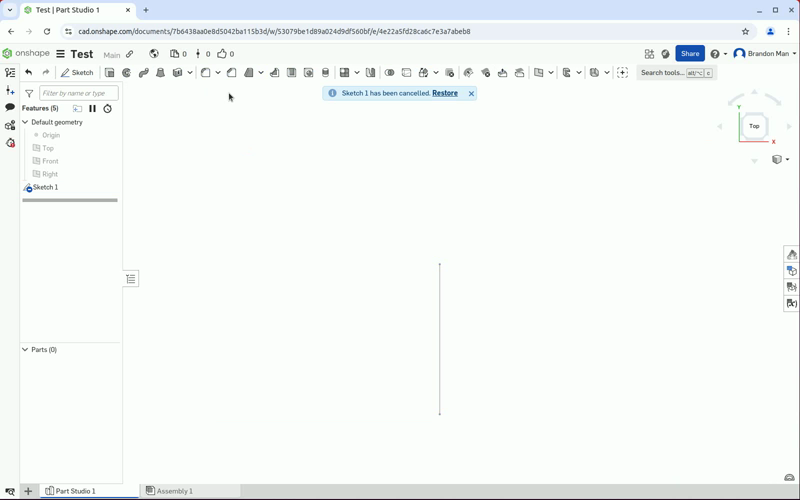
key(shift+h)
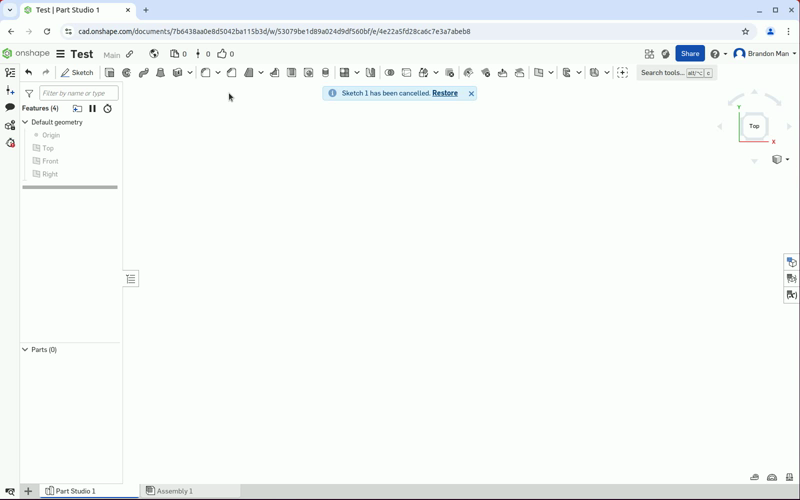
mouse_move(73, 352)
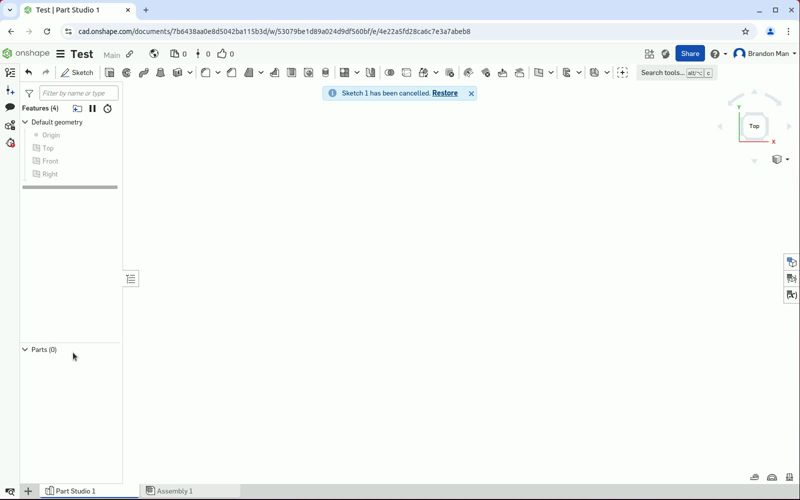
key(y)
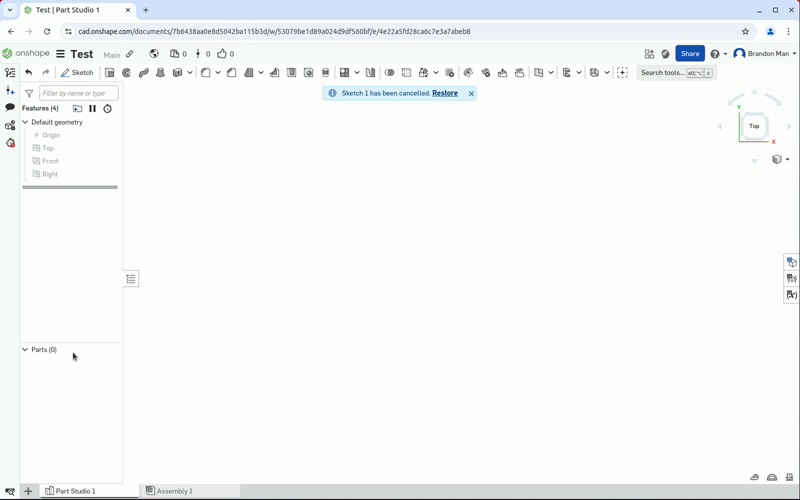
key(shift+p)
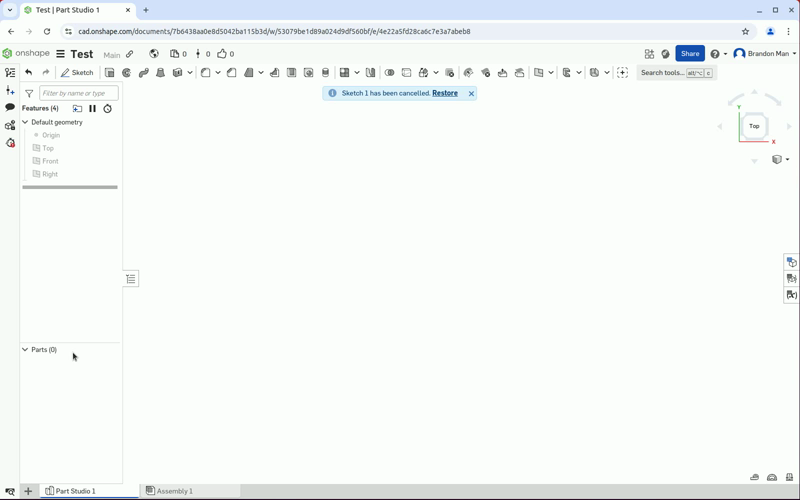
key(space)
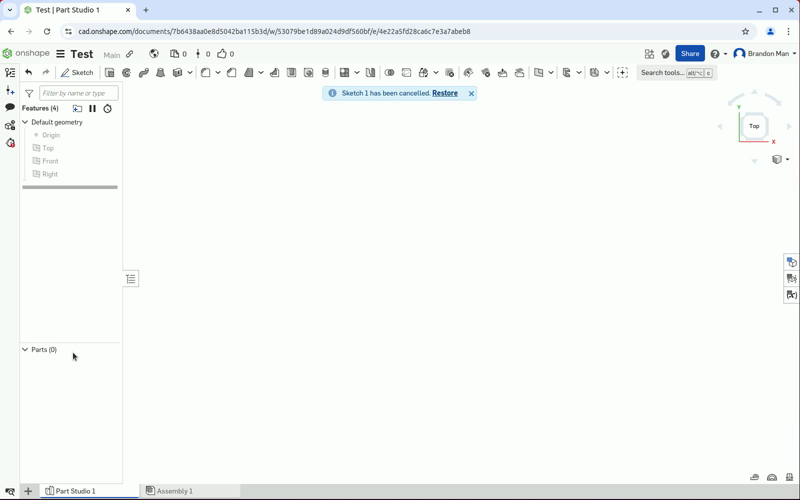
key_down(shift)
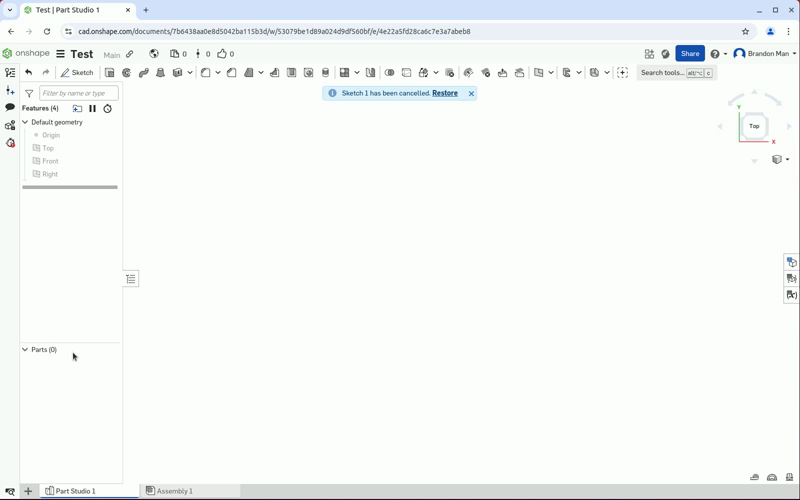
key(up)
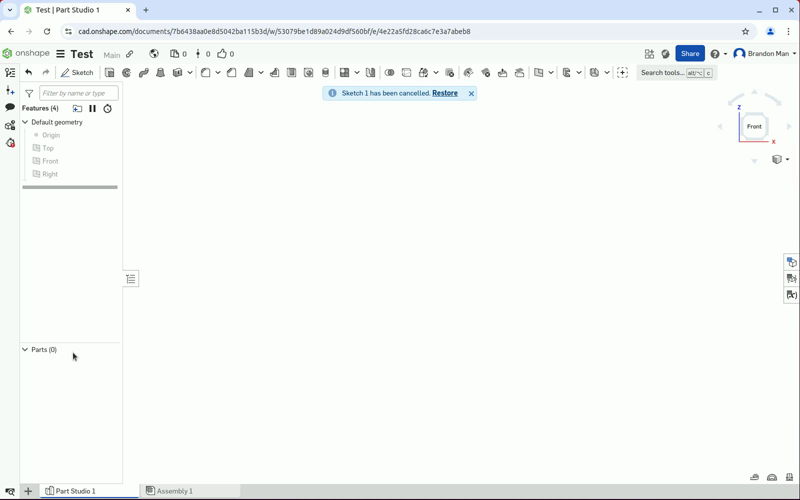
key_up(shift)
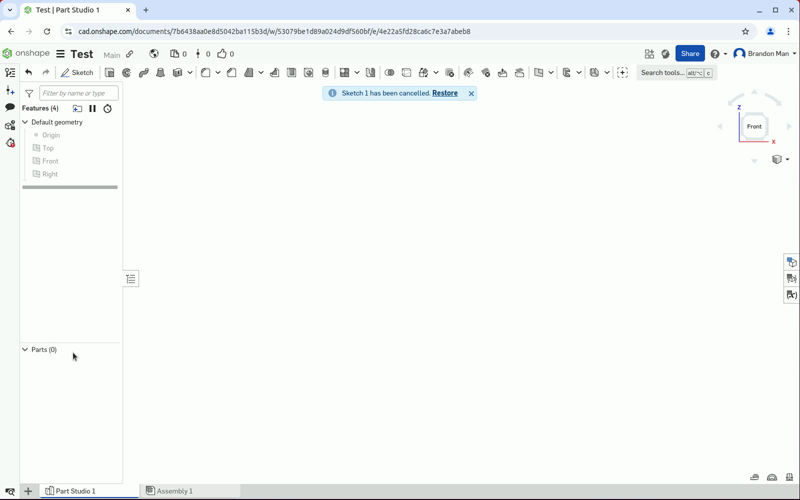
key(space)
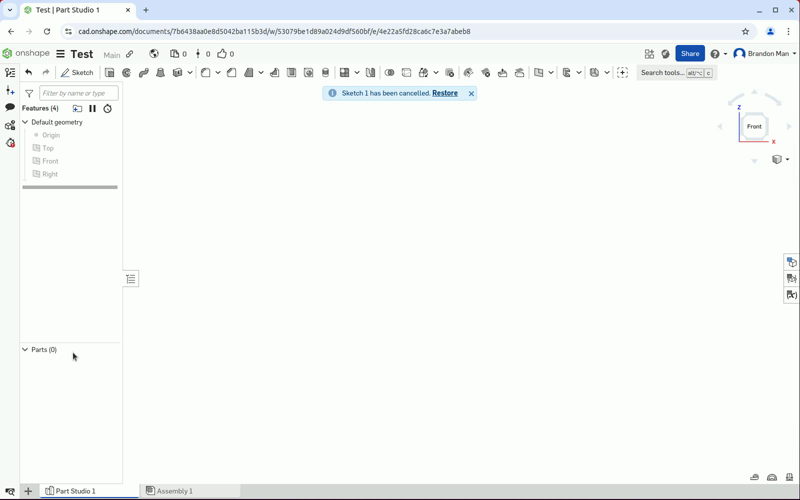
key_down(shift)
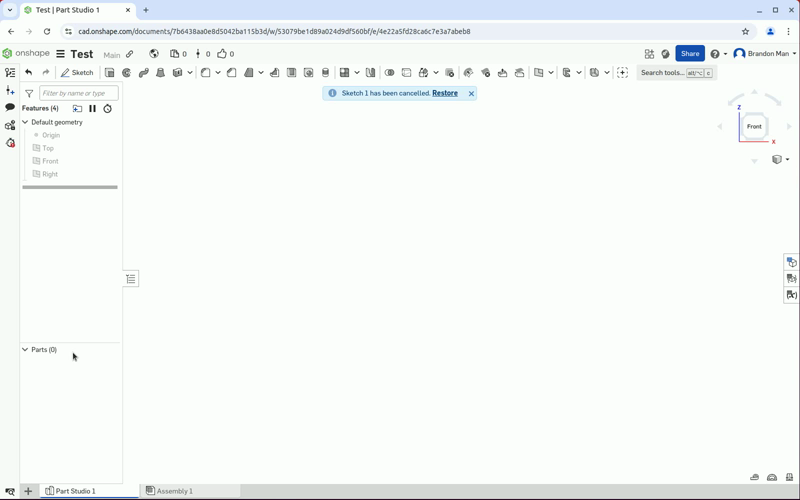
key(left)
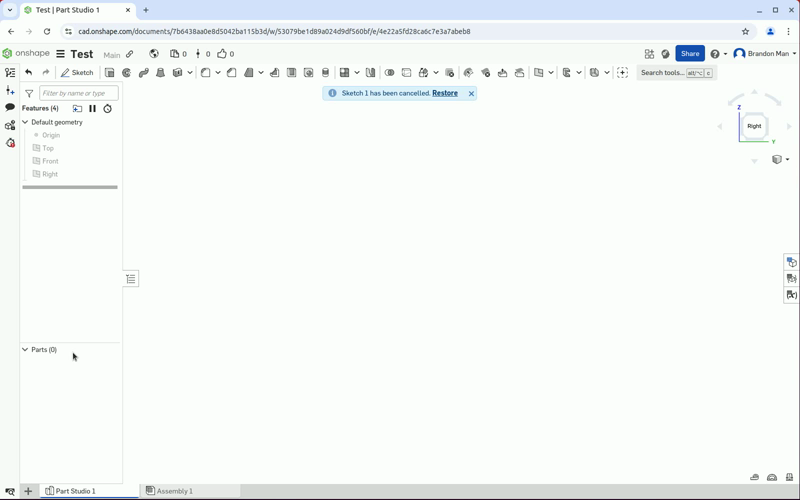
key_up(shift)
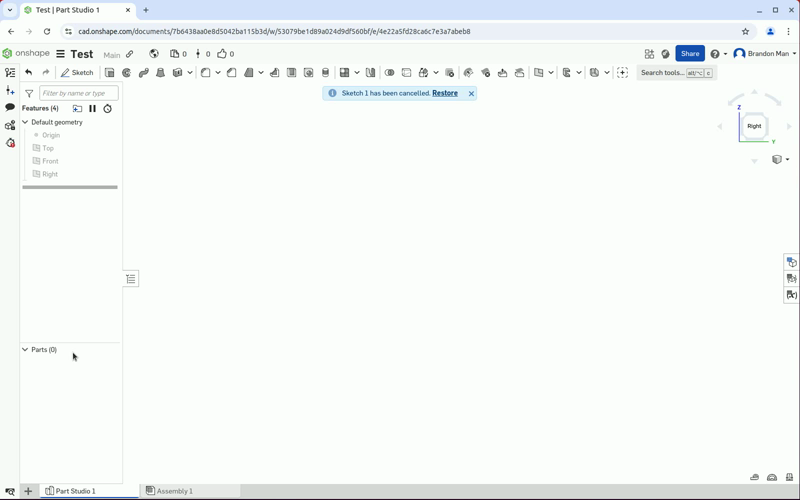
mouse_move(73, 352)
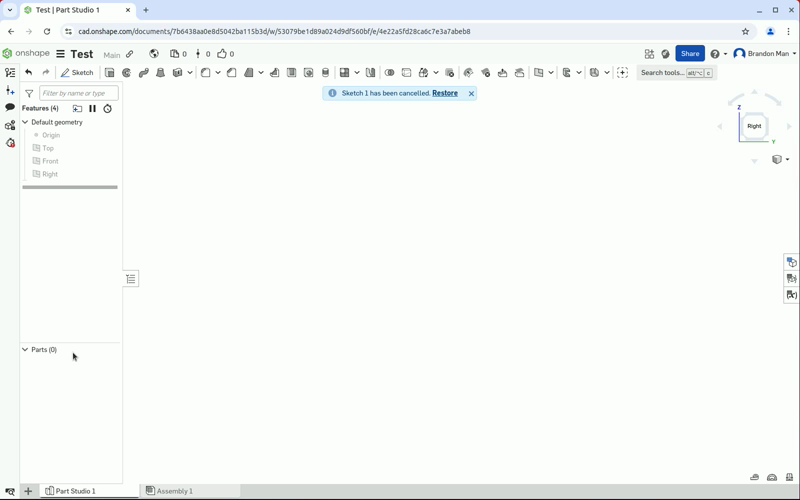
key(shift+y)
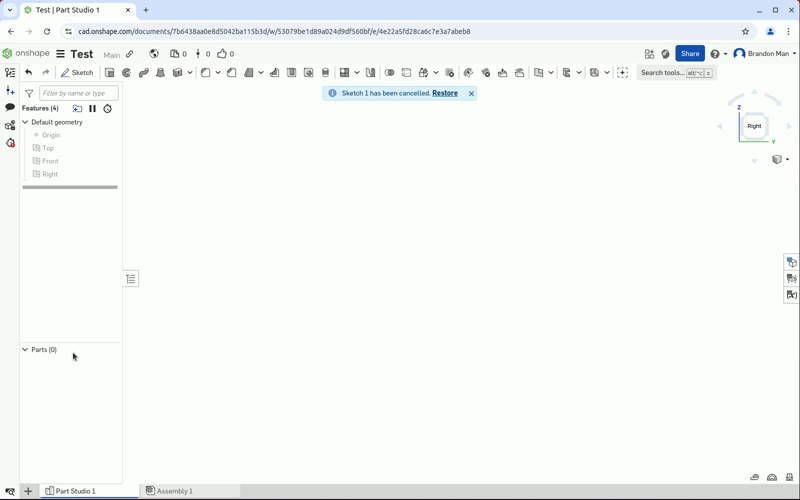
key(shift+s)
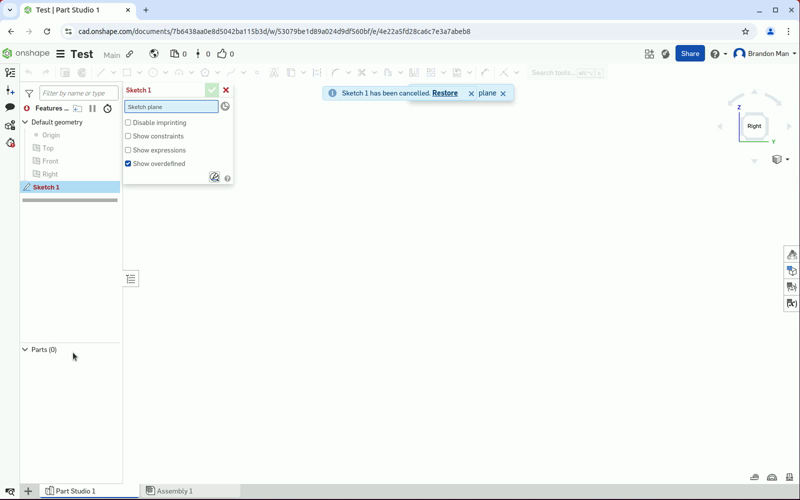
mouse_move(73, 176)
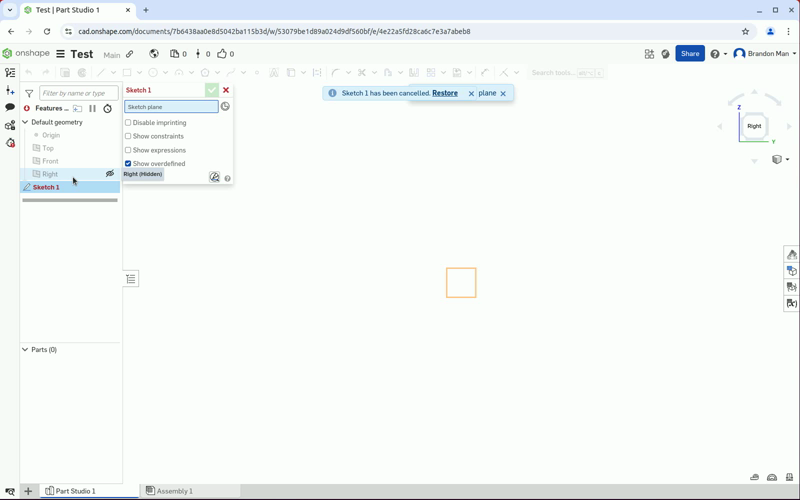
click(73, 176)
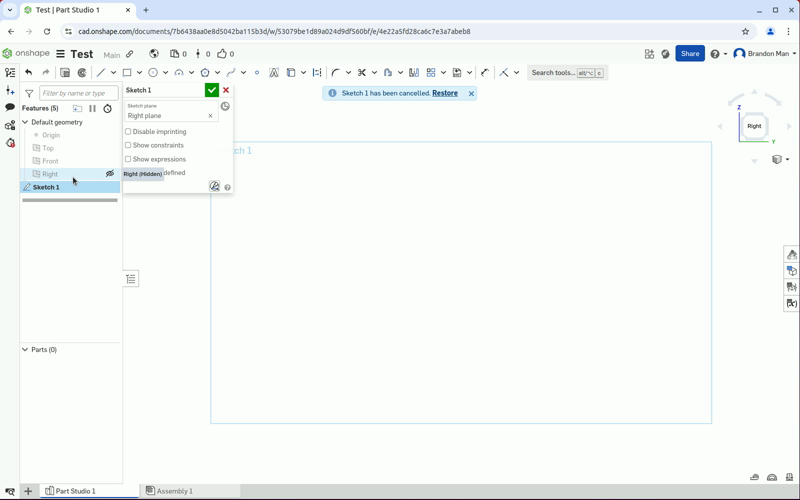
mouse_move(73, 352)
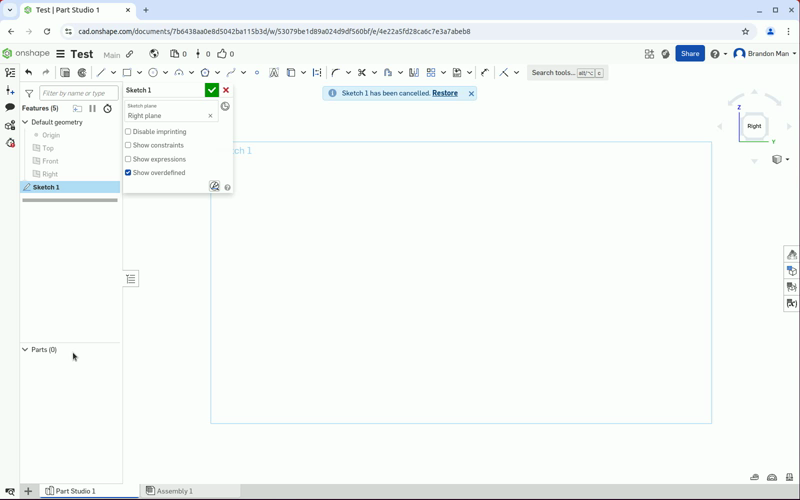
key(y)
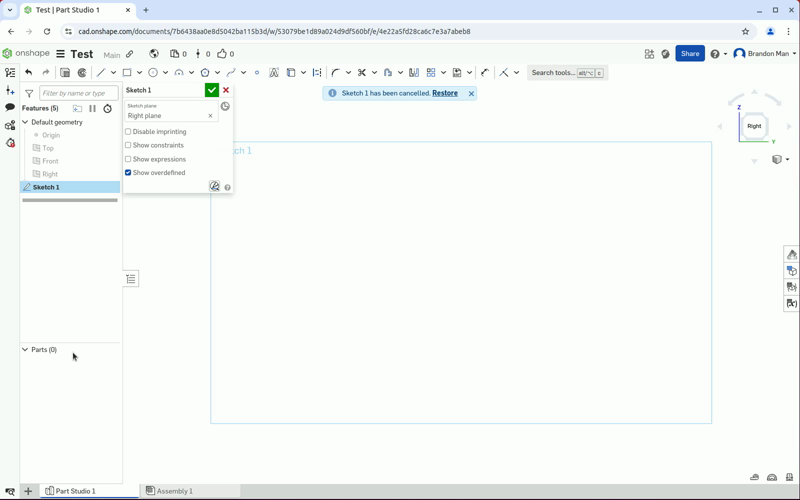
key(l)
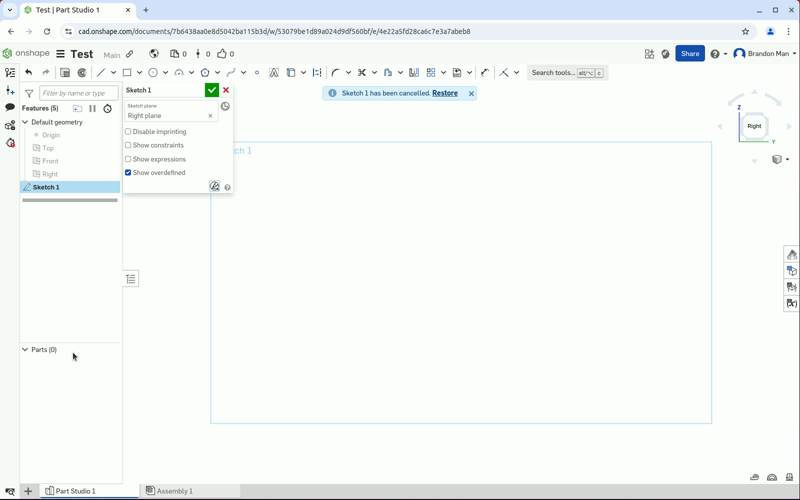
key_down(shift)
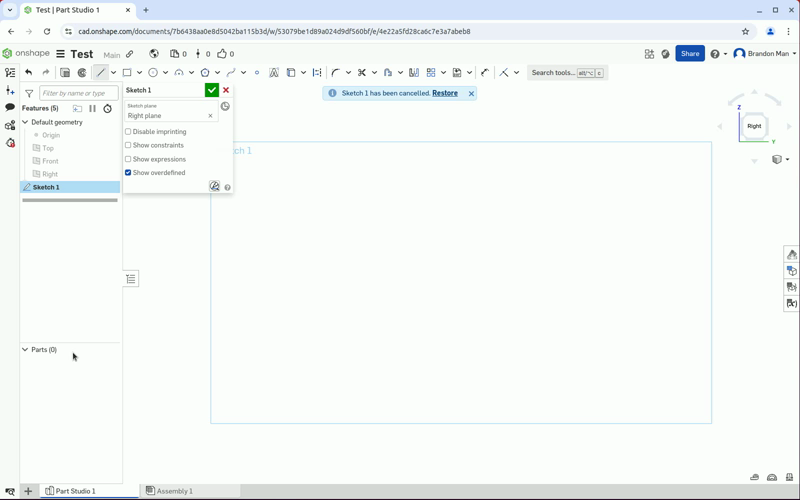
mouse_move(430, 200)
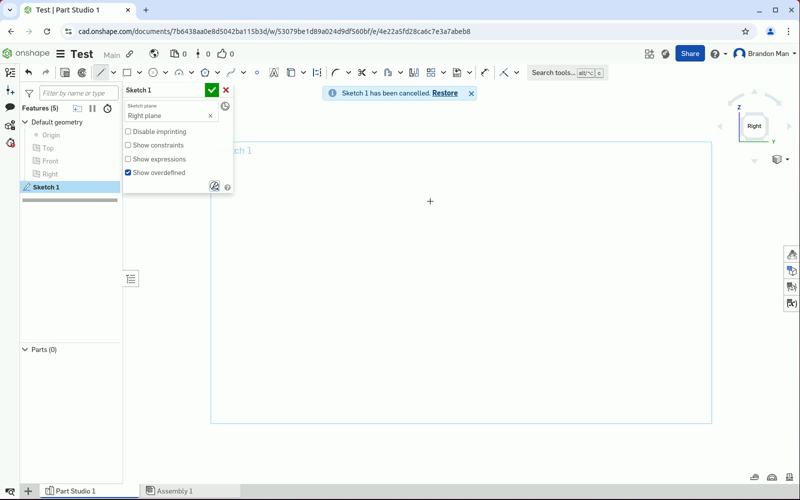
click(430, 200)
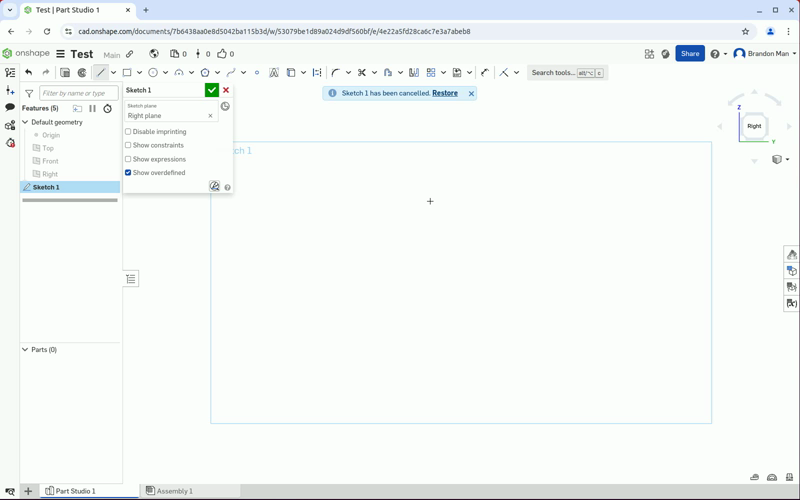
key_up(shift)
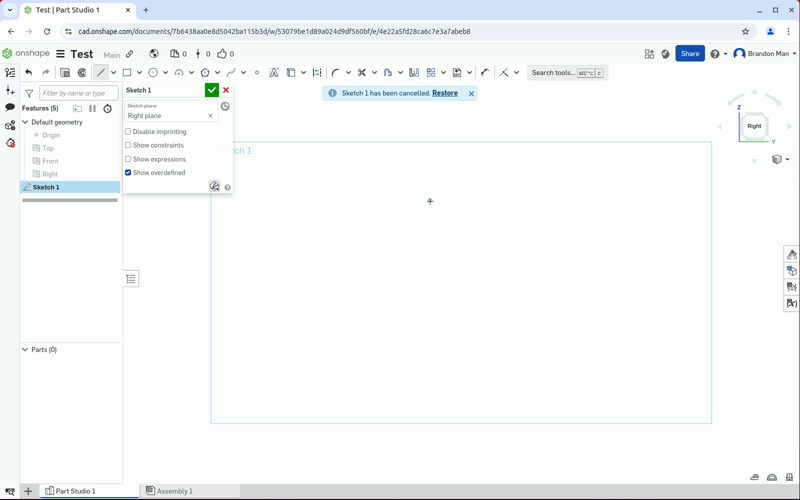
key_down(shift)
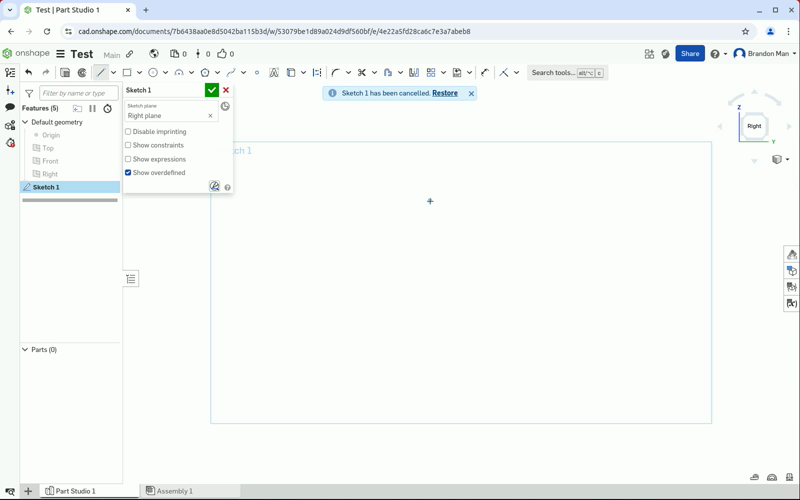
mouse_move(460, 200)
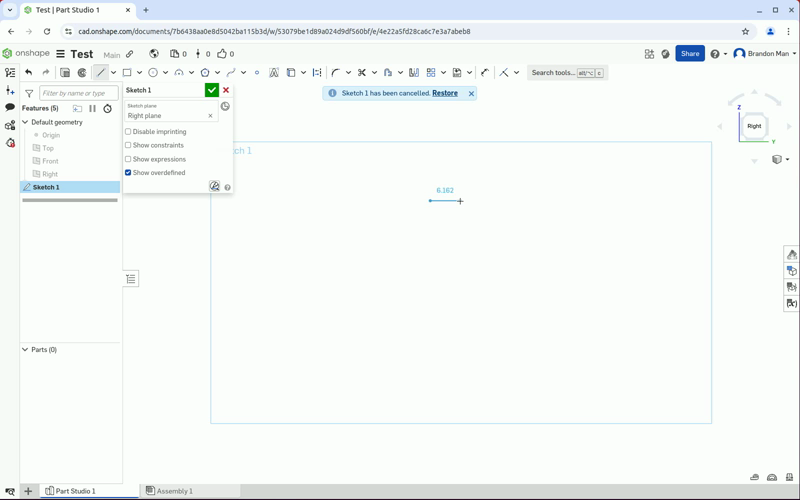
mouse_move(451, 200)
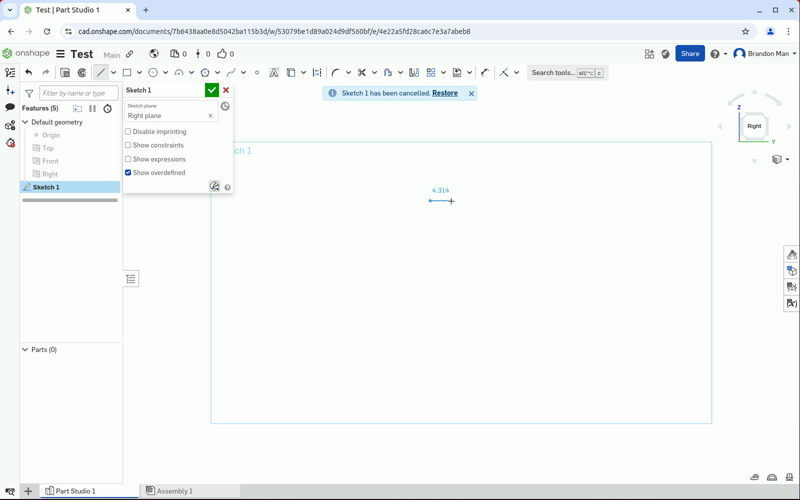
click(451, 200)
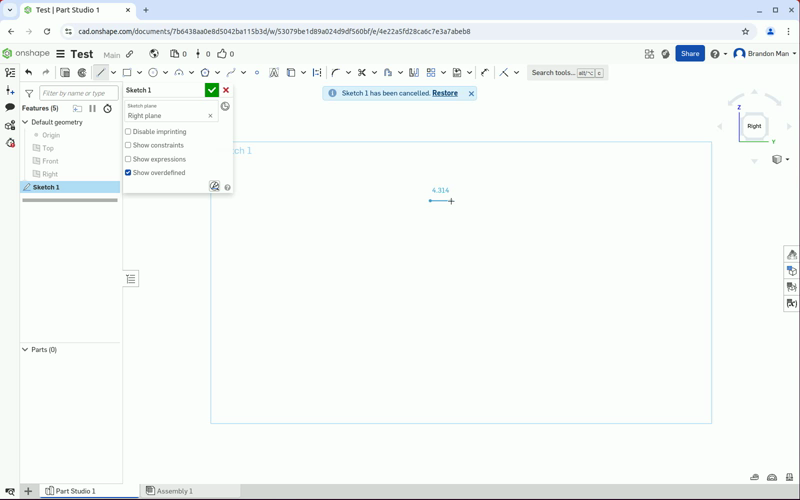
key_up(shift)
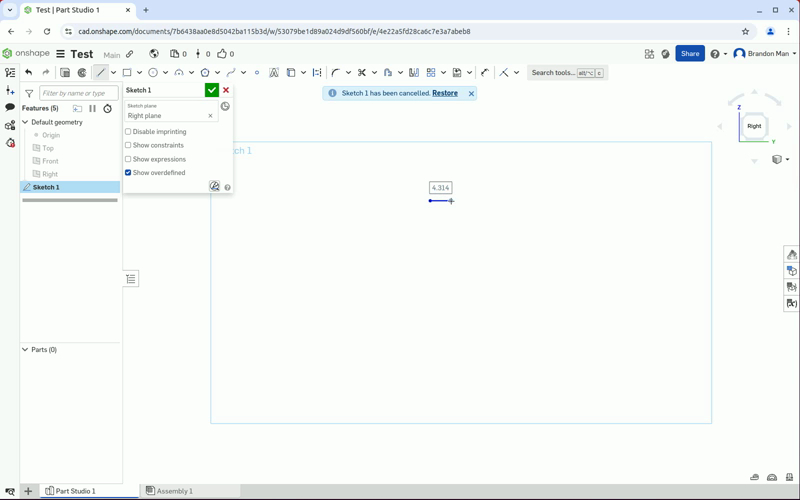
key(esc)
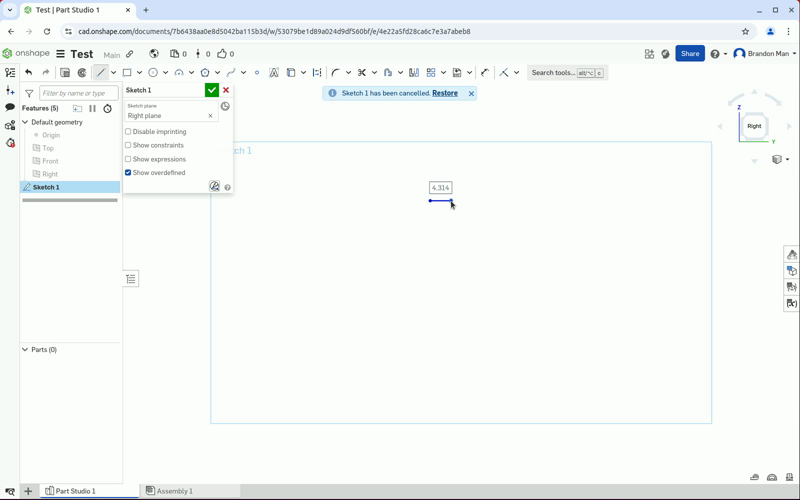
key(a)
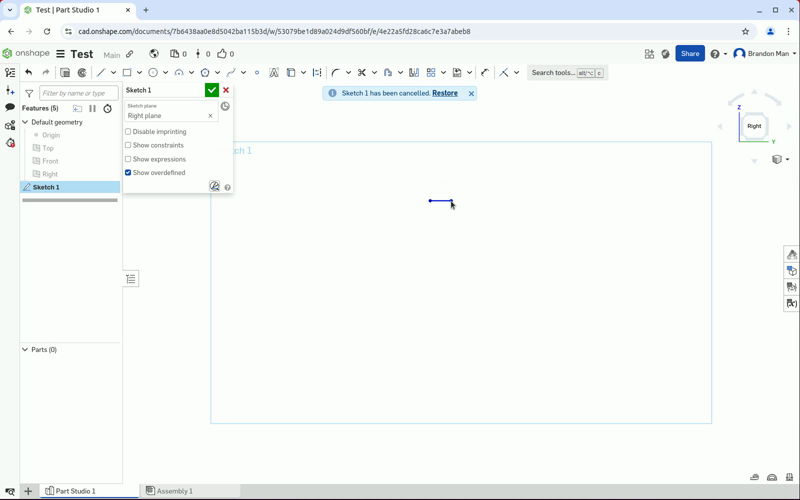
mouse_move(451, 200)
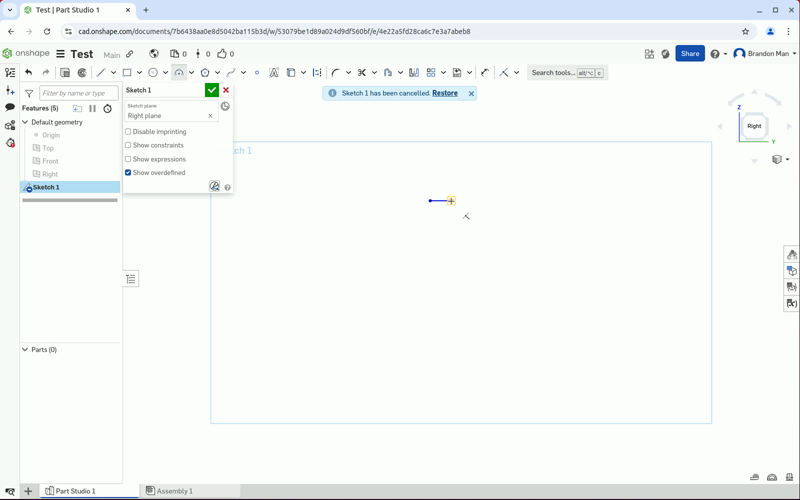
click(451, 200)
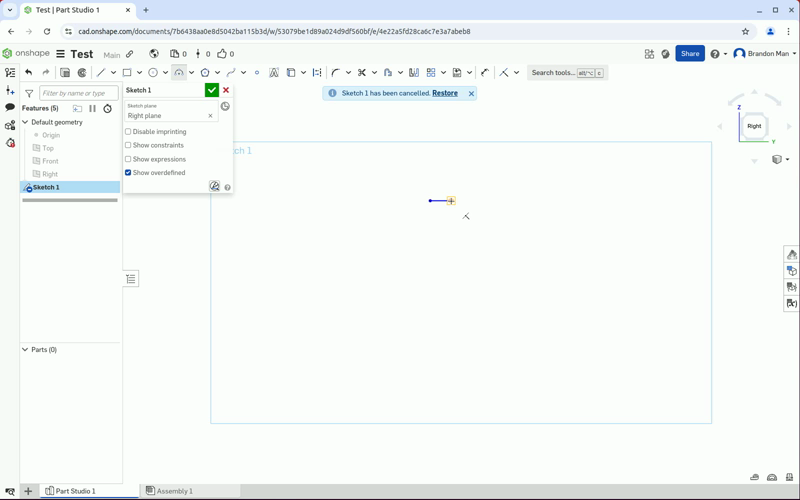
key_down(shift)
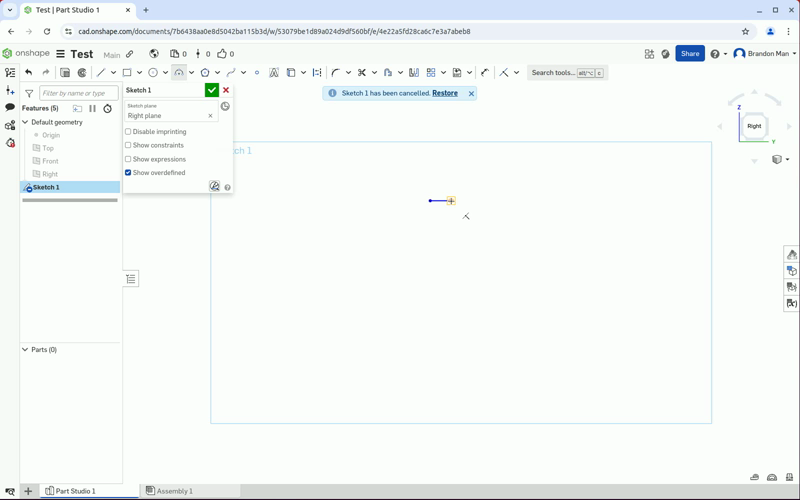
mouse_move(470, 200)
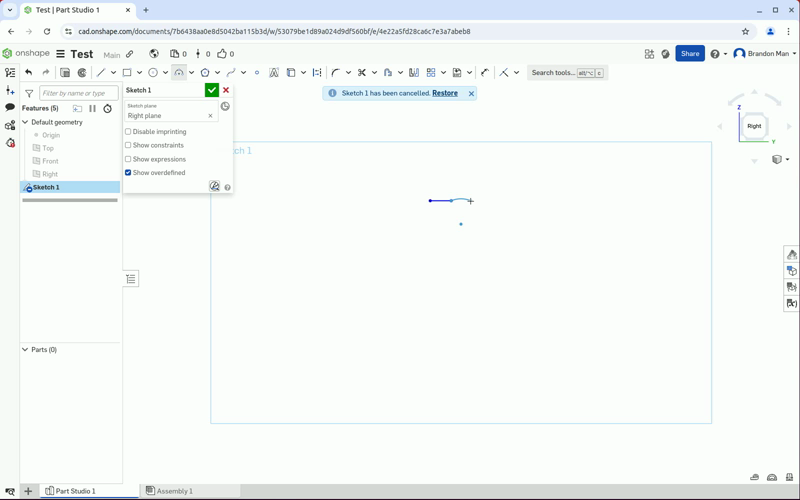
click(470, 200)
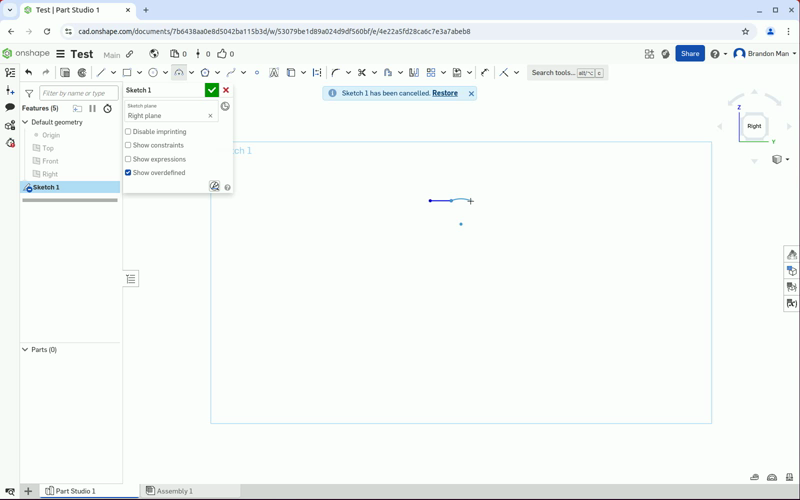
mouse_move(461, 190)
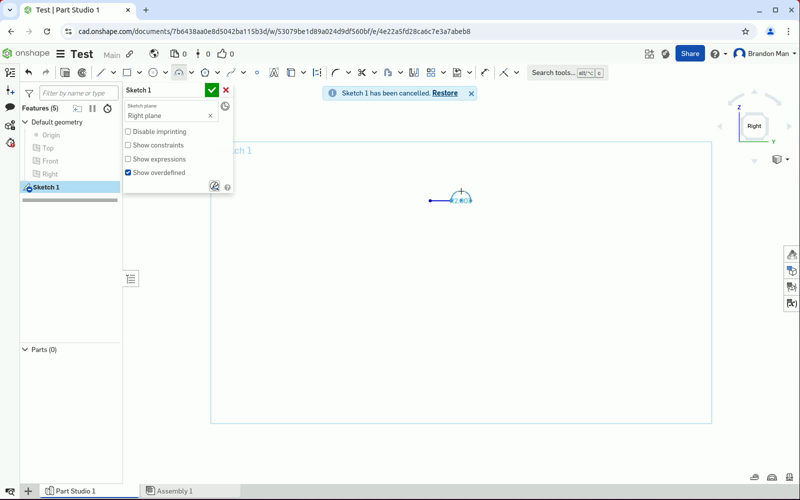
click(461, 190)
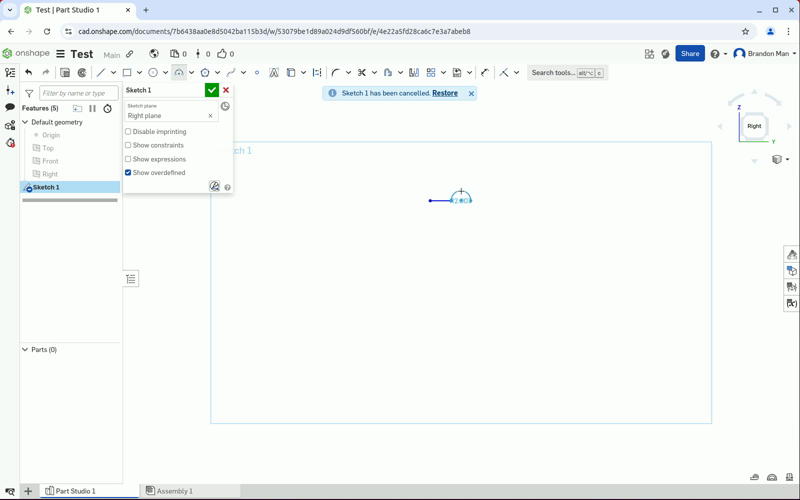
key_up(shift)
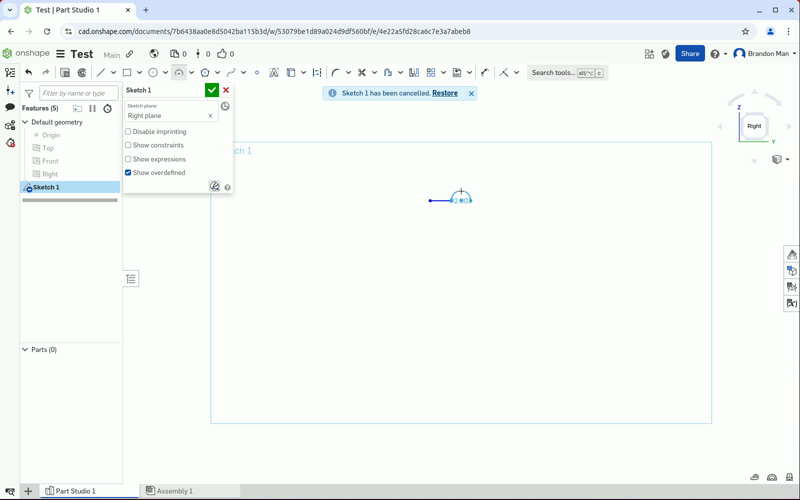
key(esc)
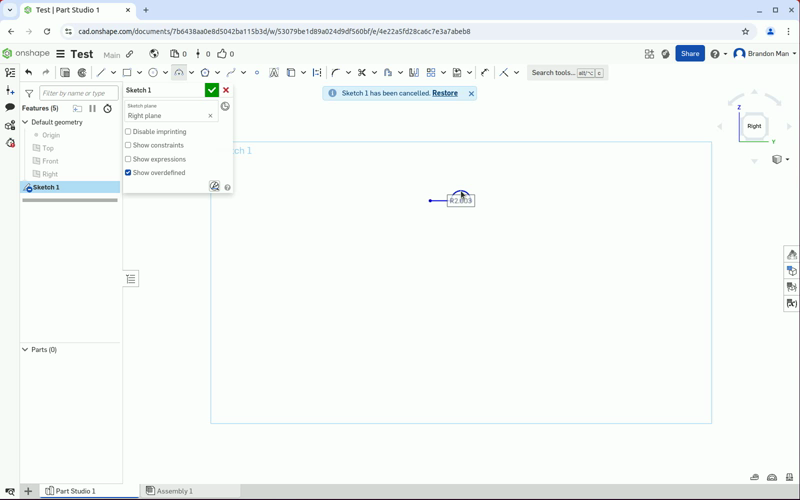
key(l)
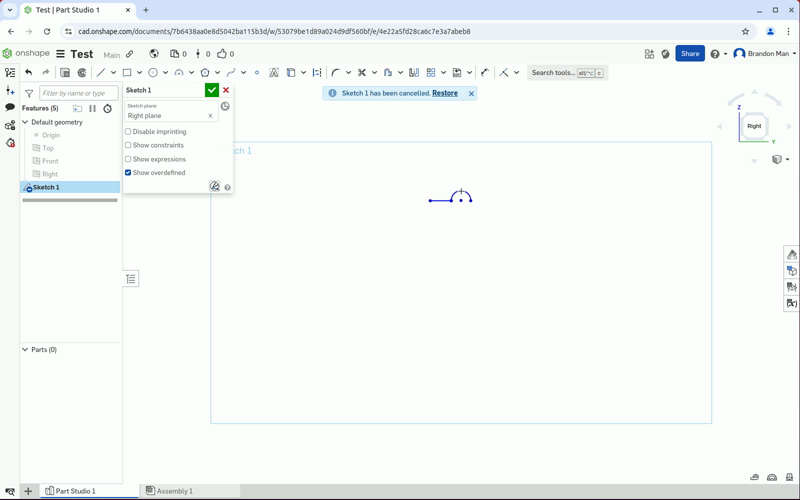
mouse_move(470, 200)
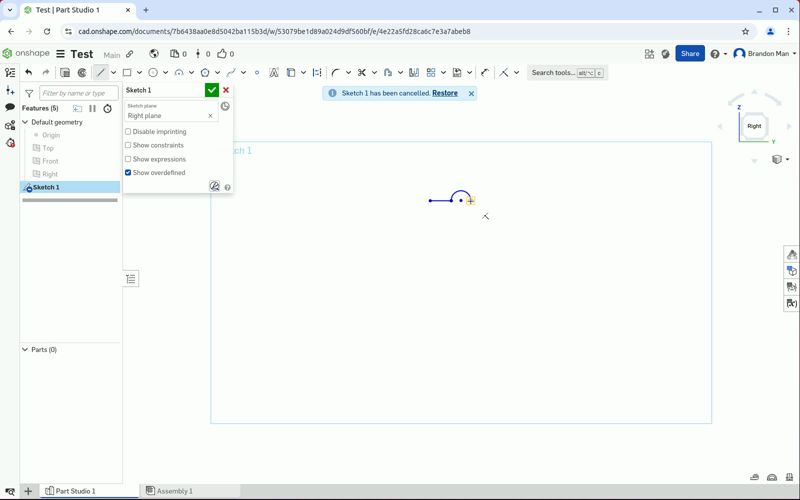
click(470, 200)
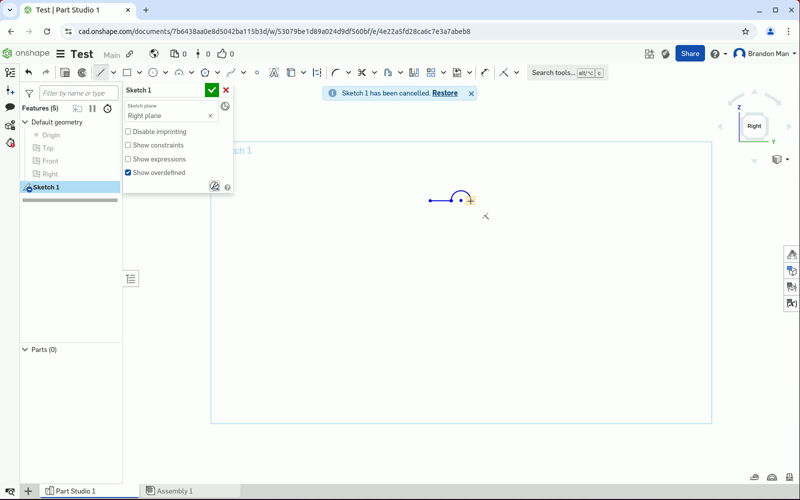
key_down(shift)
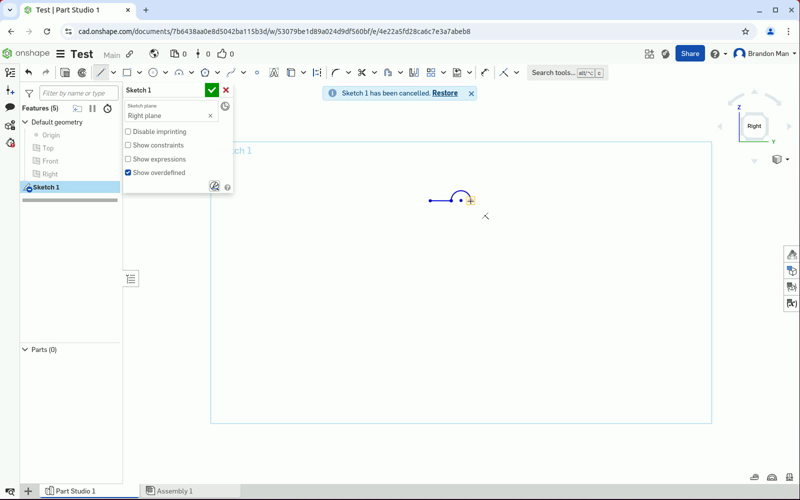
mouse_move(501, 200)
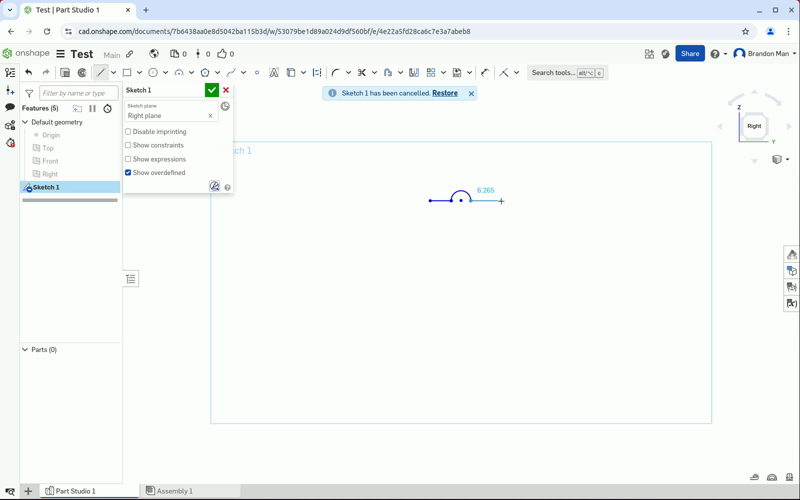
mouse_move(491, 200)
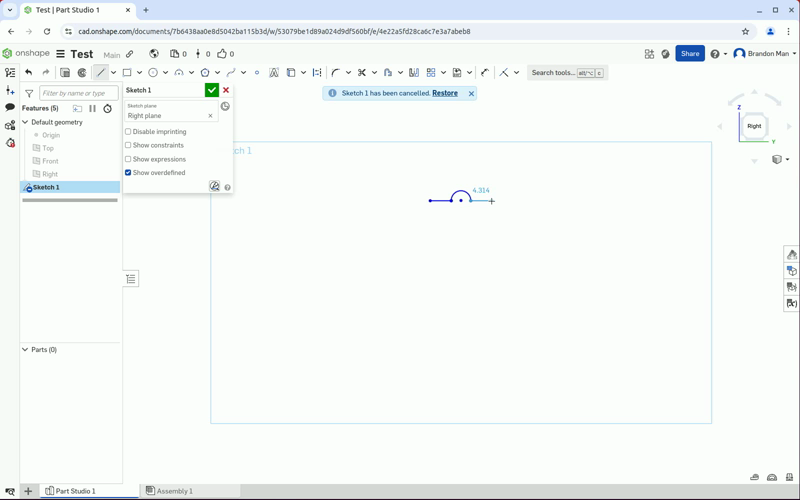
click(491, 200)
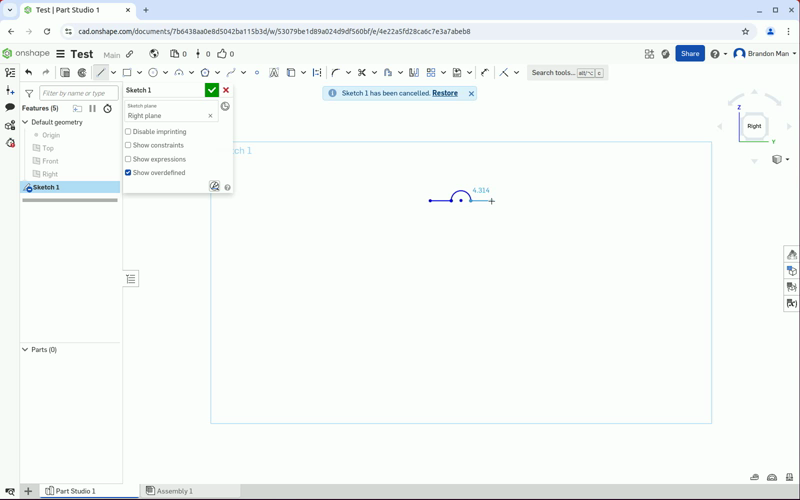
key_up(shift)
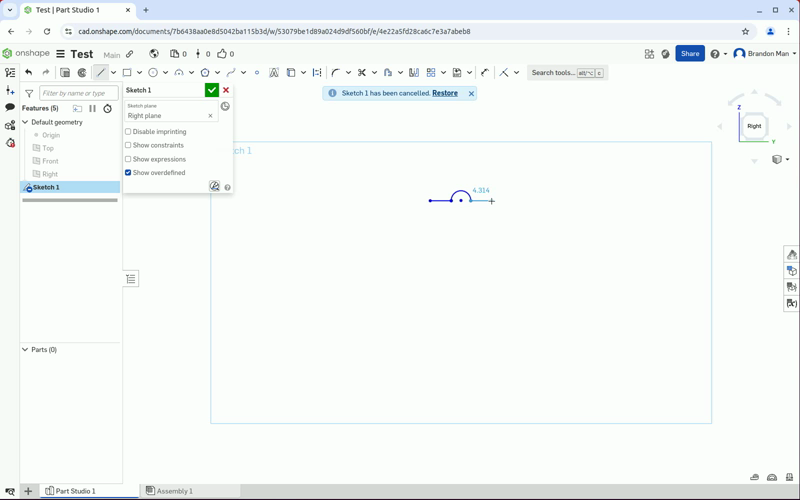
key(esc)
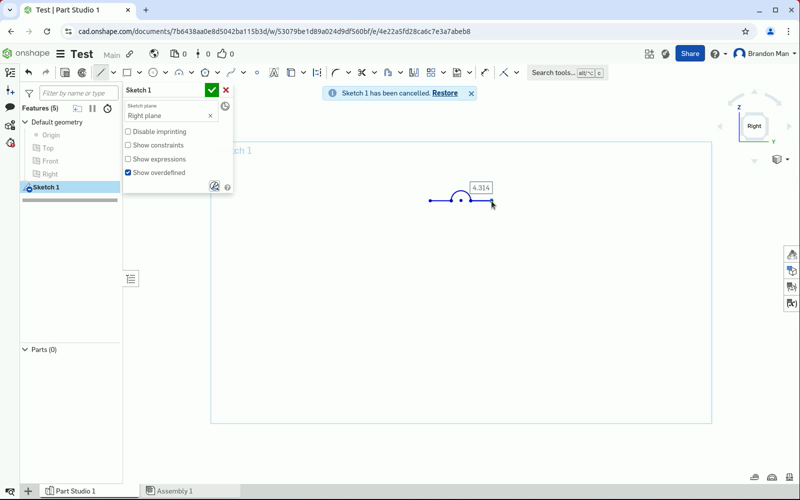
key(a)
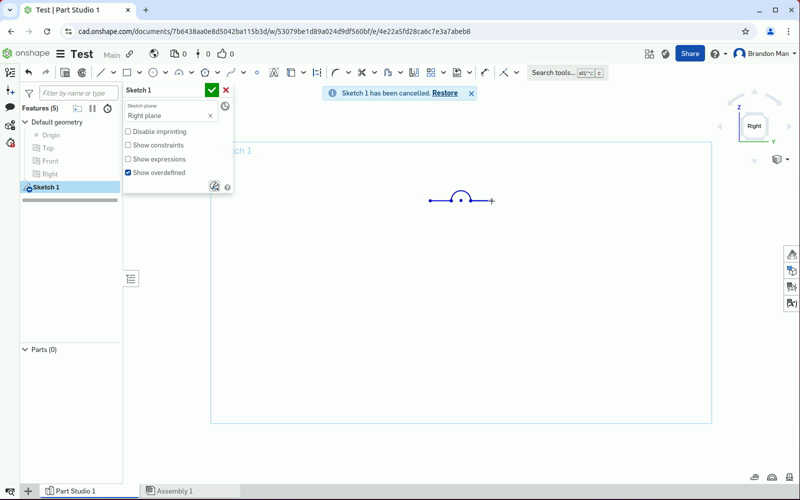
mouse_move(491, 200)
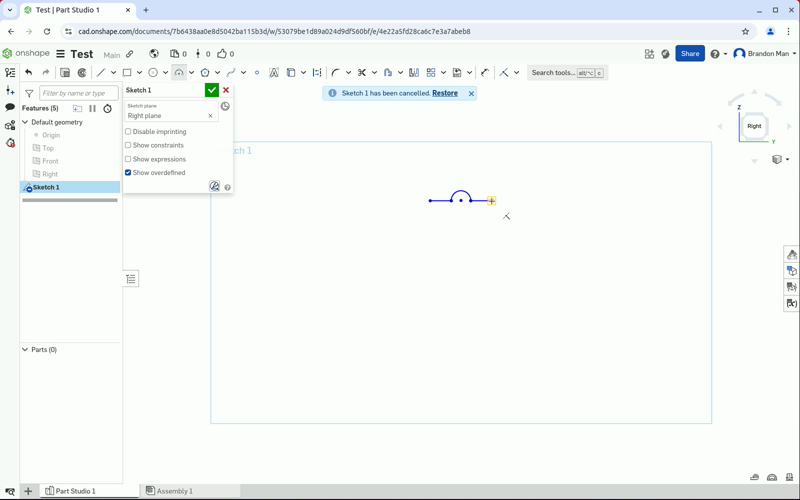
click(491, 200)
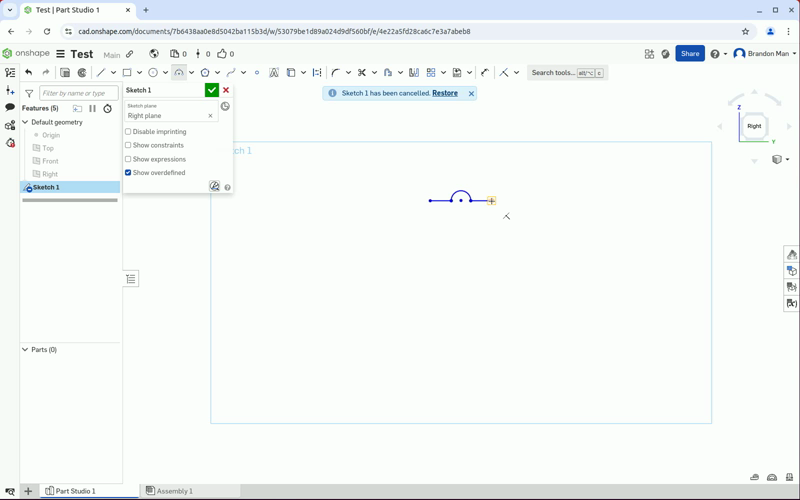
mouse_move(430, 200)
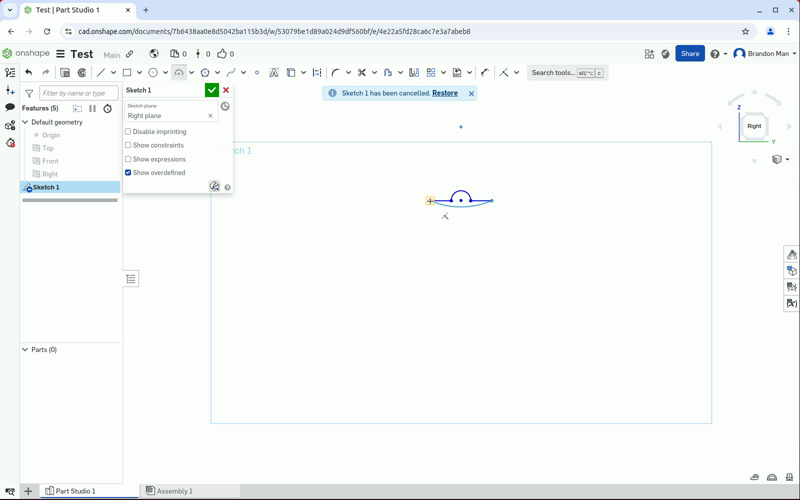
click(430, 200)
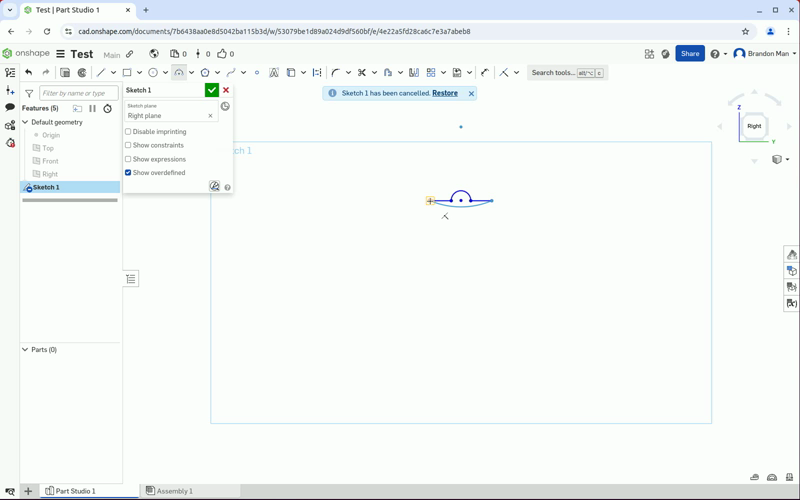
key_down(shift)
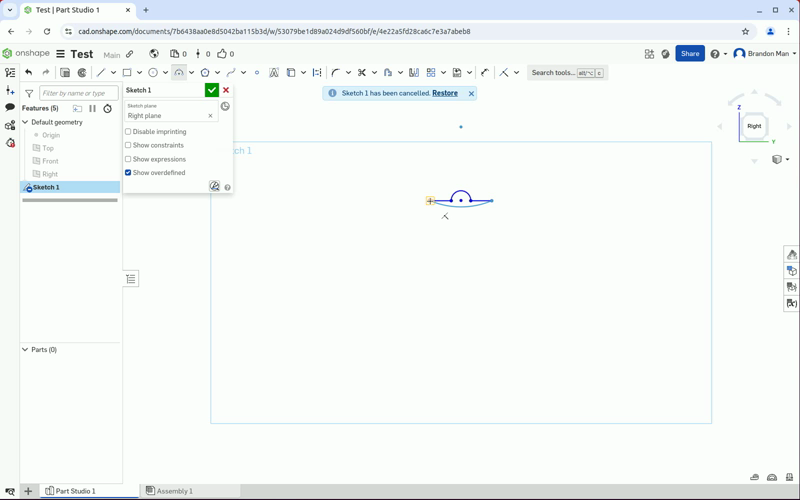
mouse_move(461, 170)
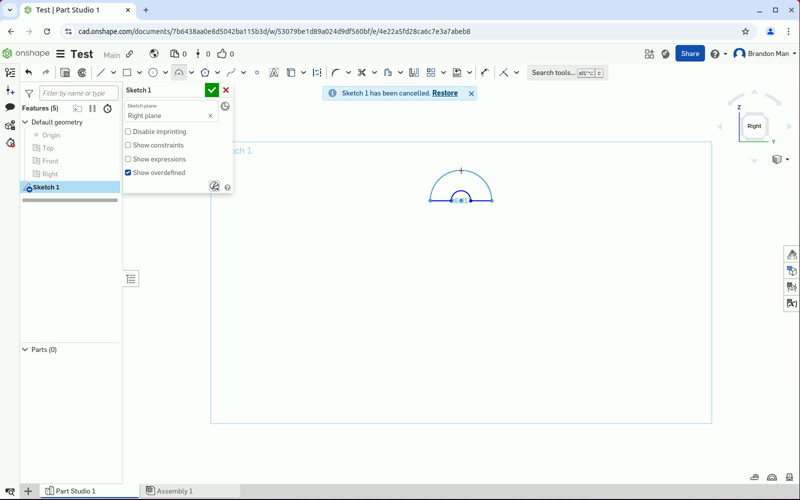
click(461, 170)
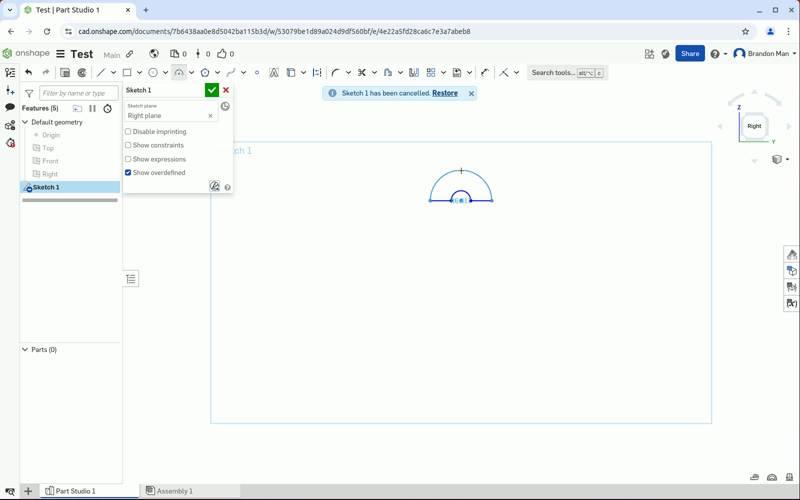
key_up(shift)
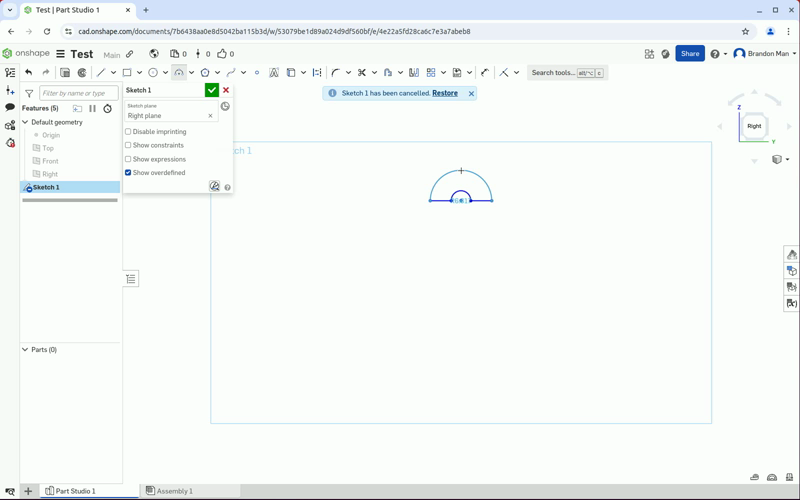
key(esc)
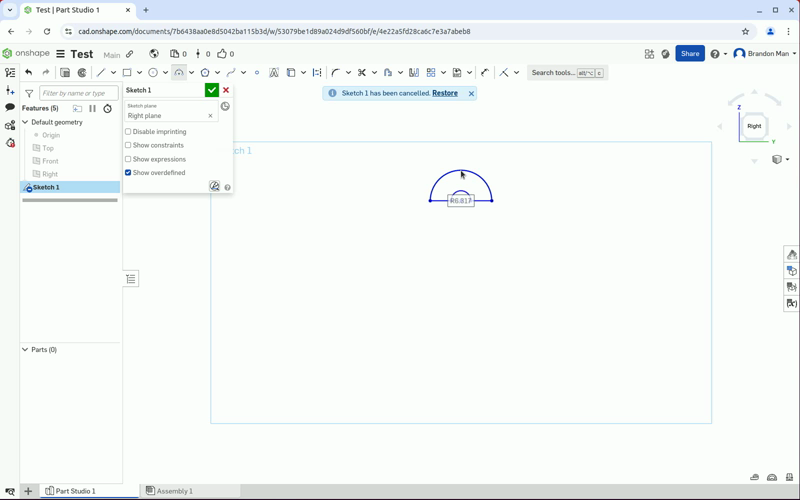
mouse_move(480, 190)
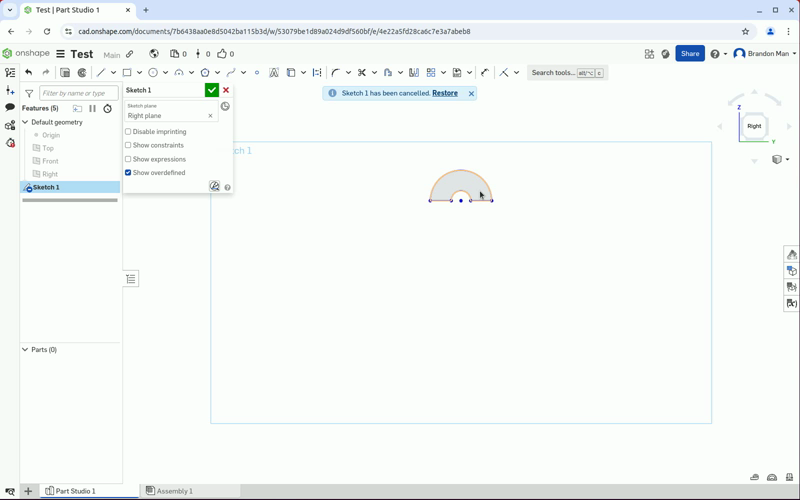
scroll(6)
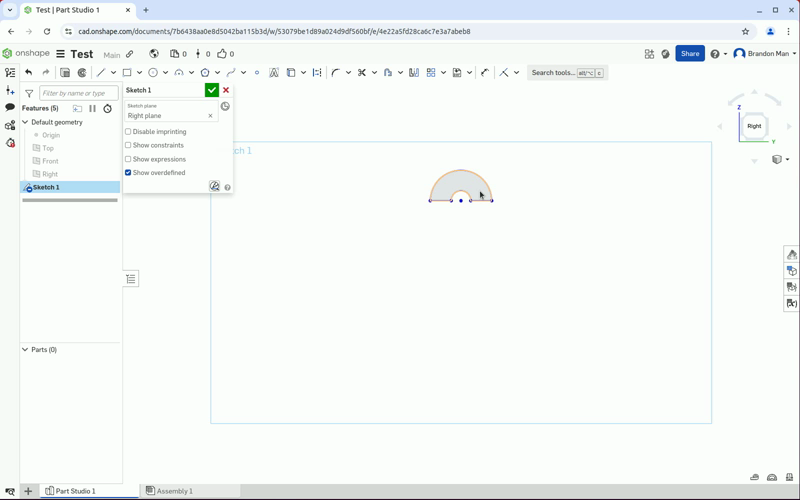
scroll(6)
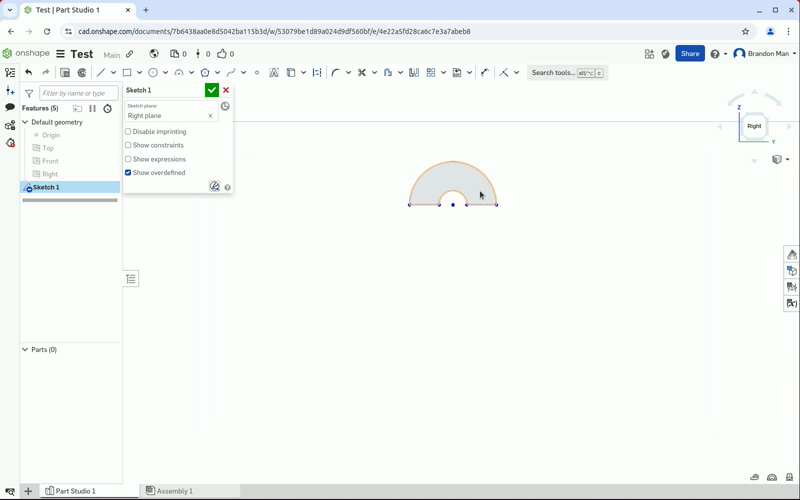
scroll(6)
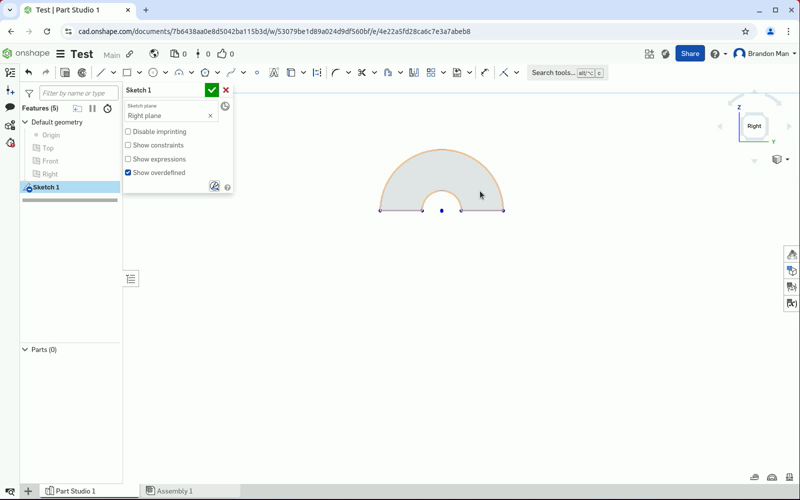
scroll(6)
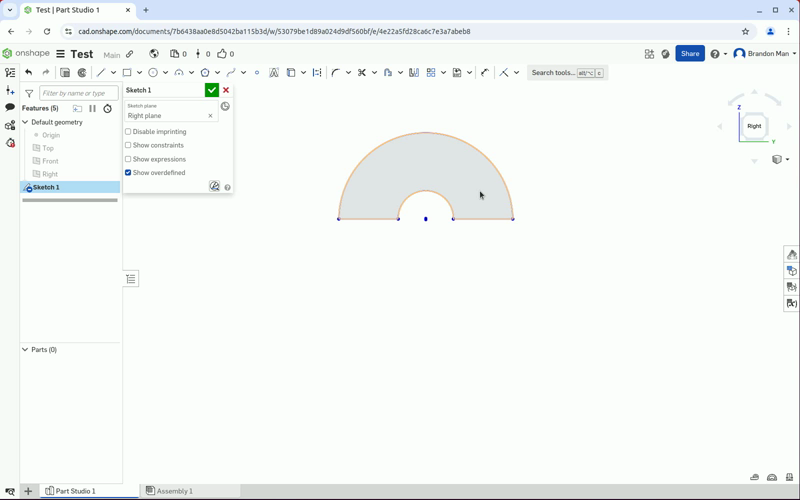
scroll(6)
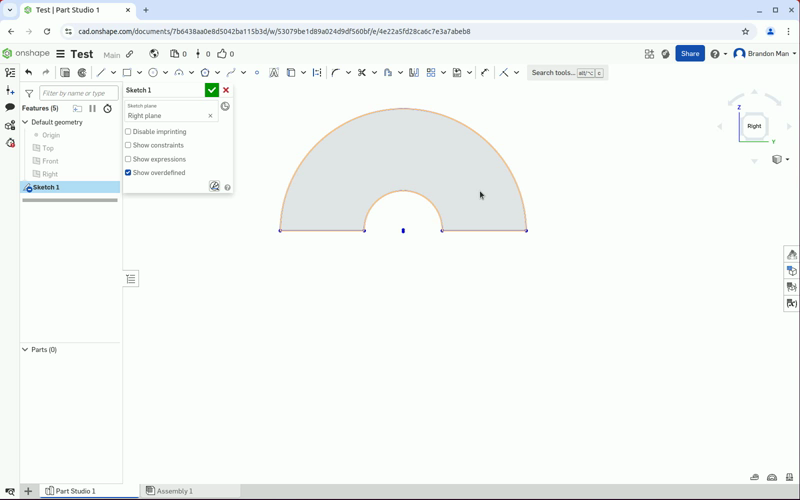
scroll(6)
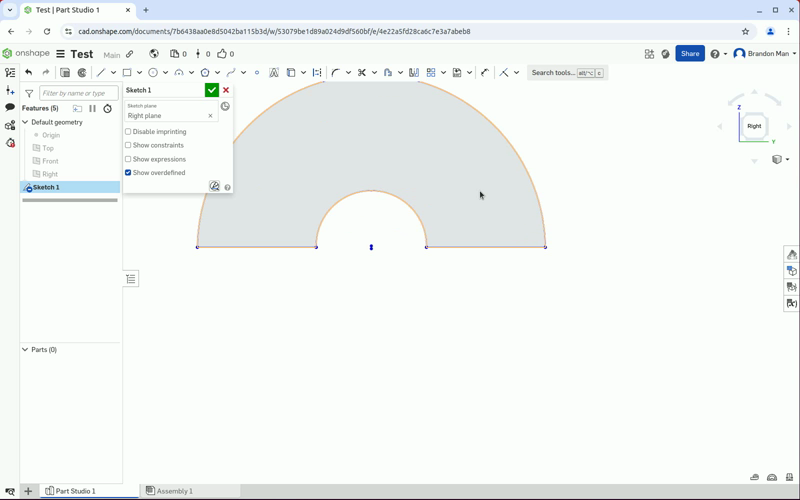
scroll(6)
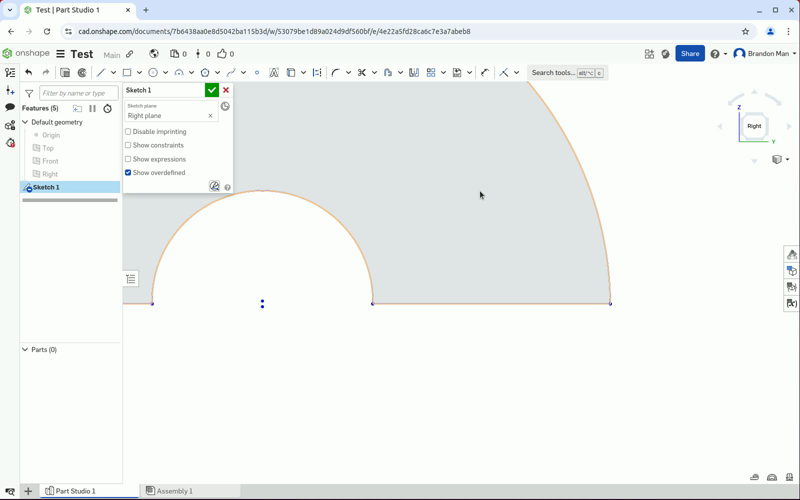
click(480, 190)
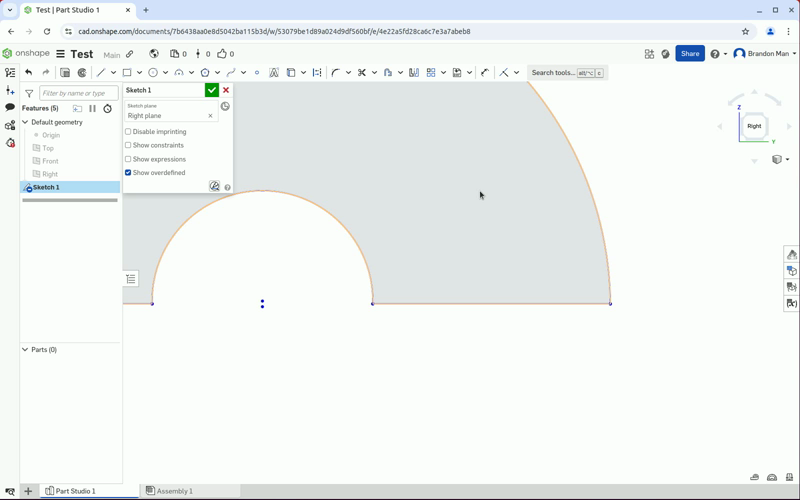
scroll(-6)
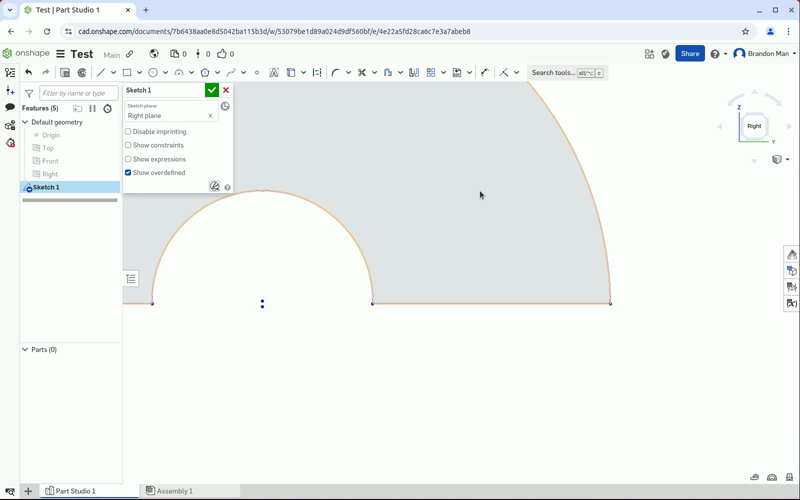
scroll(-6)
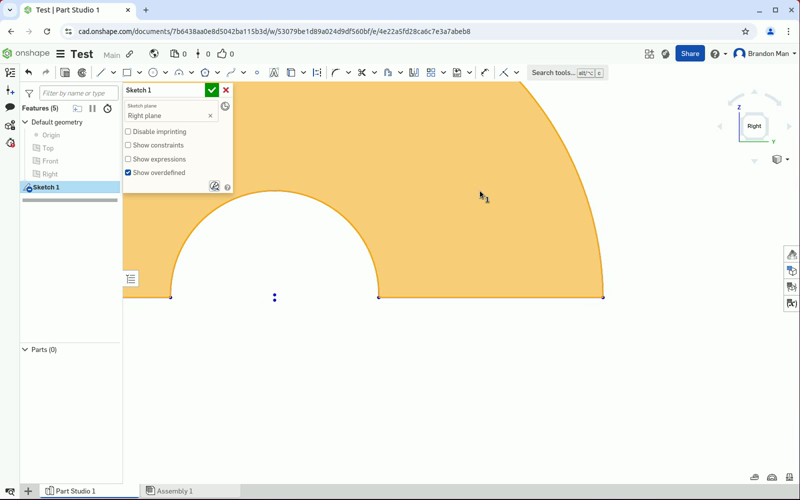
scroll(-6)
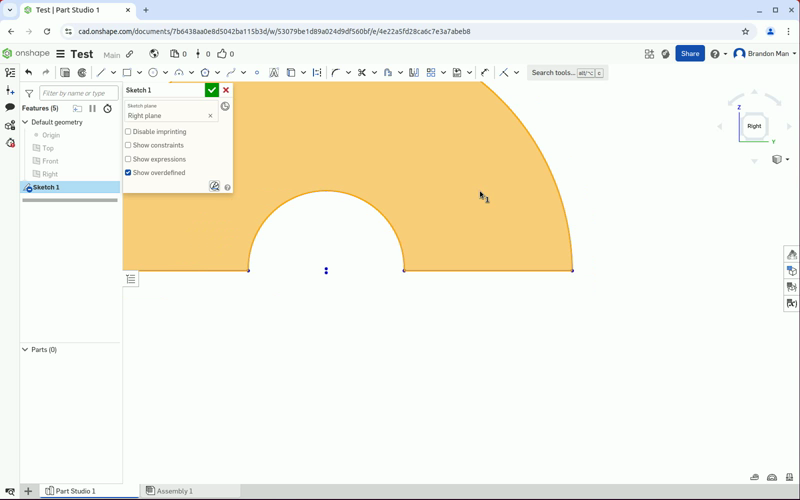
scroll(-6)
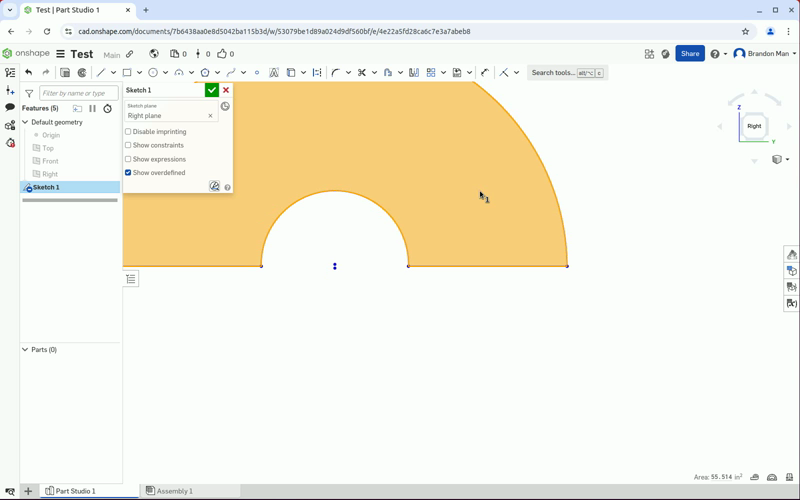
scroll(-6)
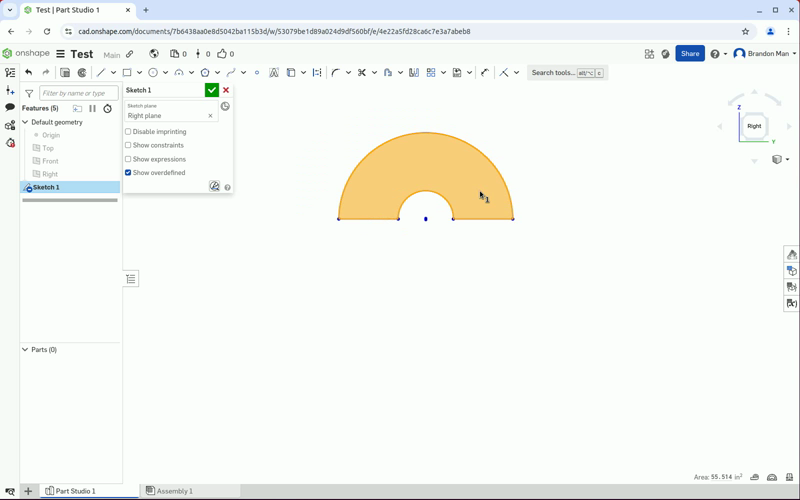
scroll(-6)
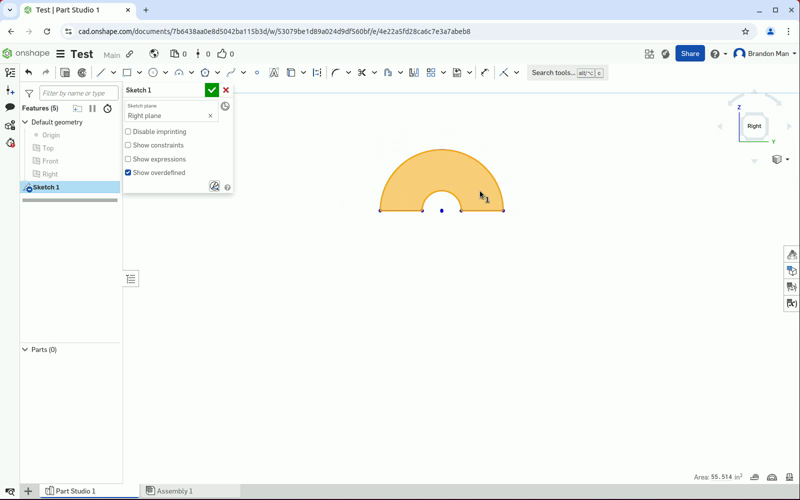
scroll(-6)
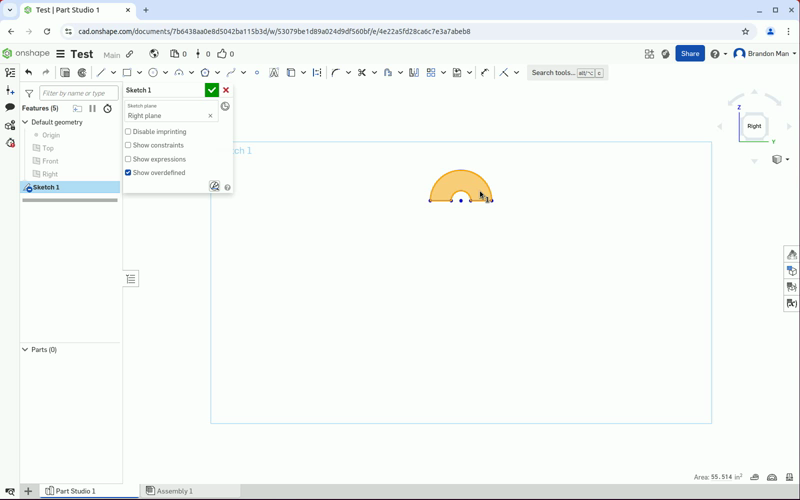
mouse_move(73, 352)
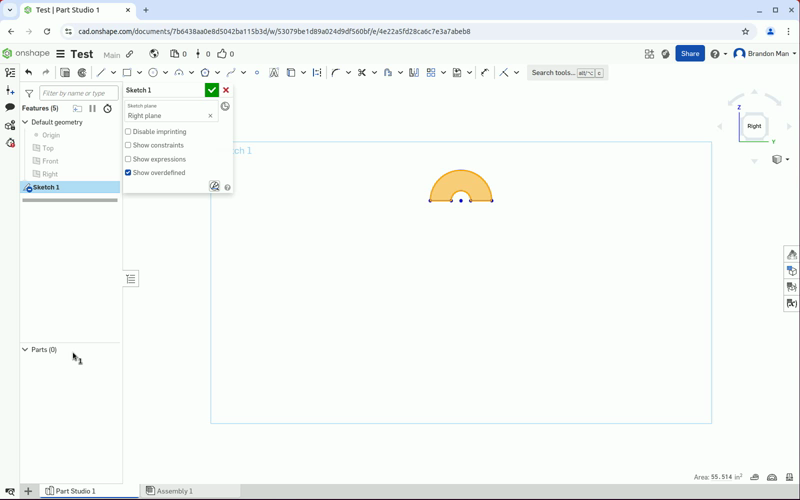
key(shift+y)
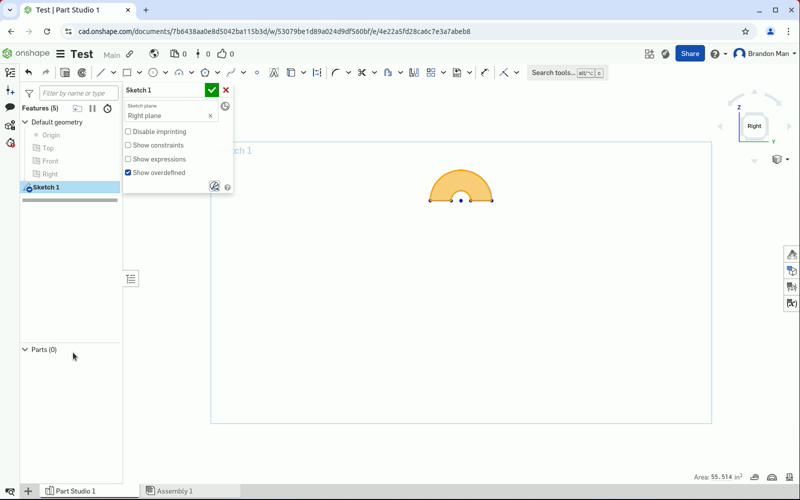
key(shift+e)
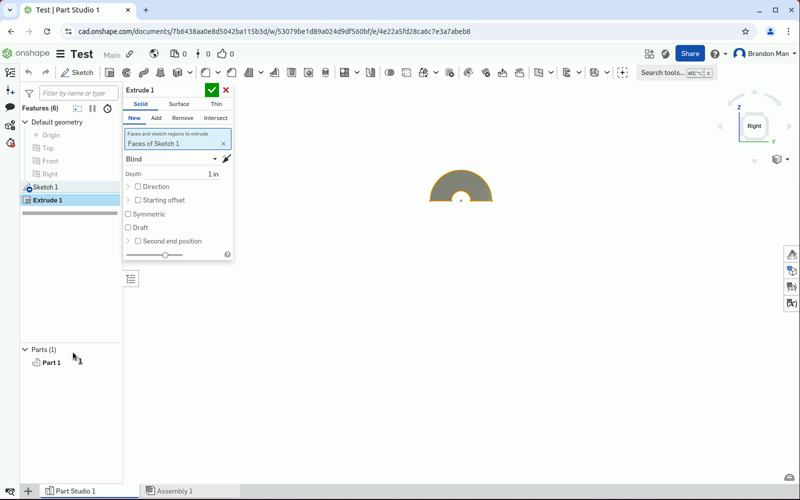
mouse_move(143, 106)
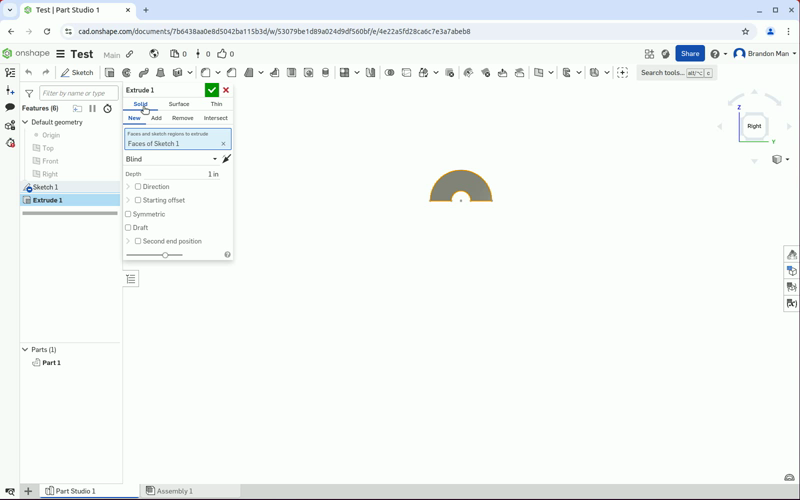
click(143, 106)
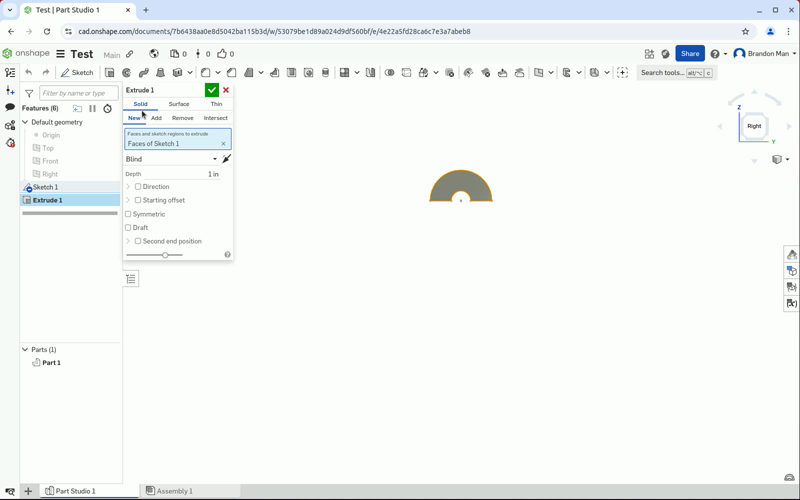
mouse_move(137, 120)
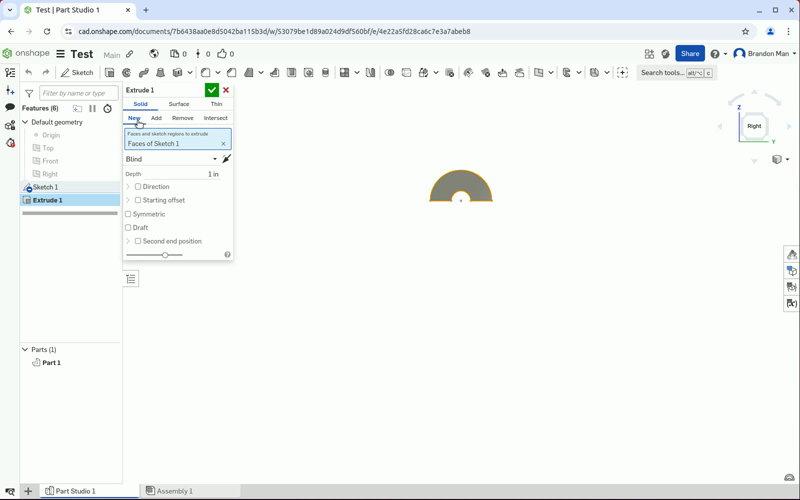
click(137, 120)
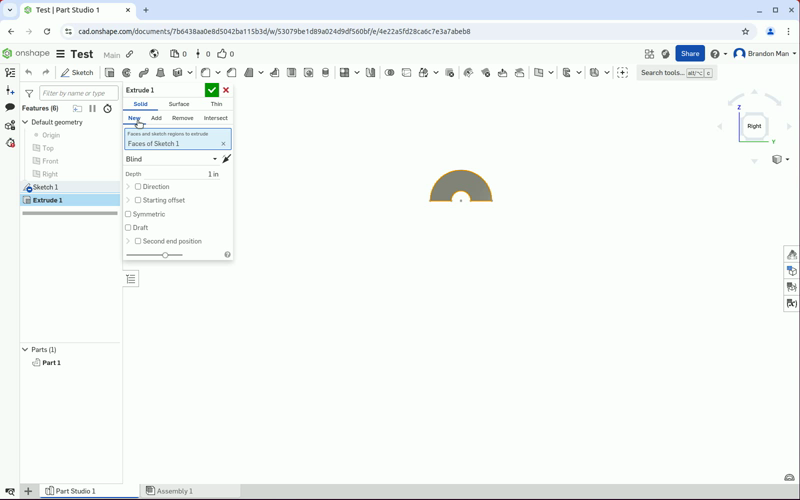
key(tab, 4)
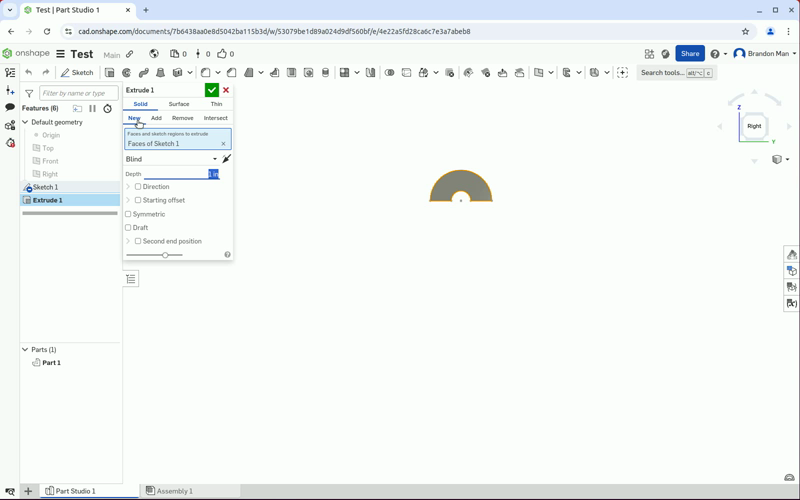
text(4.092)
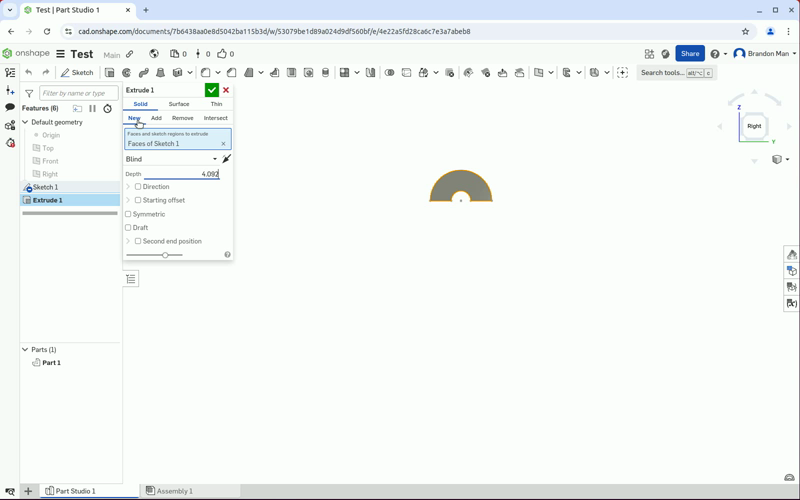
key(enter)
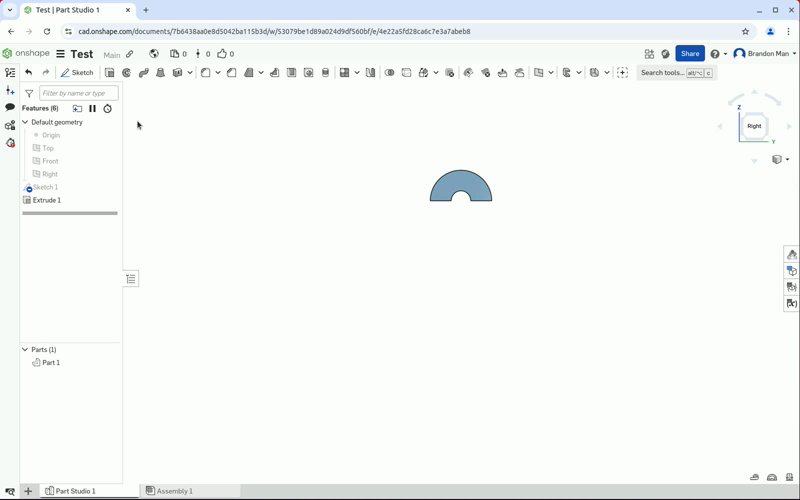
key(shift+h)
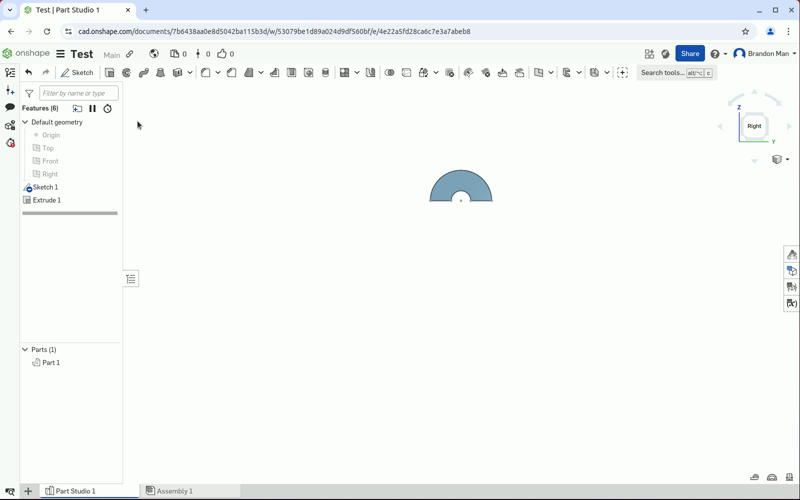
key(shift+h)
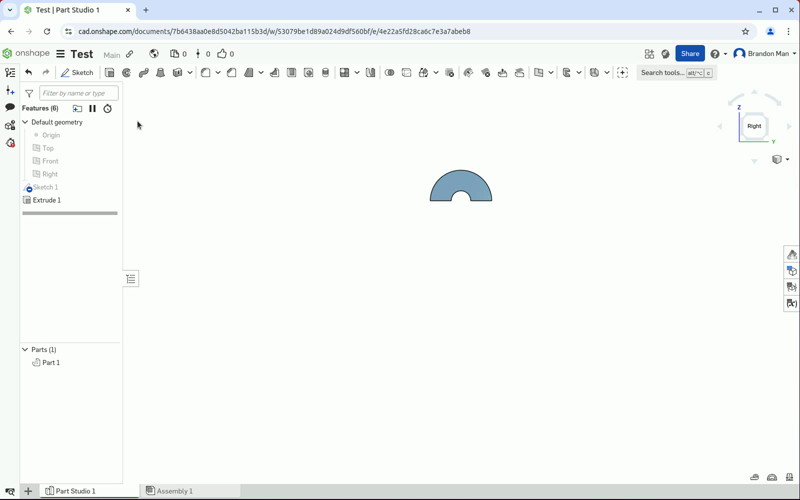
mouse_move(73, 189)
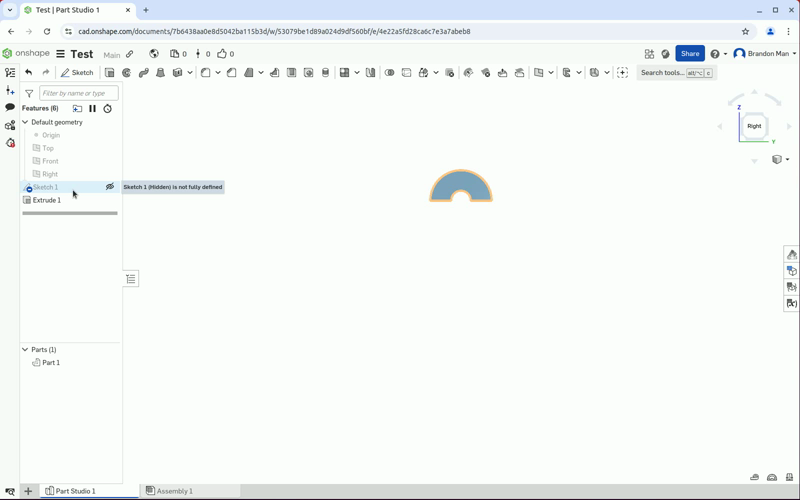
click(73, 189)
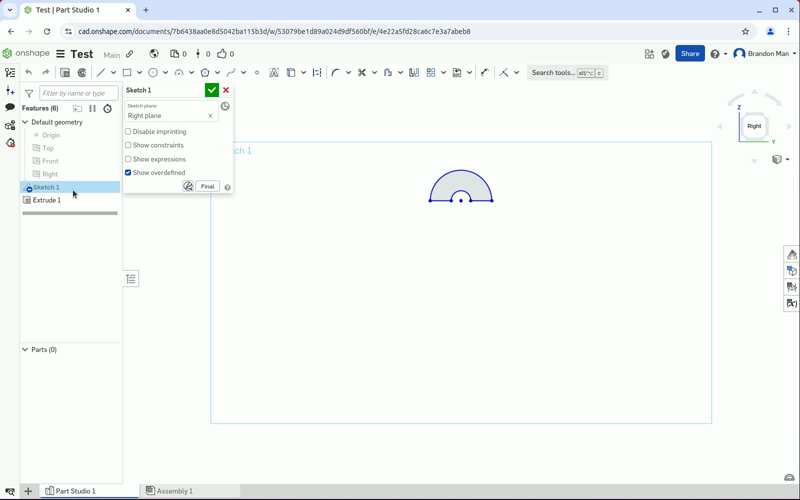
mouse_move(229, 92)
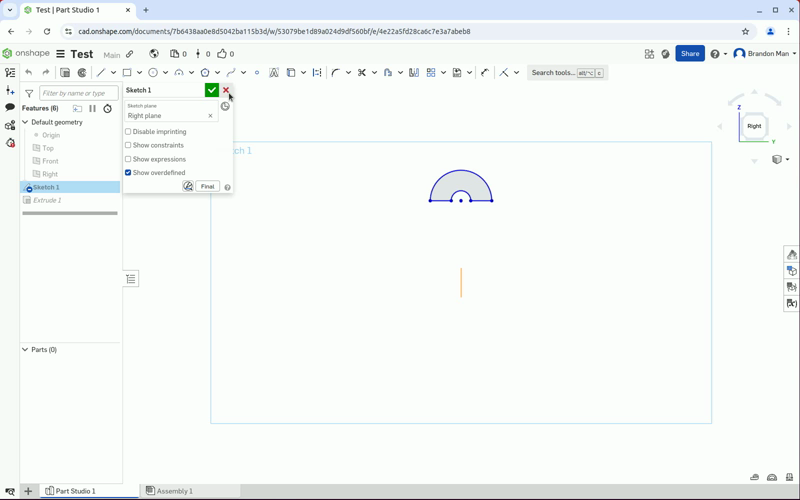
click(229, 92)
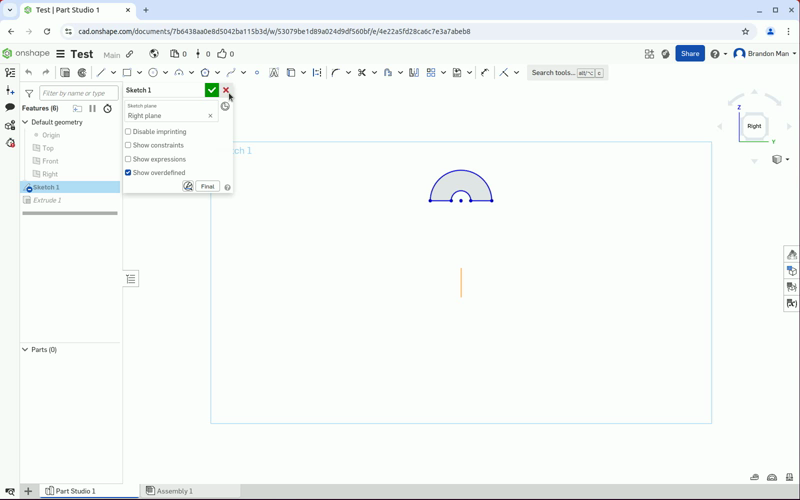
key(shift+s)
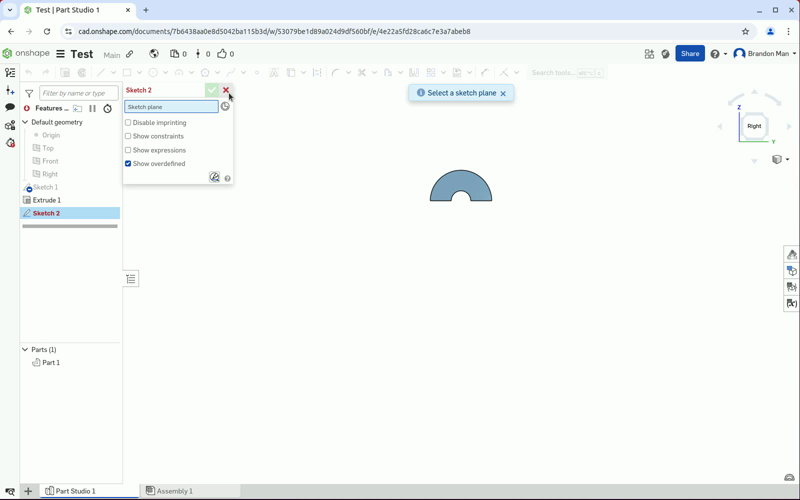
mouse_move(73, 176)
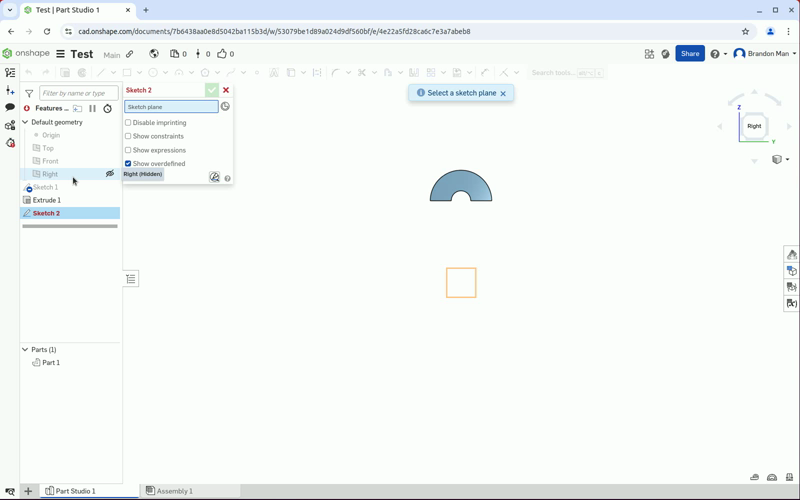
click(73, 176)
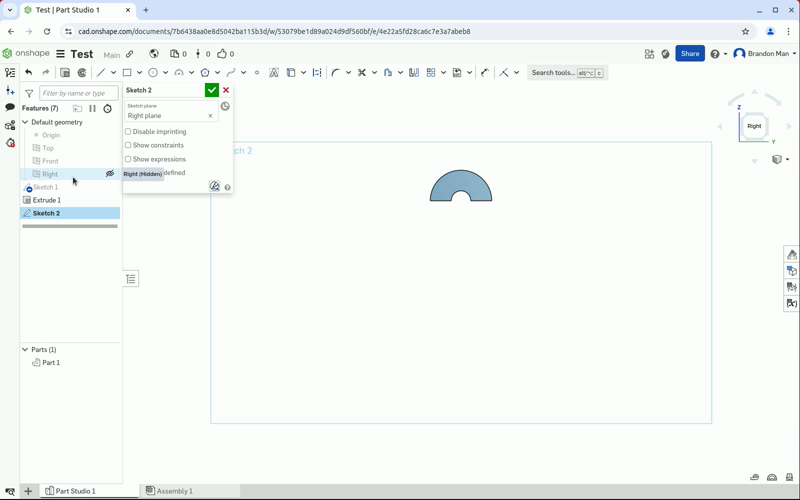
mouse_move(73, 352)
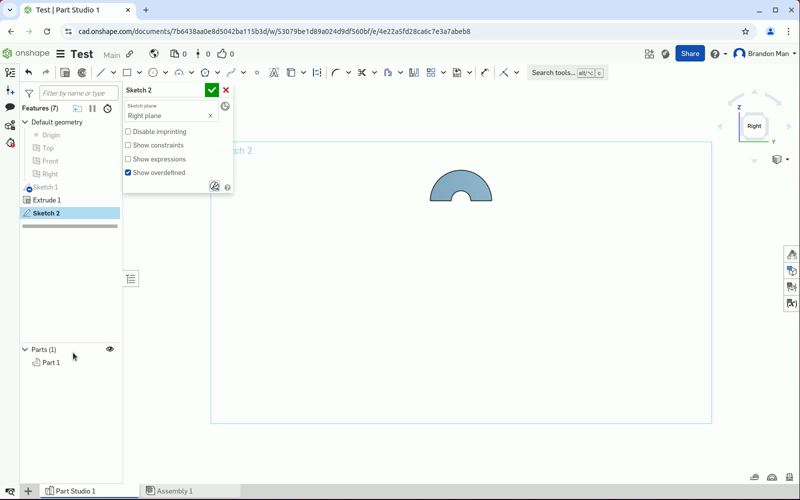
key(y)
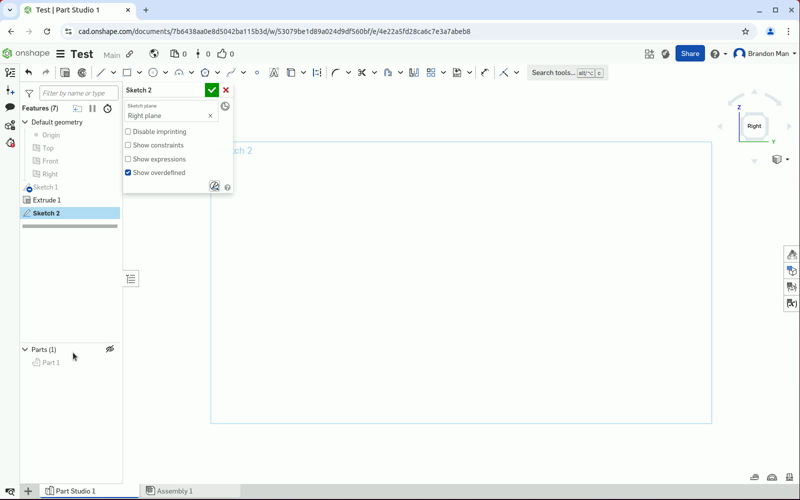
key(a)
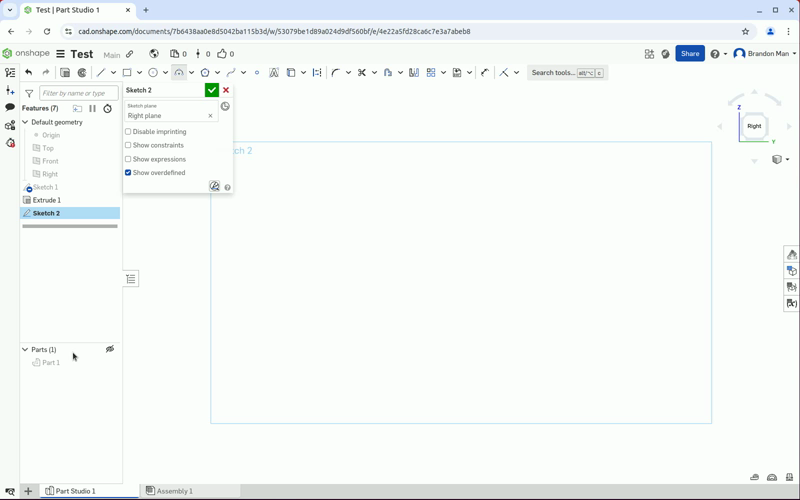
key_down(shift)
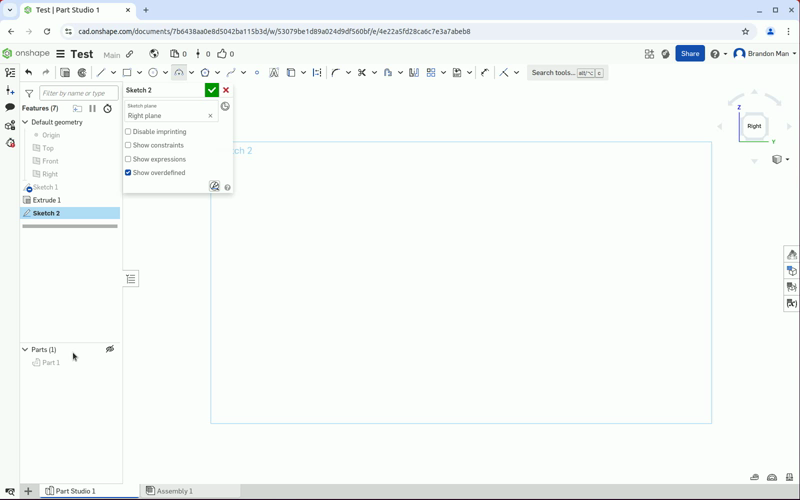
mouse_move(430, 282)
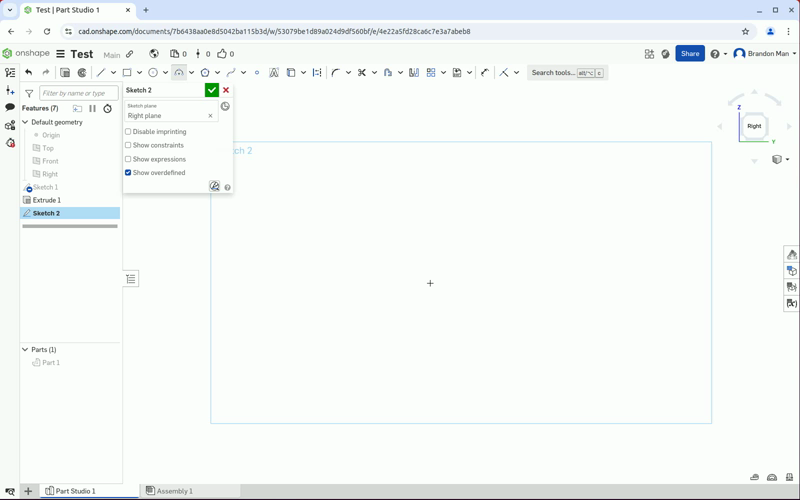
click(430, 282)
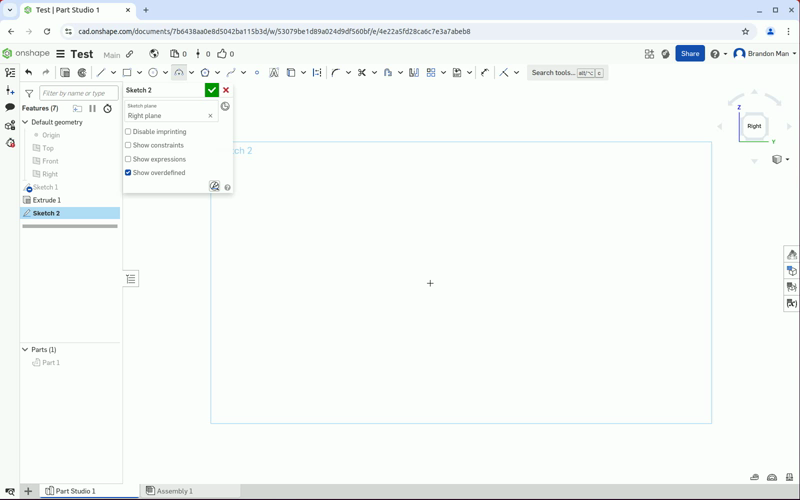
key_up(shift)
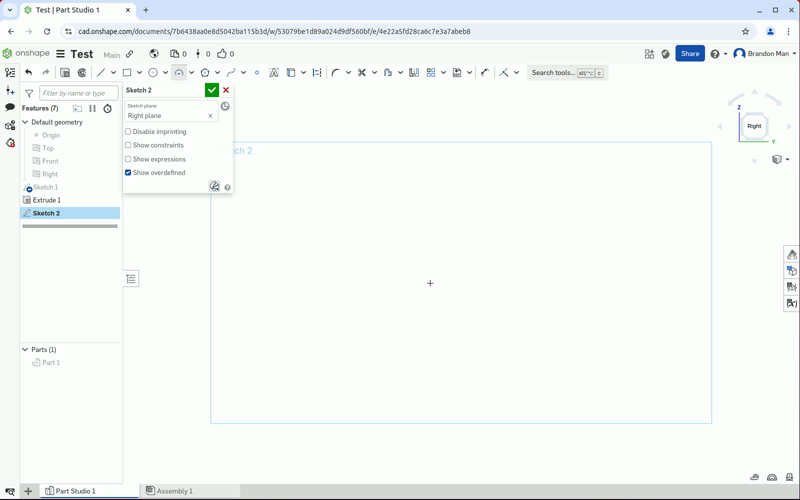
key_down(shift)
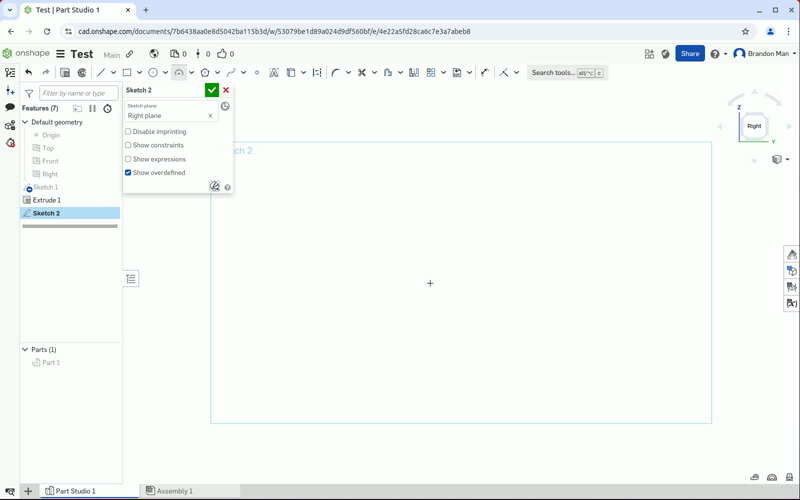
mouse_move(492, 282)
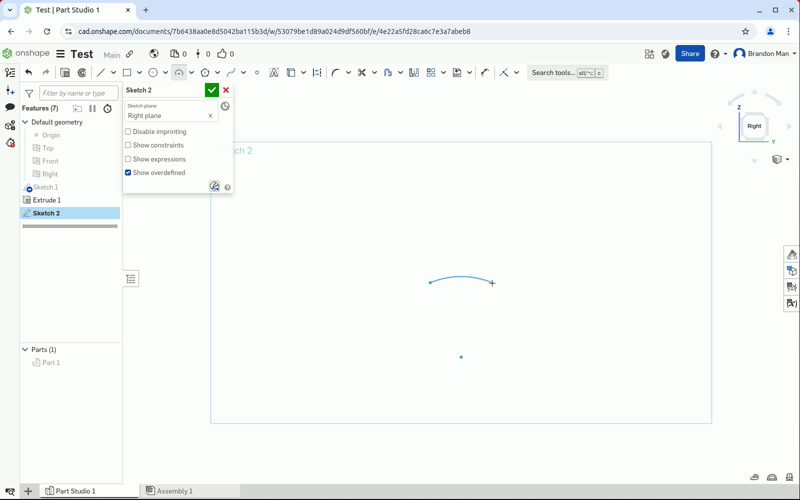
click(492, 282)
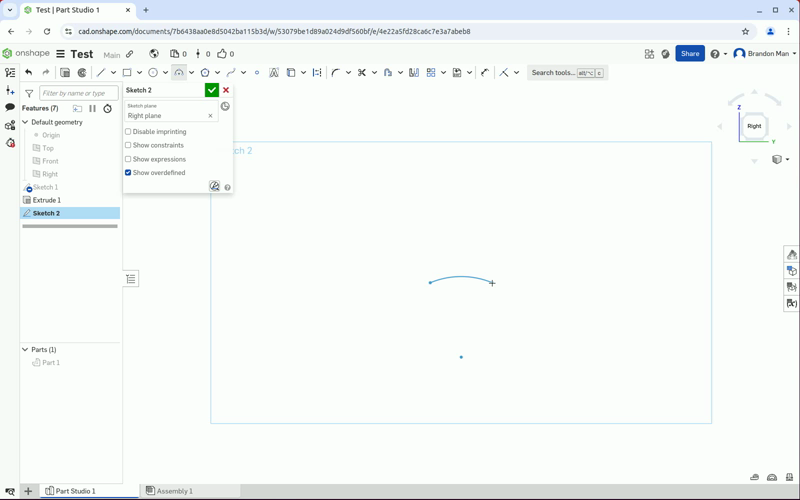
mouse_move(461, 313)
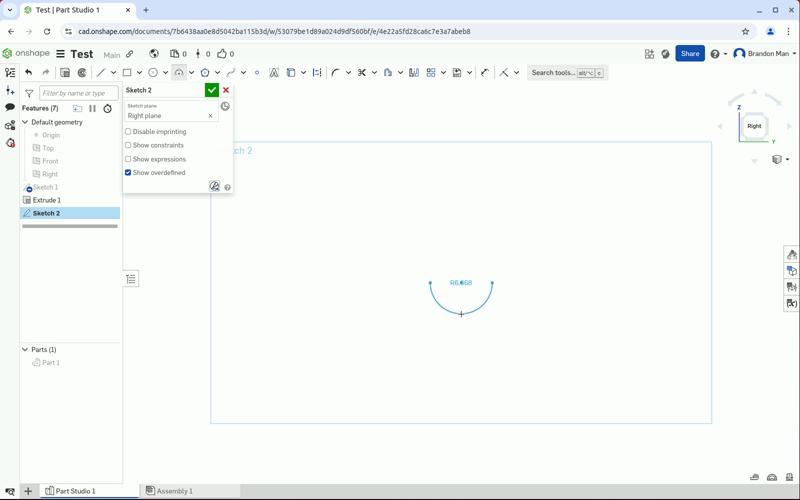
click(461, 313)
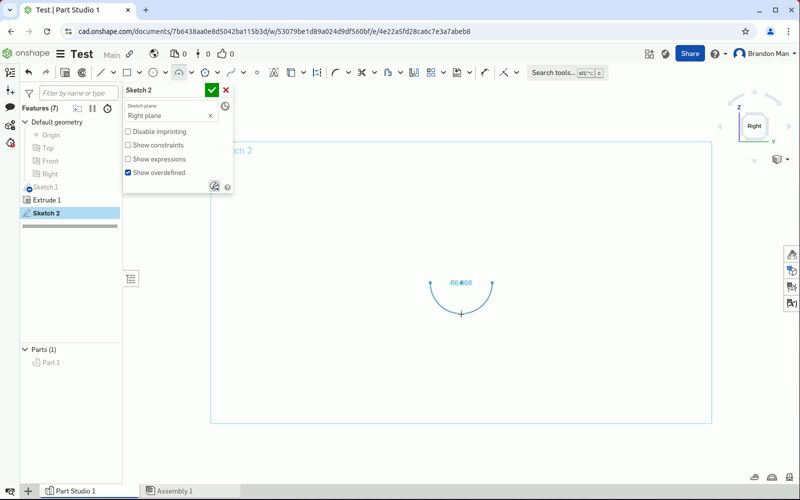
key_up(shift)
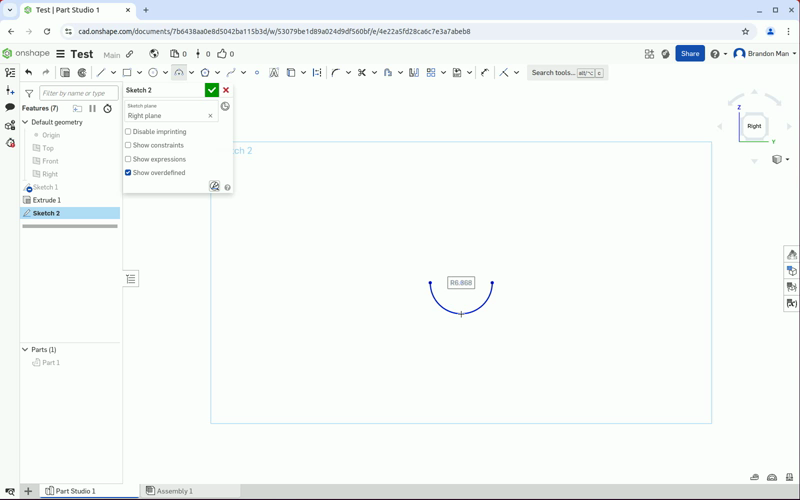
key(esc)
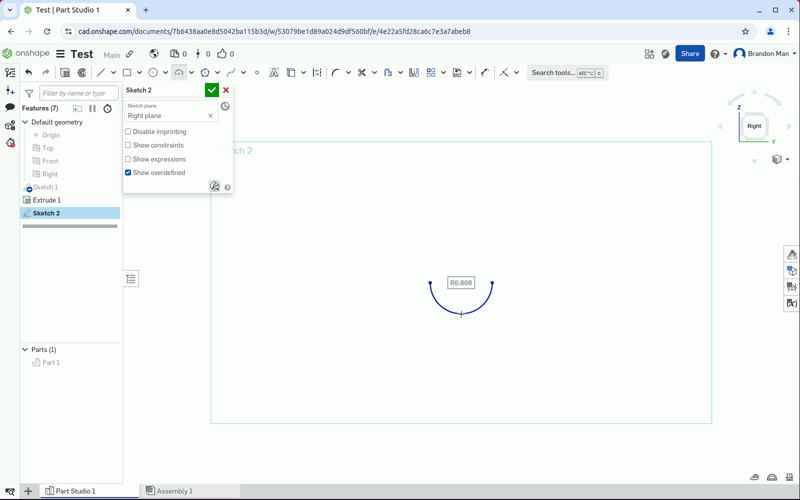
key(l)
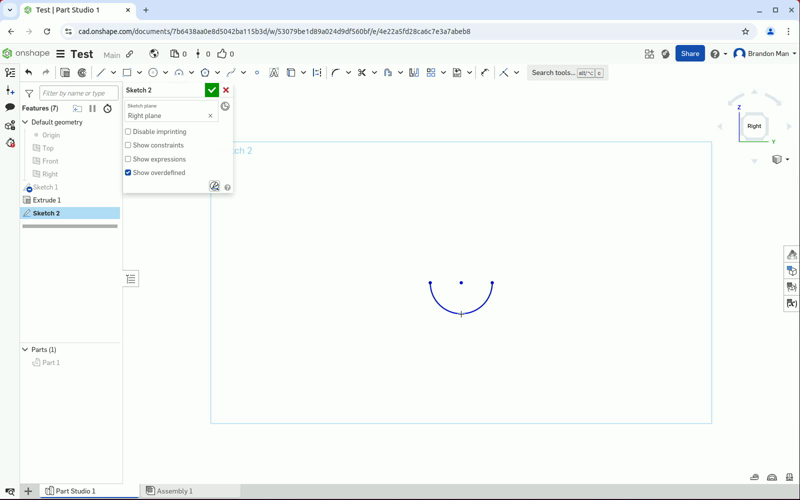
mouse_move(492, 282)
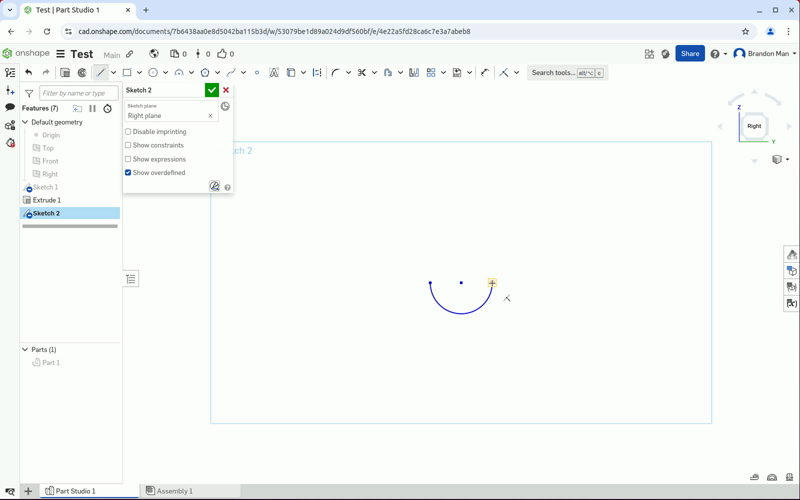
click(492, 282)
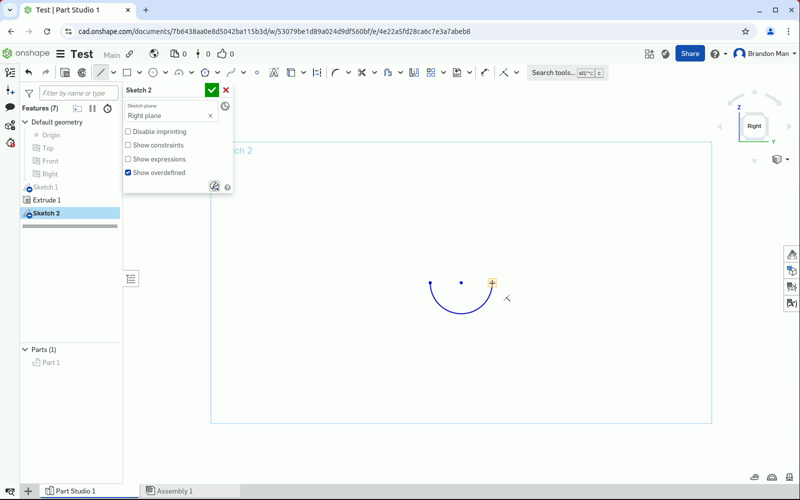
key_down(shift)
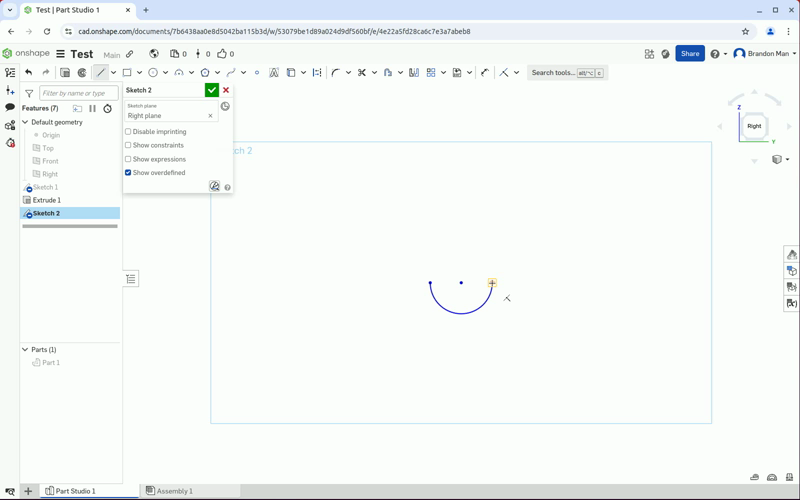
mouse_move(492, 200)
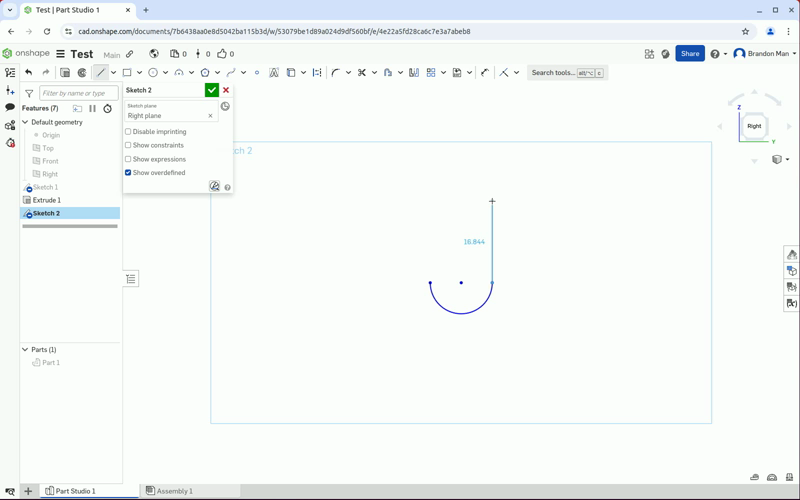
click(492, 200)
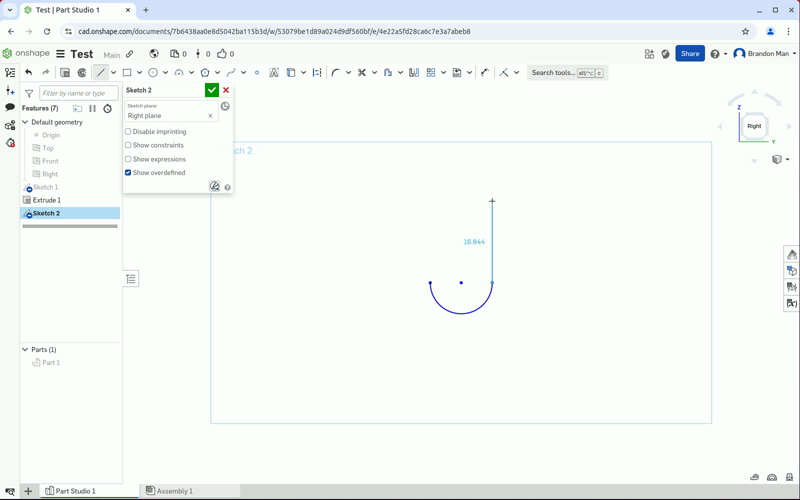
key_up(shift)
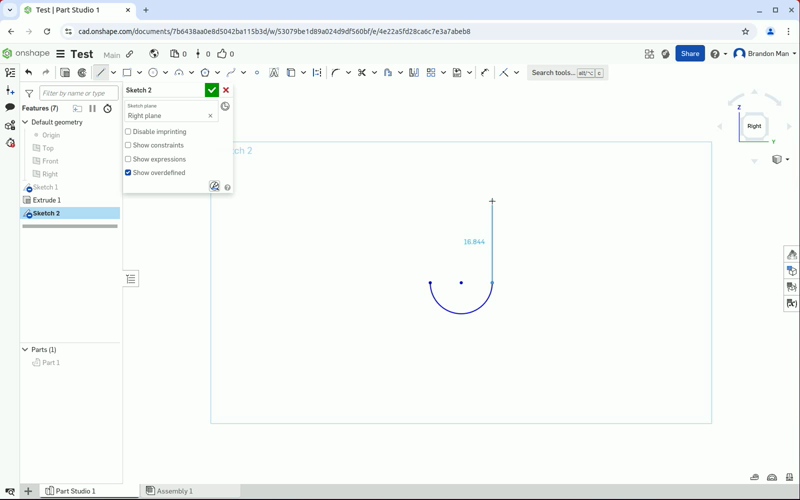
key_down(shift)
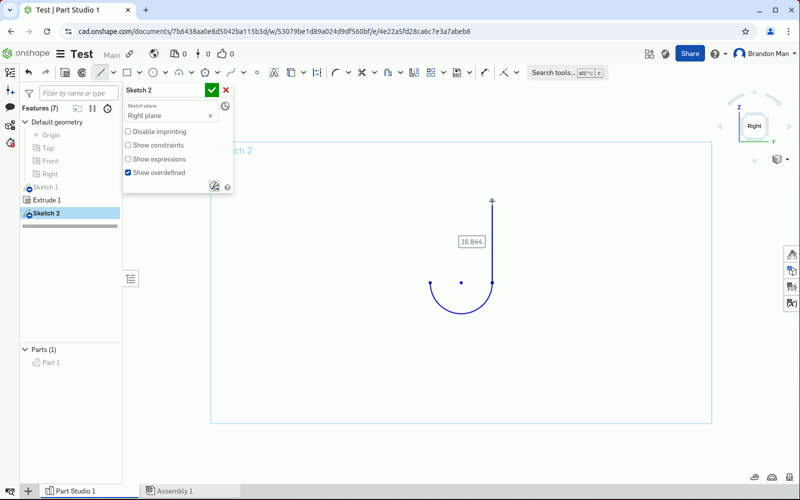
mouse_move(522, 200)
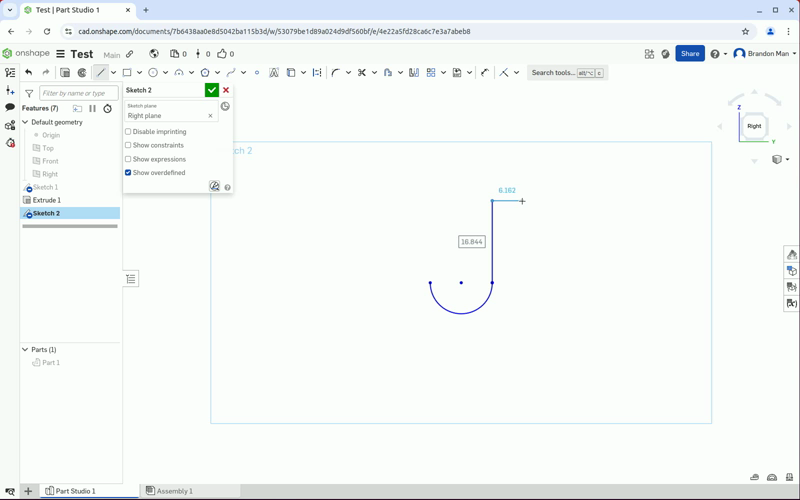
mouse_move(471, 200)
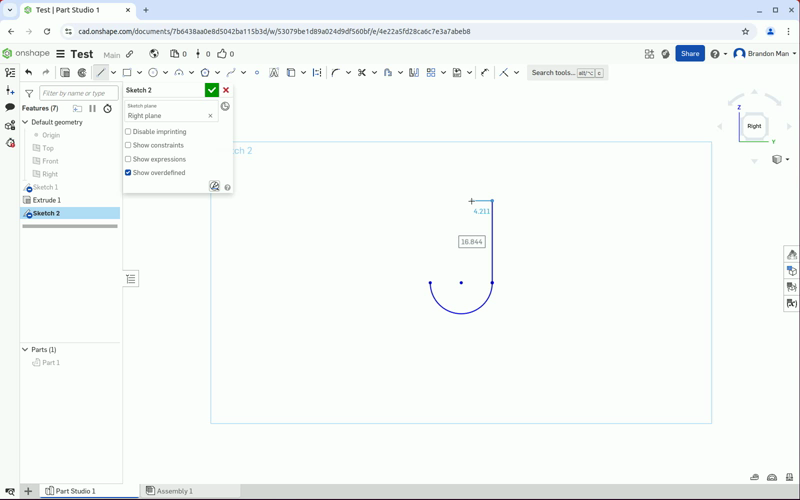
click(471, 200)
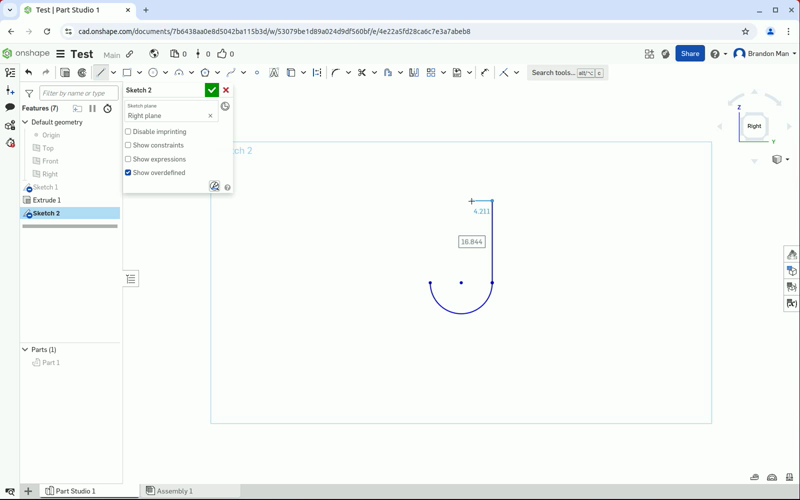
key_up(shift)
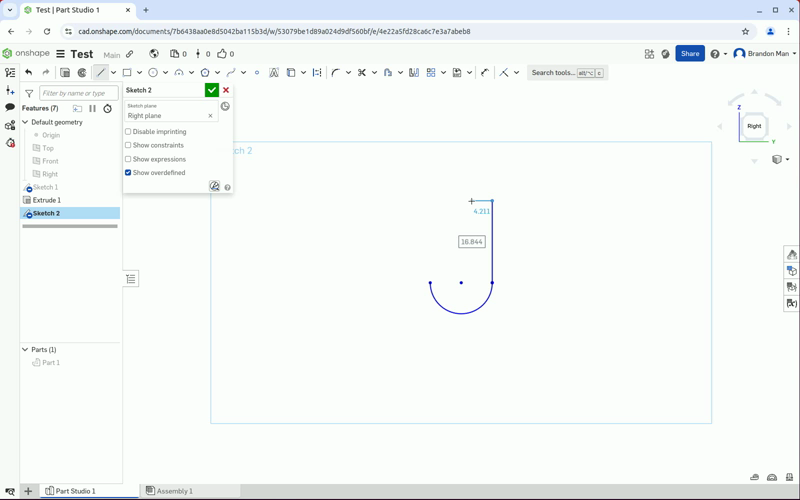
key(esc)
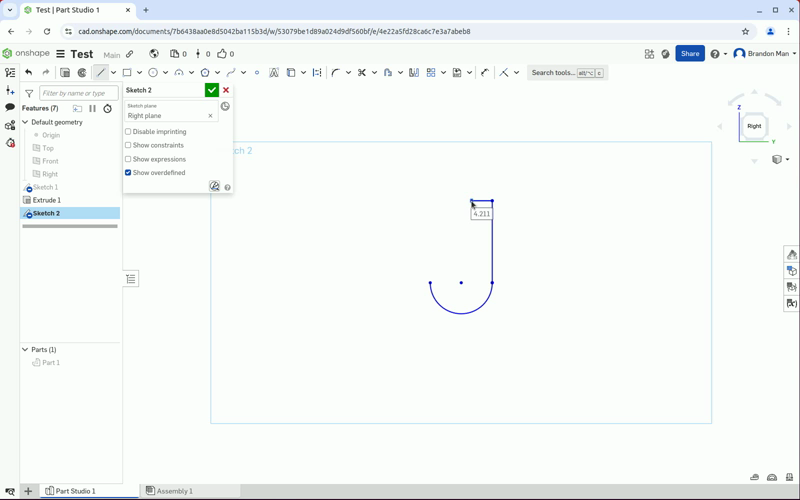
key(a)
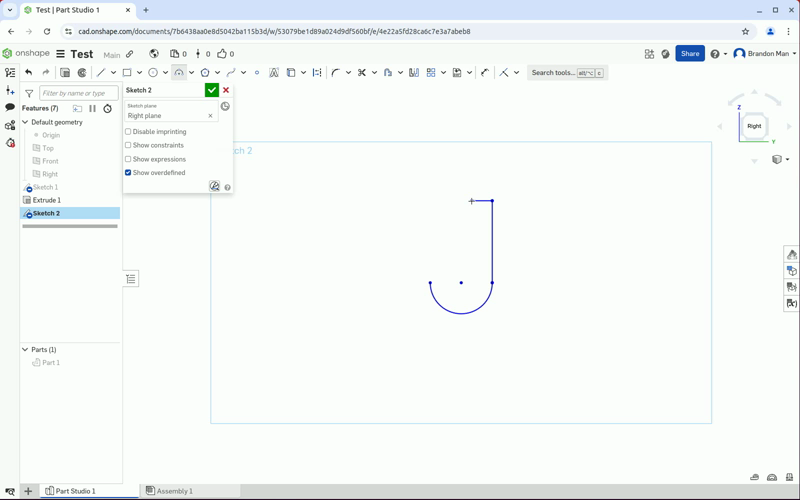
mouse_move(471, 200)
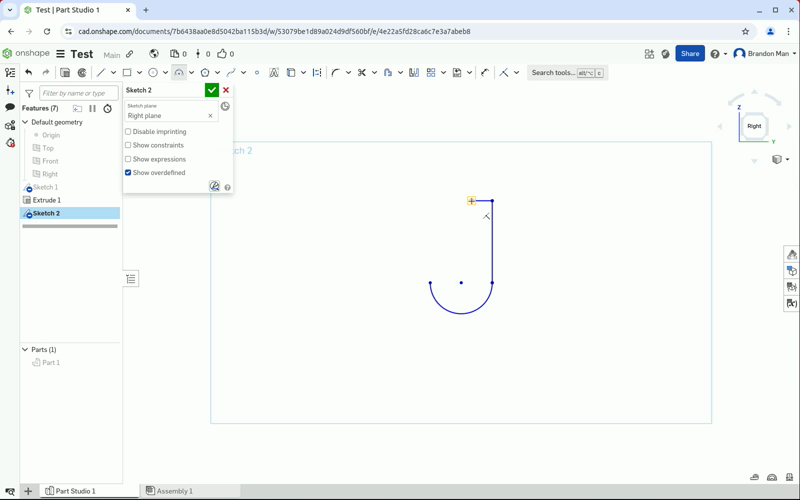
click(471, 200)
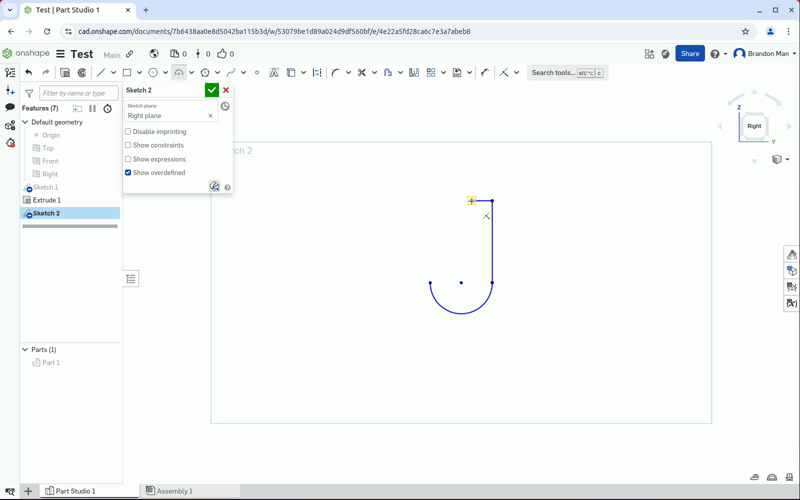
key_down(shift)
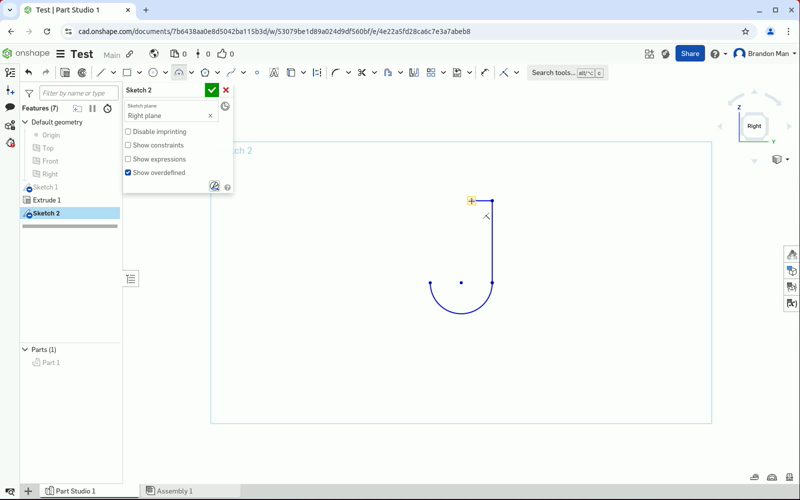
mouse_move(451, 200)
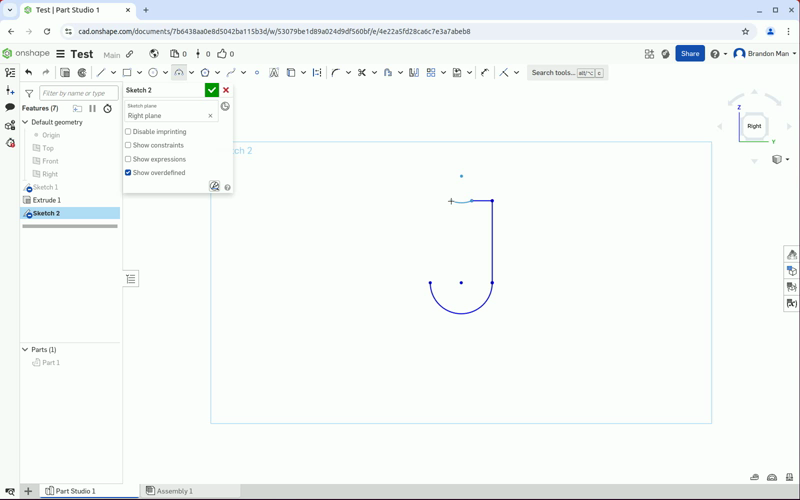
click(451, 200)
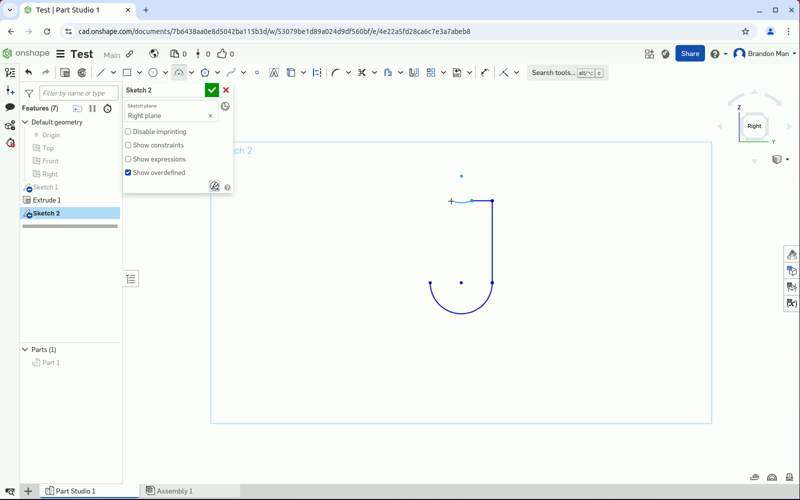
mouse_move(461, 210)
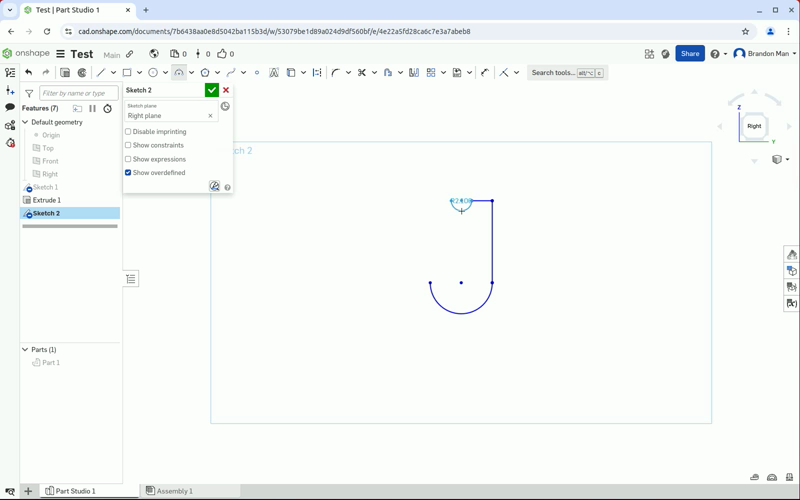
click(461, 210)
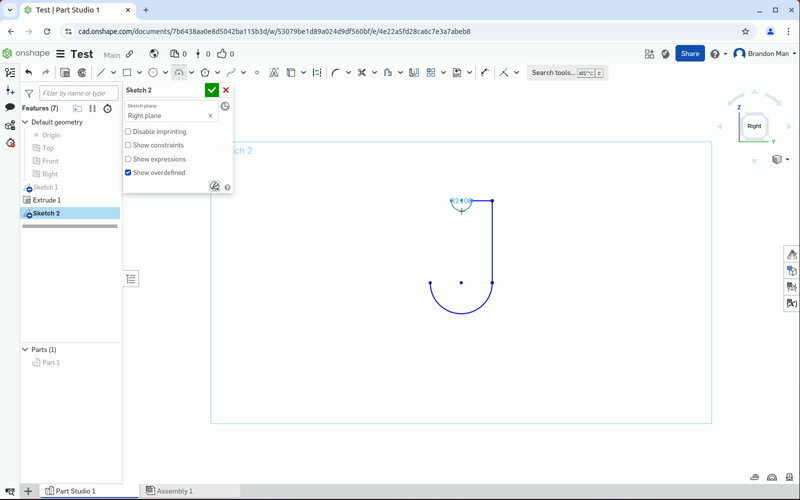
key_up(shift)
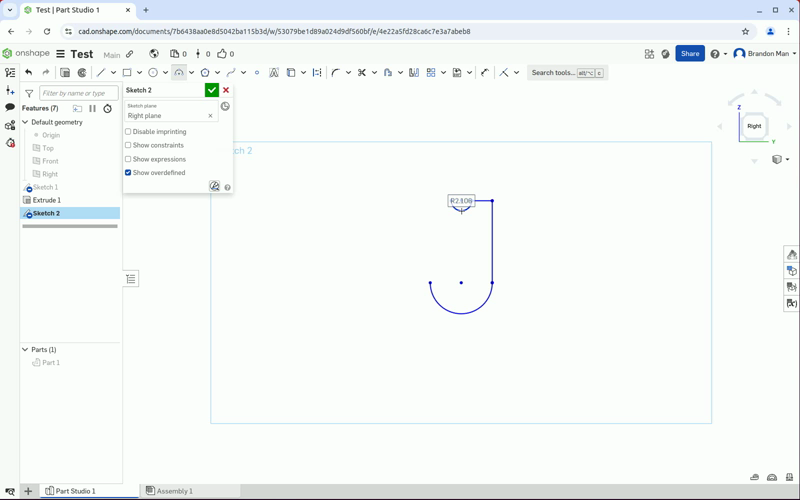
key(esc)
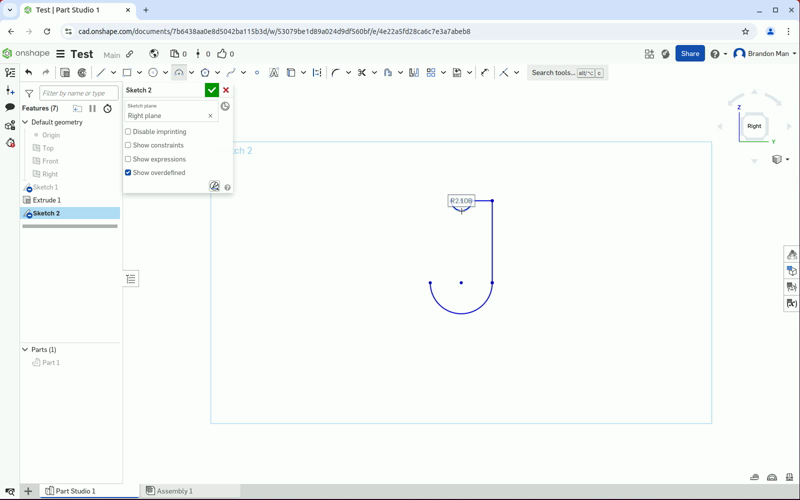
key(l)
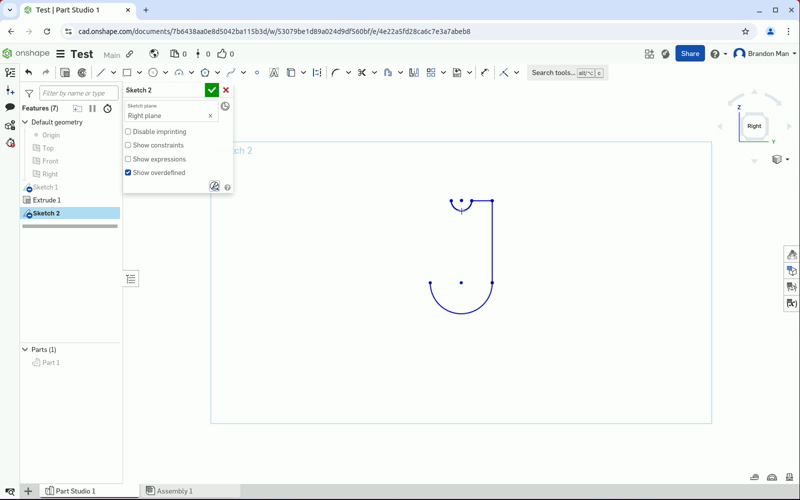
mouse_move(451, 200)
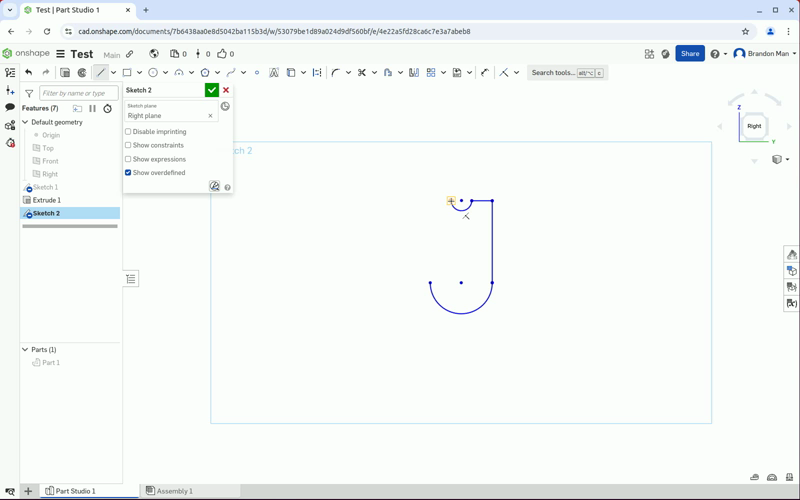
click(451, 200)
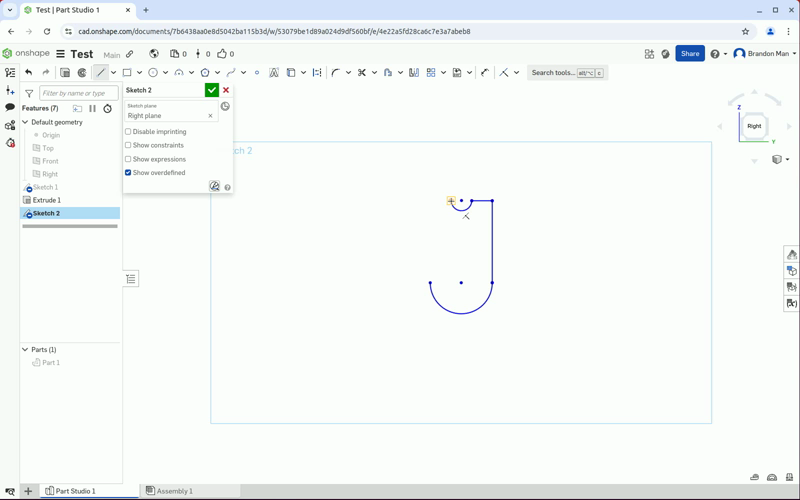
key_down(shift)
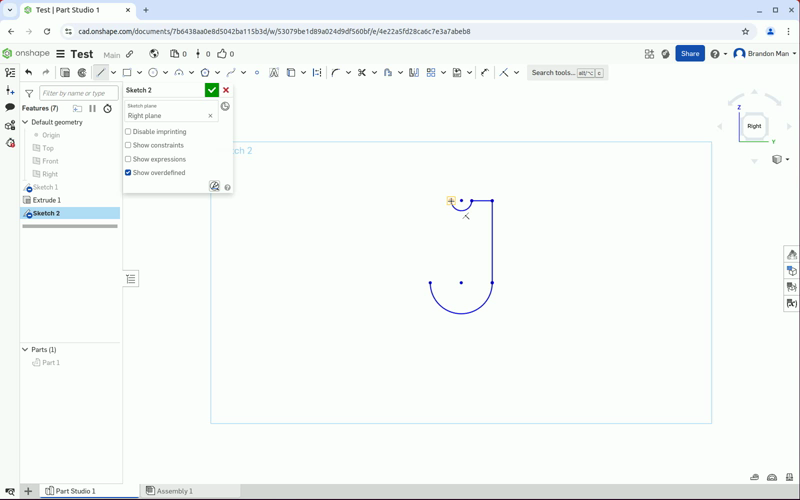
mouse_move(481, 200)
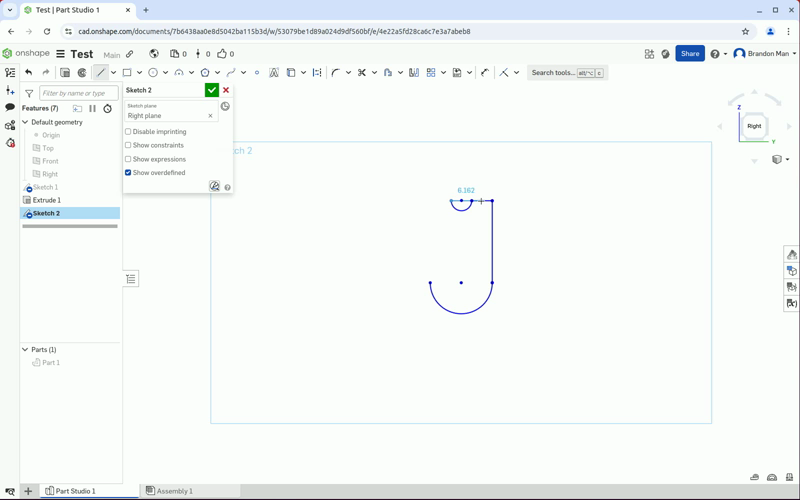
mouse_move(430, 200)
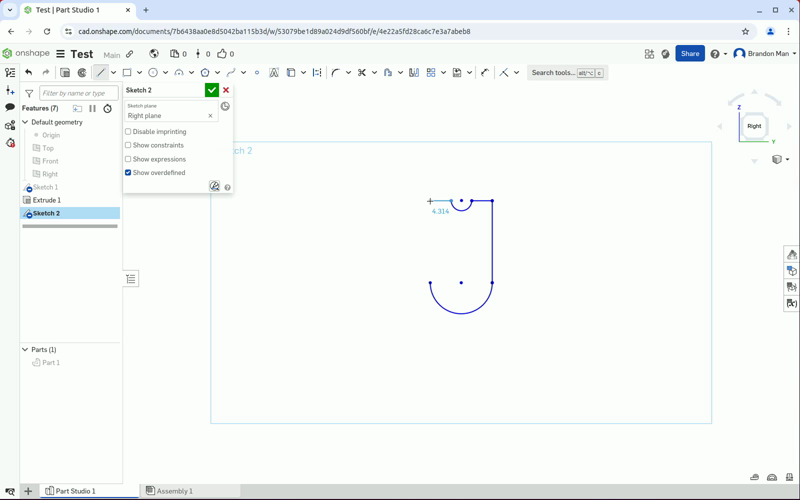
click(430, 200)
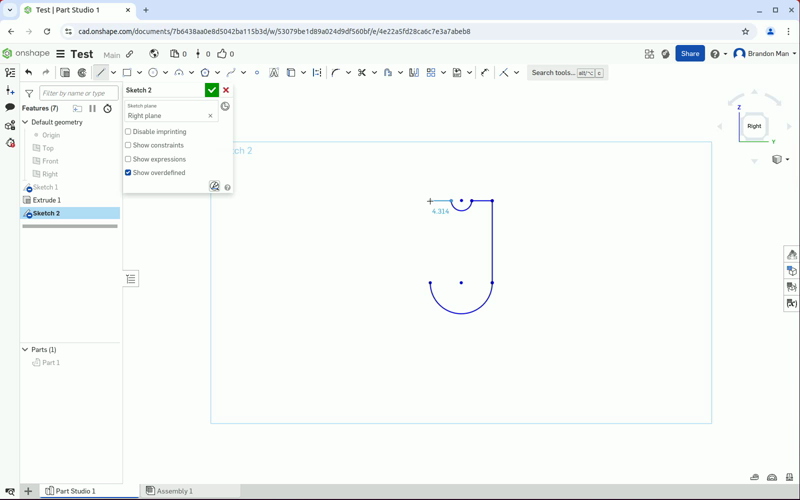
key_up(shift)
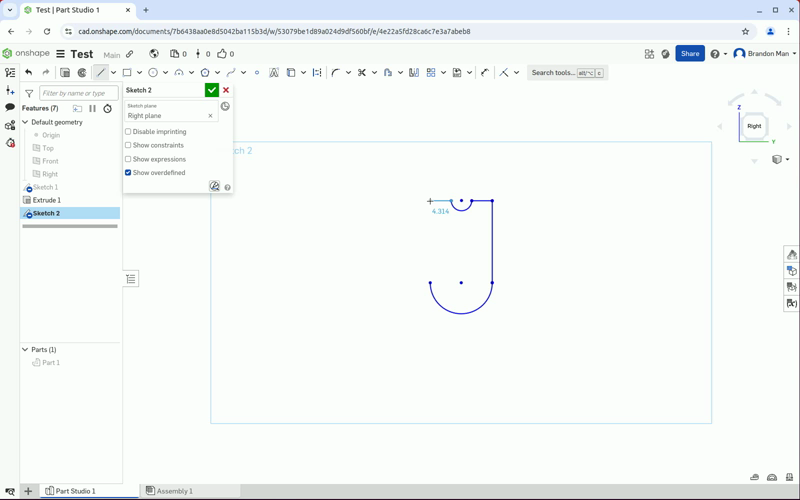
key_down(shift)
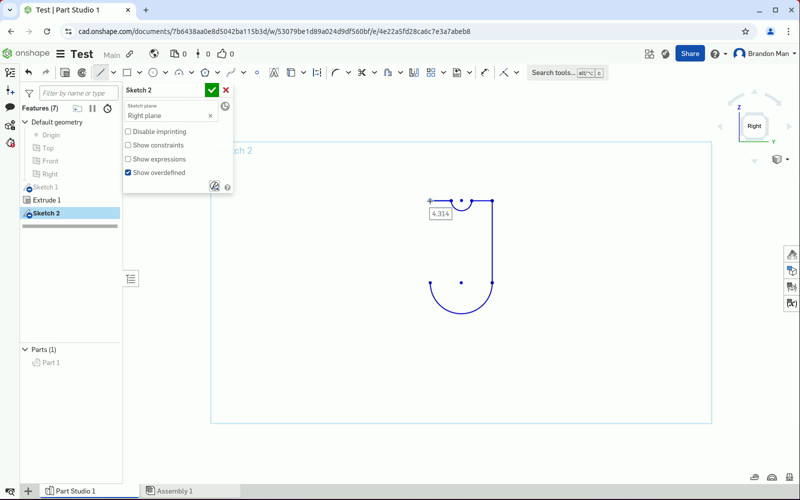
mouse_move(430, 282)
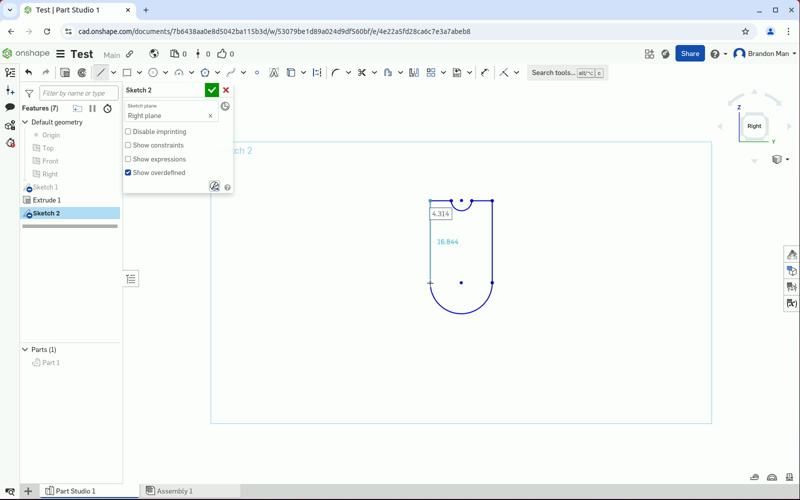
key_up(shift)
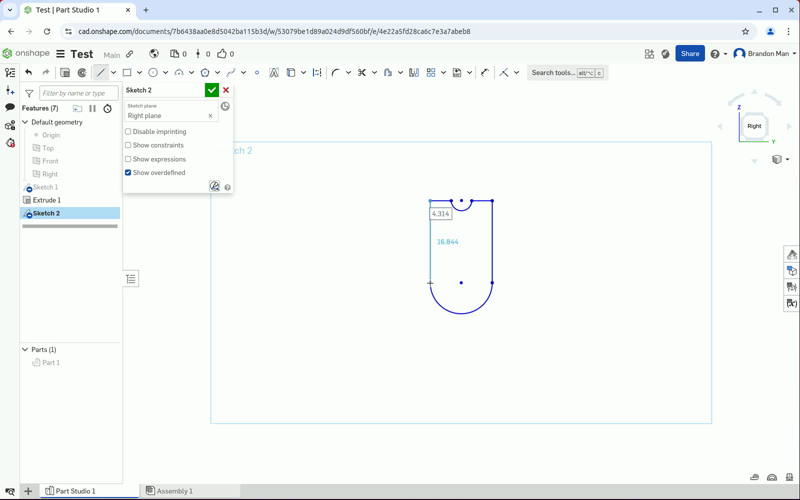
click(430, 282)
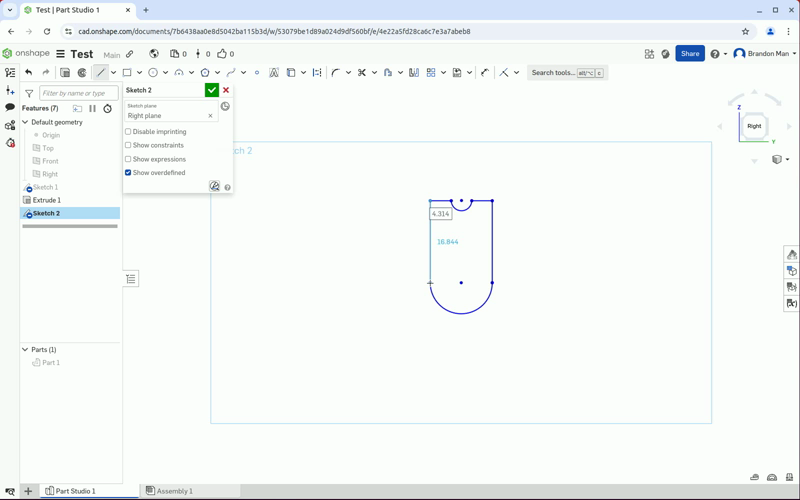
key(esc)
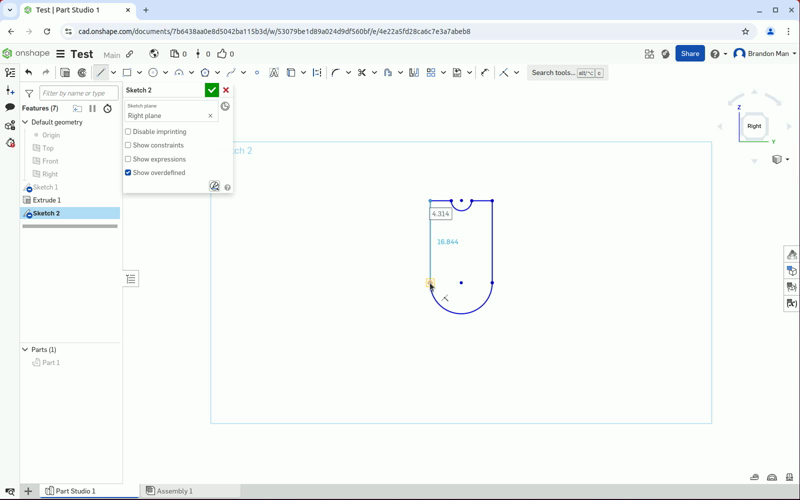
key(c)
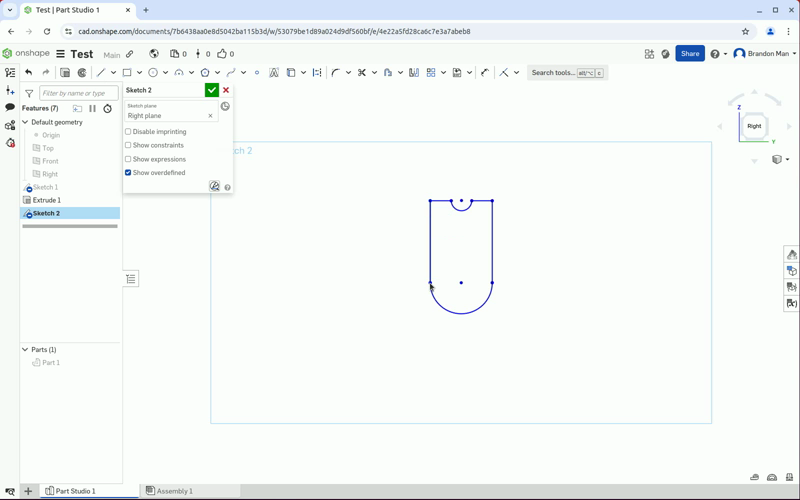
key_down(shift)
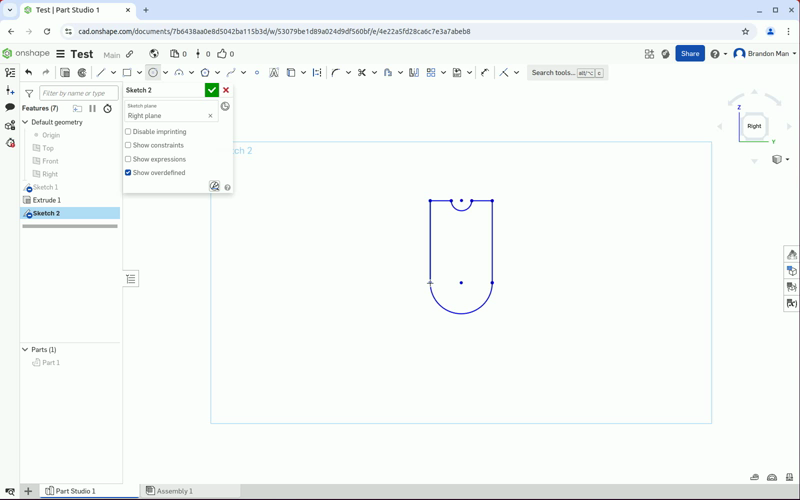
mouse_move(461, 282)
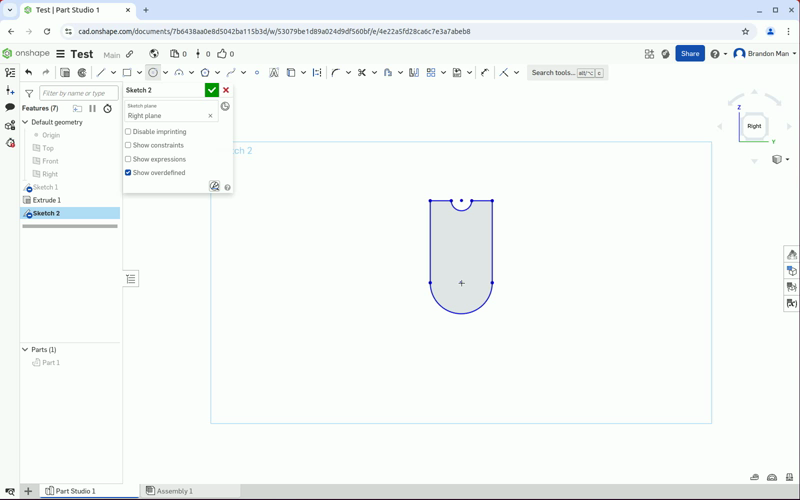
scroll(6)
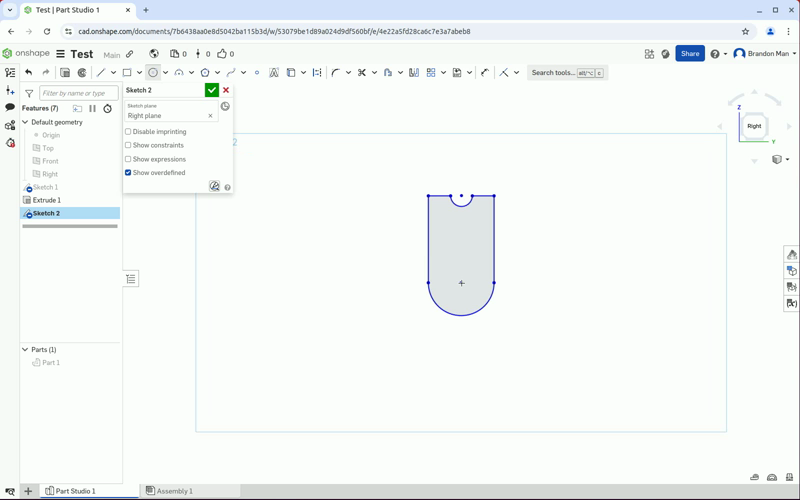
scroll(6)
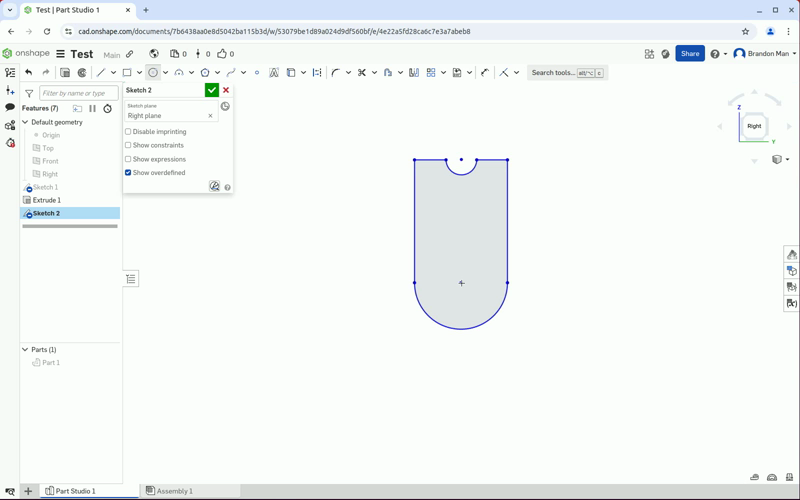
scroll(6)
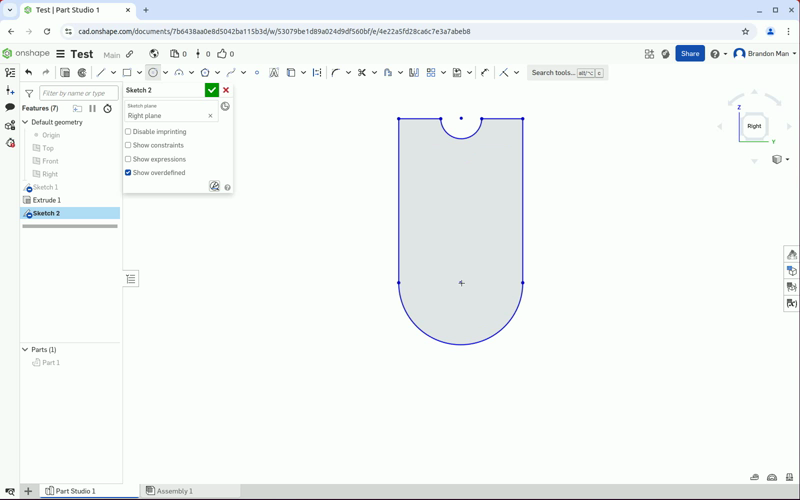
scroll(6)
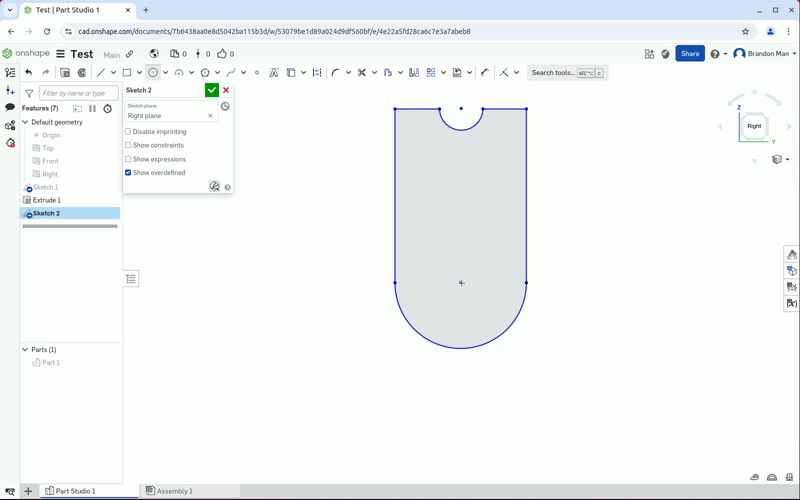
scroll(6)
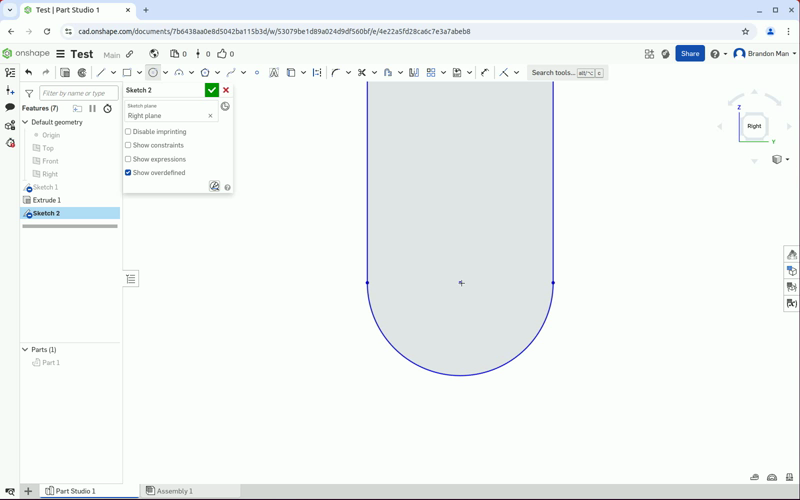
scroll(6)
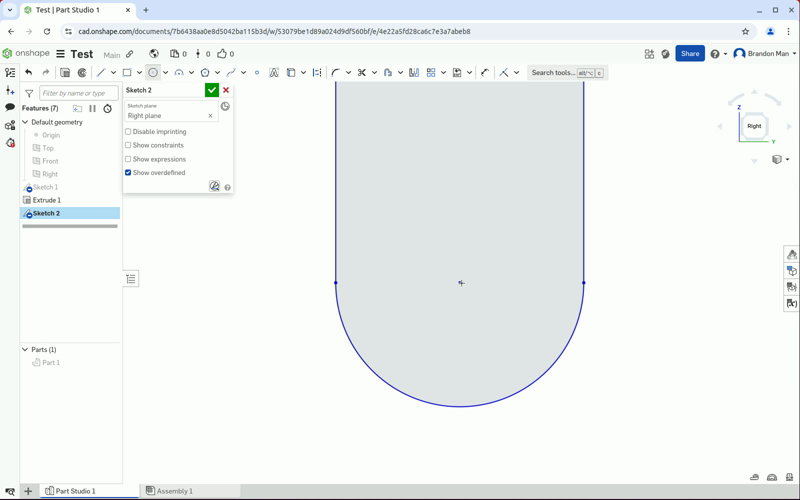
scroll(6)
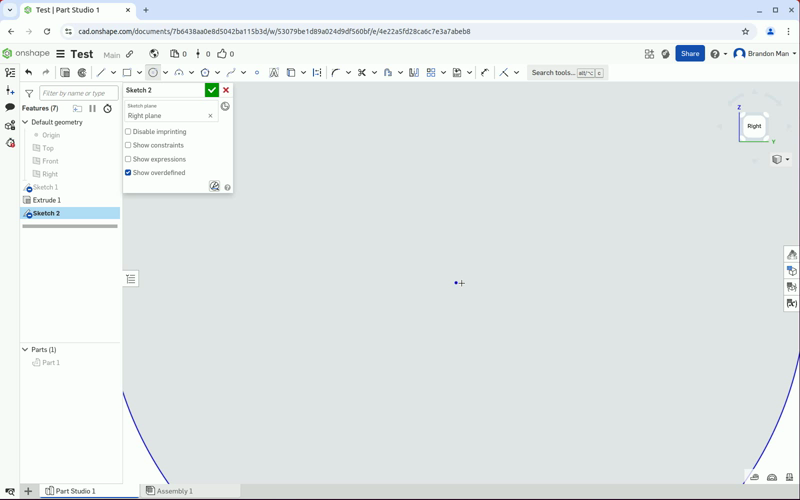
click(461, 282)
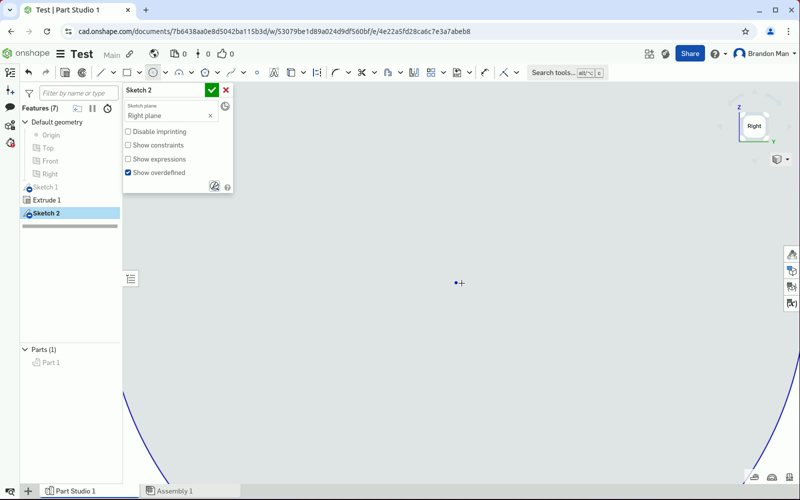
scroll(-6)
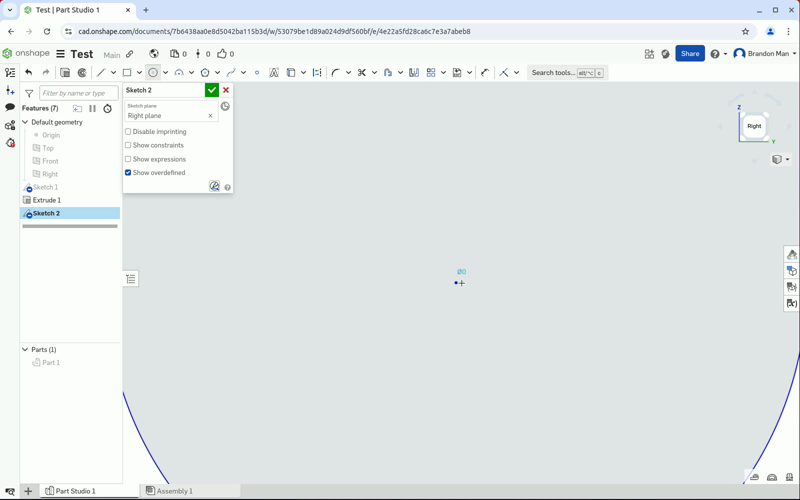
scroll(-6)
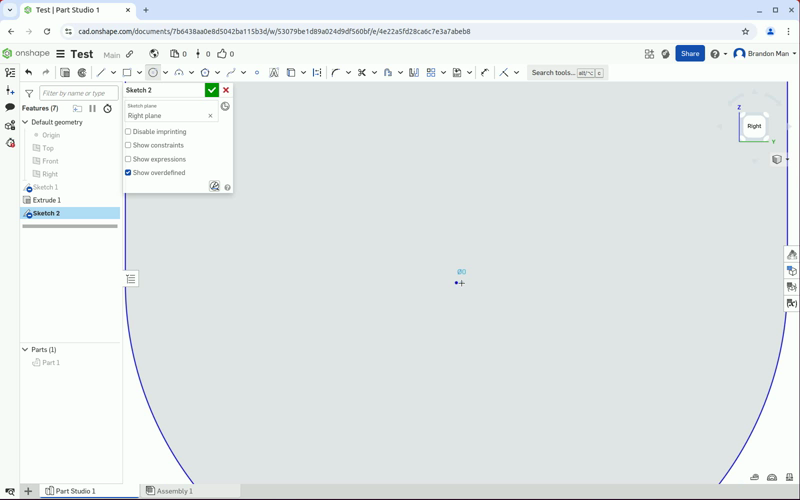
scroll(-6)
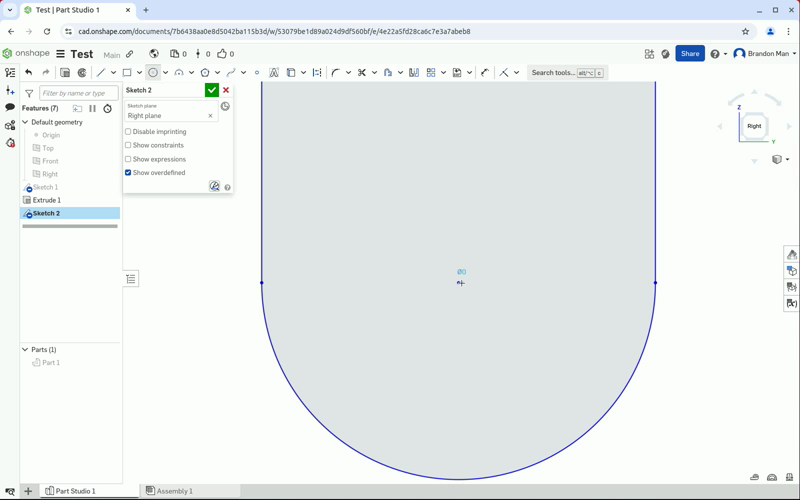
scroll(-6)
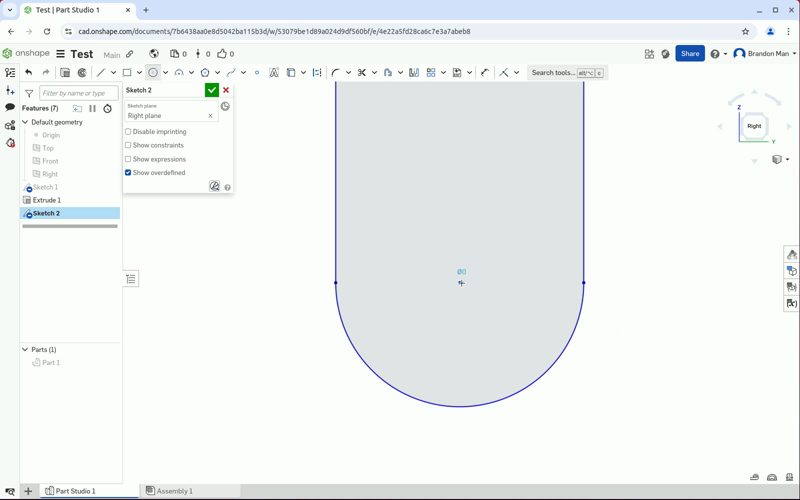
scroll(-6)
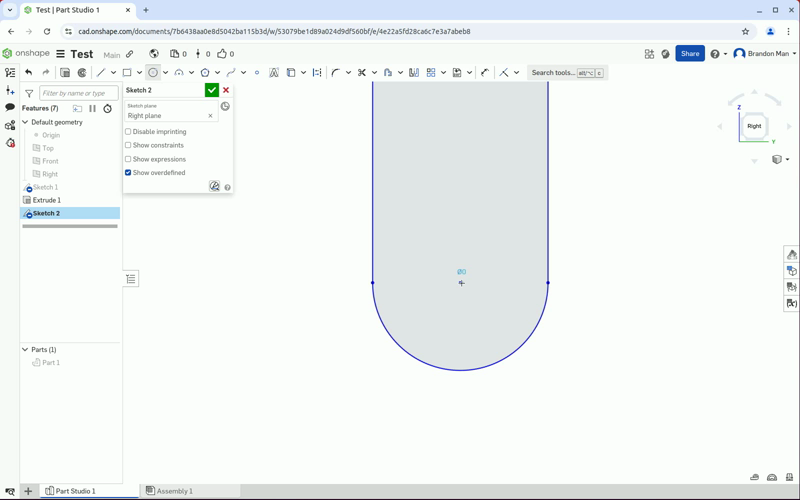
scroll(-6)
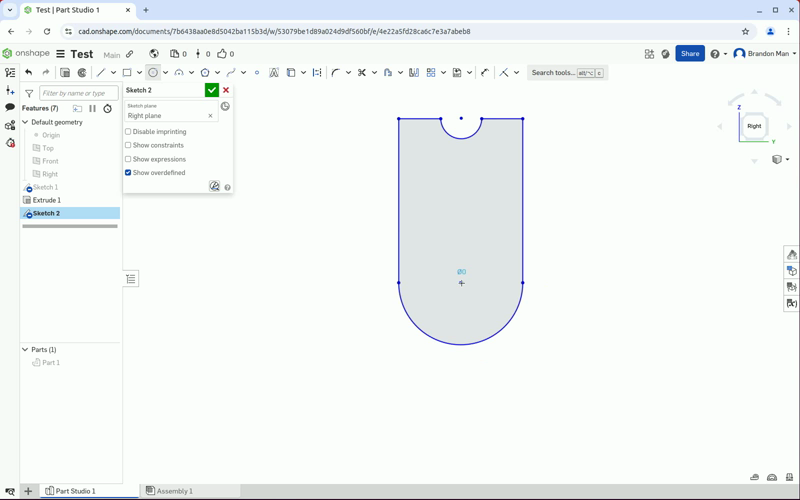
scroll(-6)
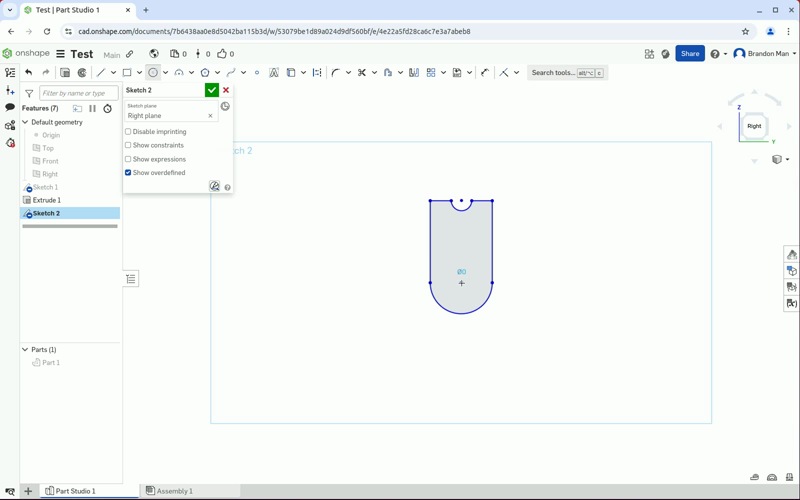
key_up(shift)
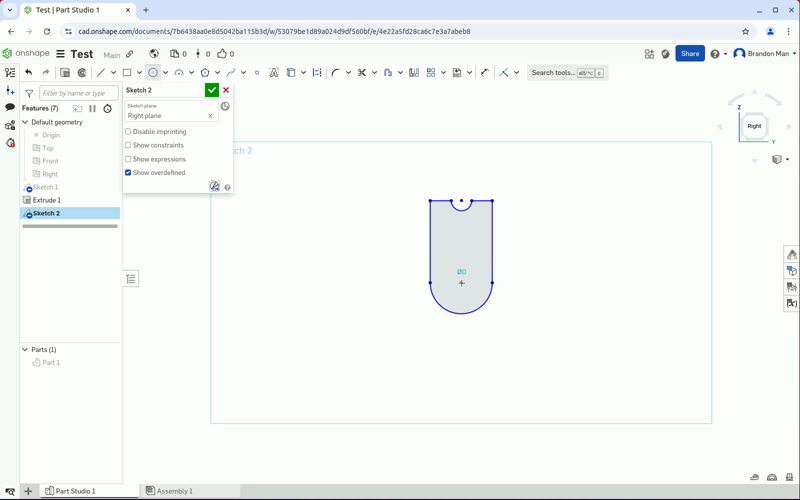
mouse_move(472, 282)
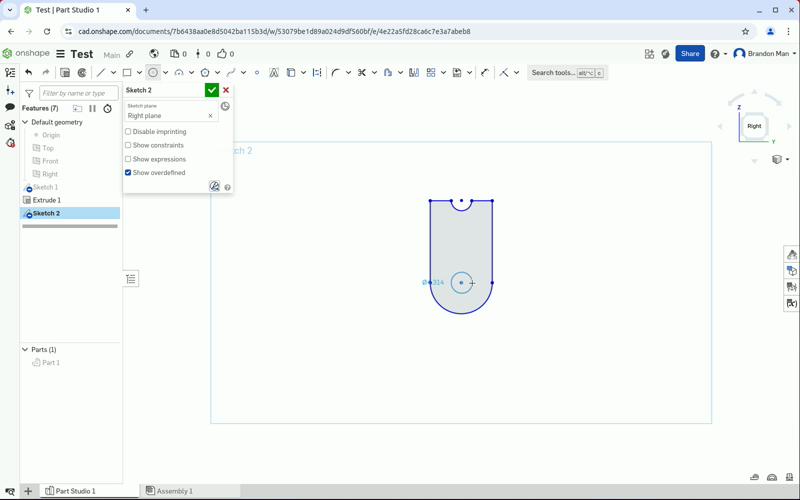
click(472, 282)
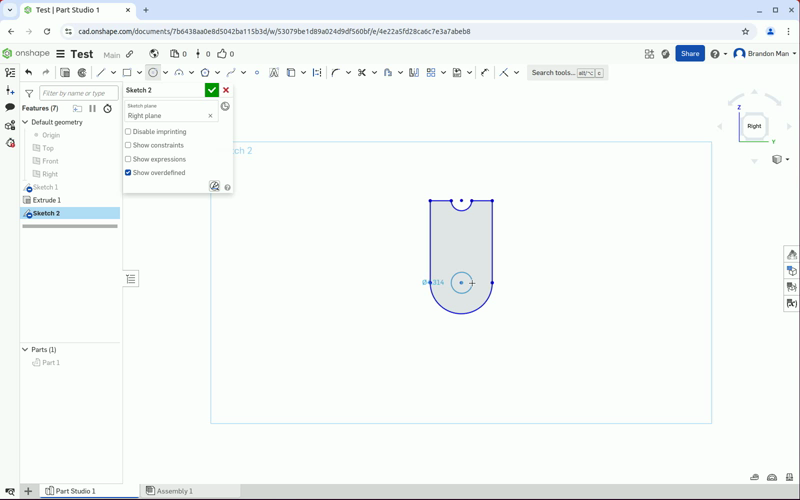
key(esc)
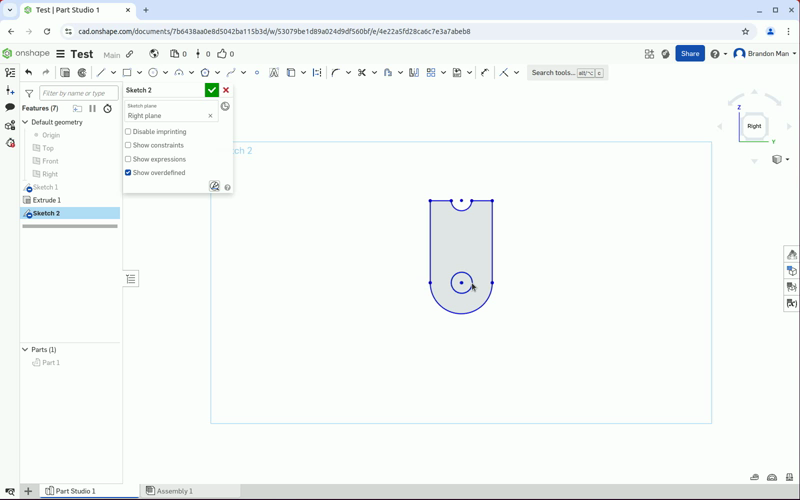
mouse_move(480, 273)
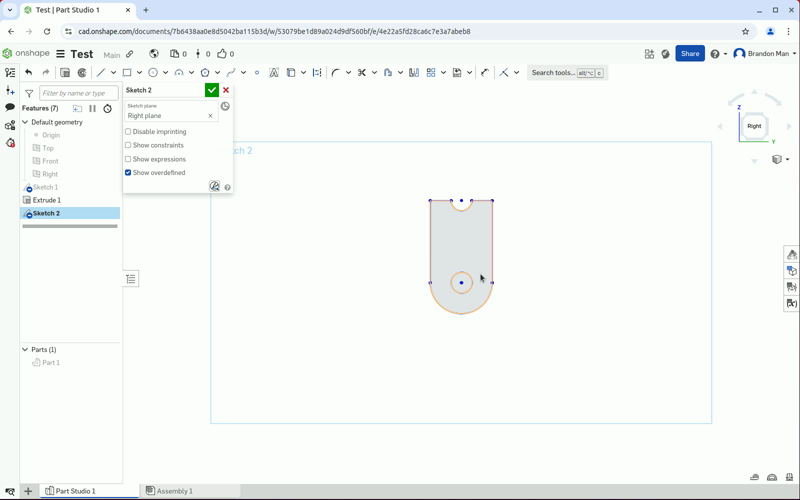
click(480, 273)
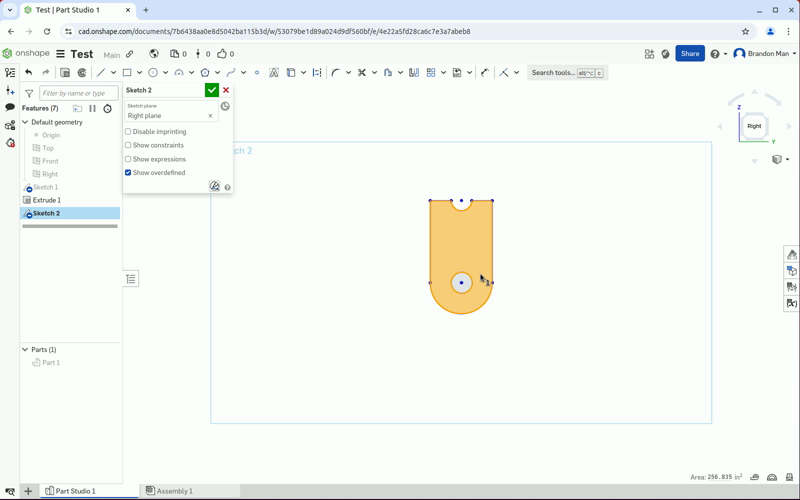
mouse_move(73, 352)
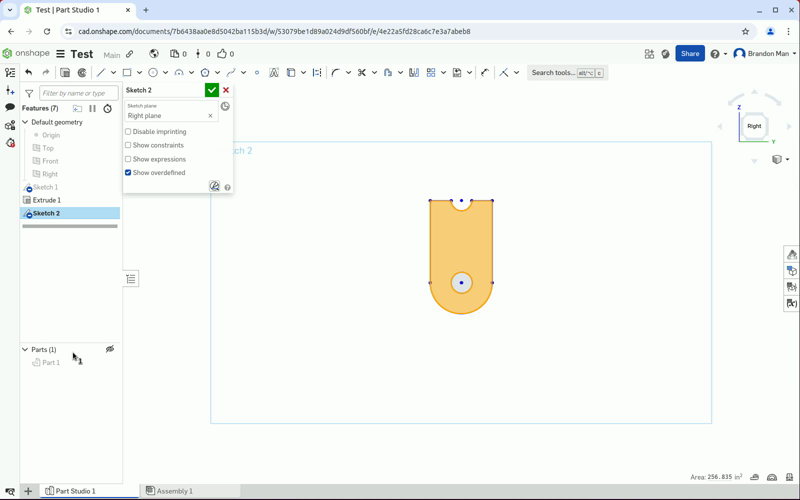
key(shift+y)
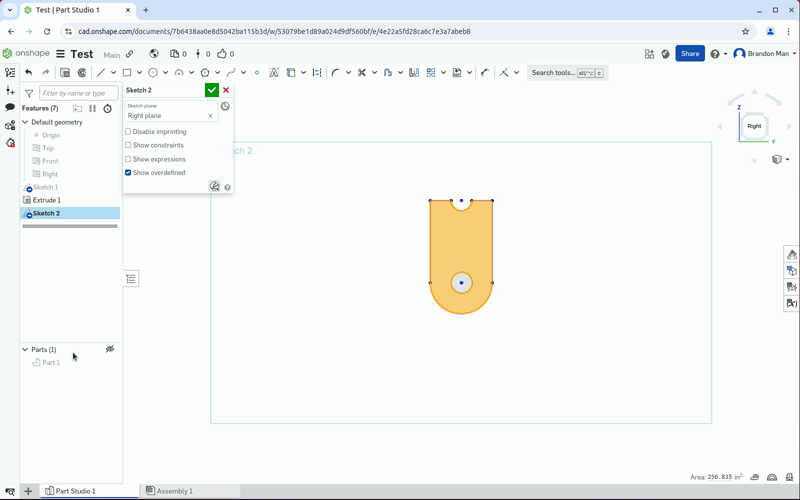
key(shift+e)
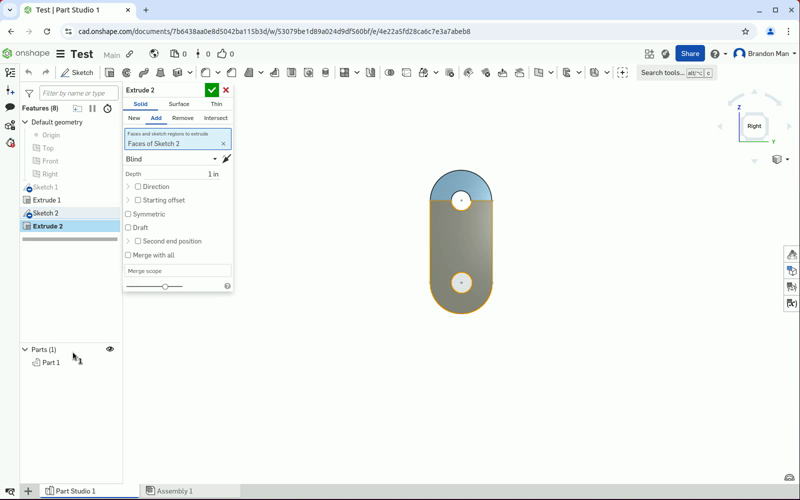
mouse_move(143, 106)
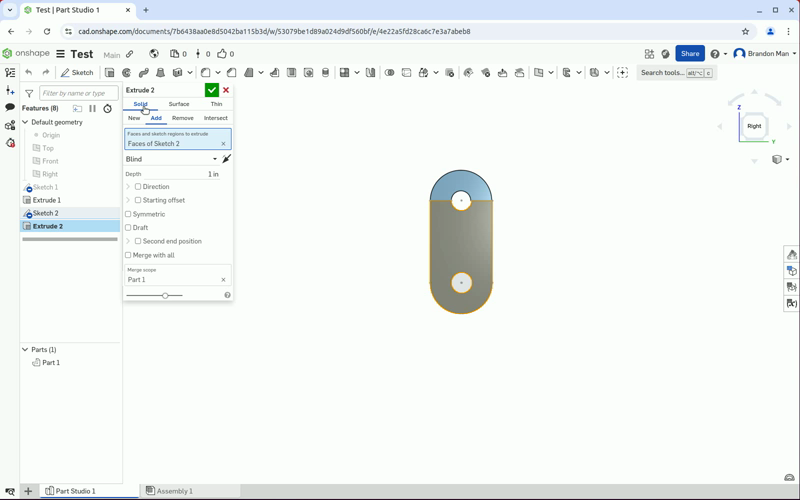
click(143, 106)
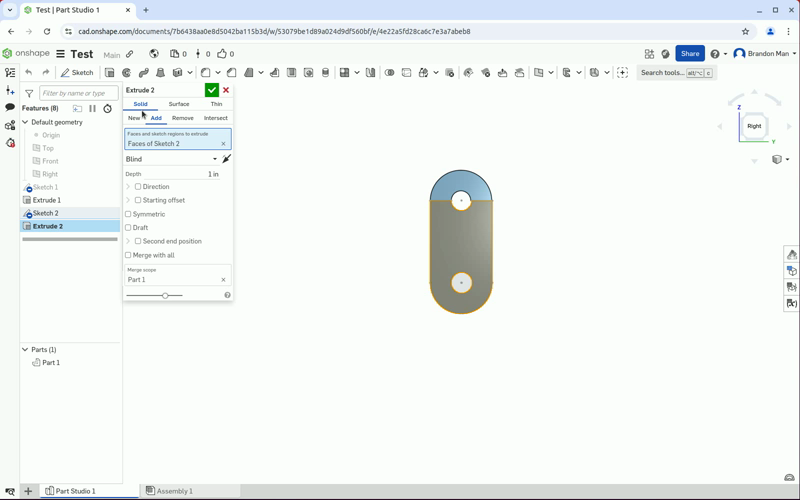
mouse_move(137, 120)
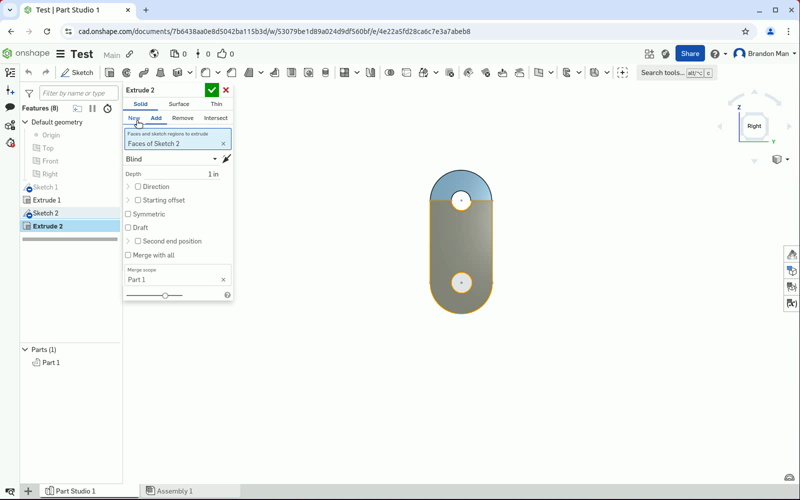
click(137, 120)
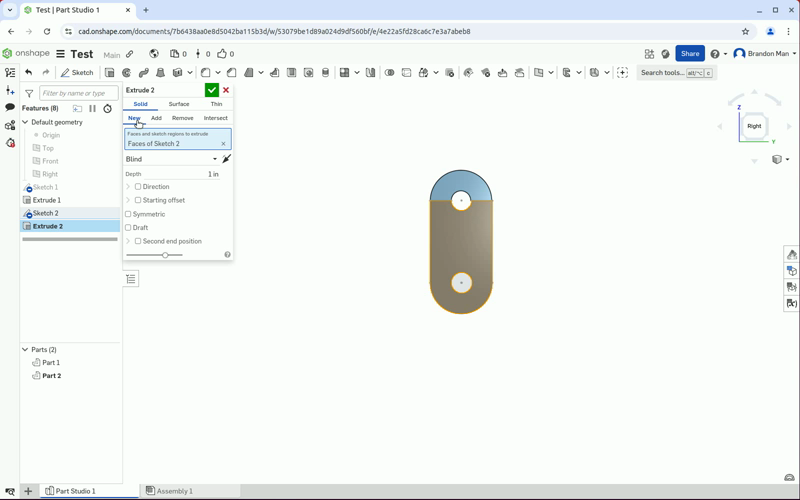
key(tab, 4)
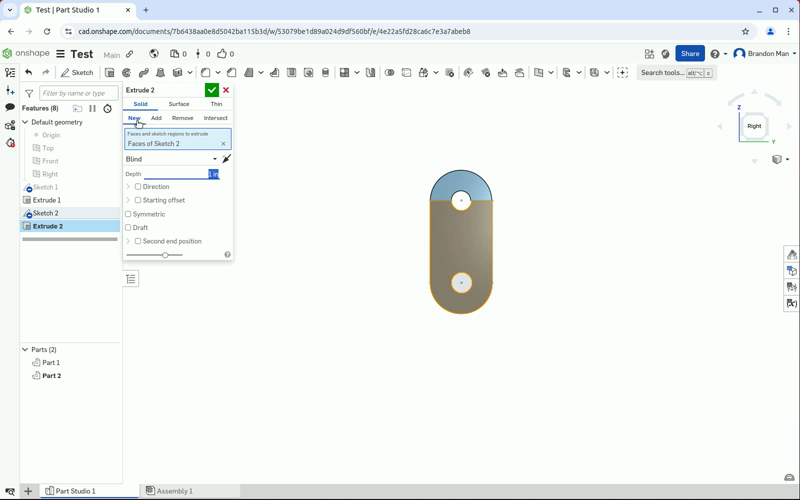
text(4.092)
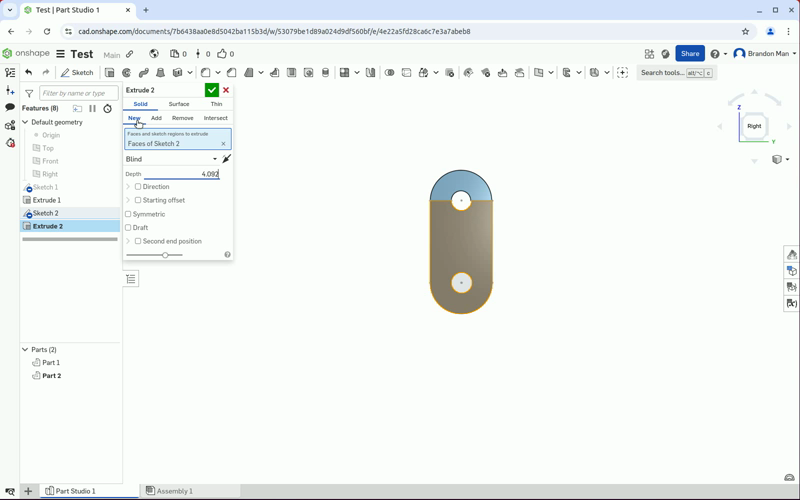
key(enter)
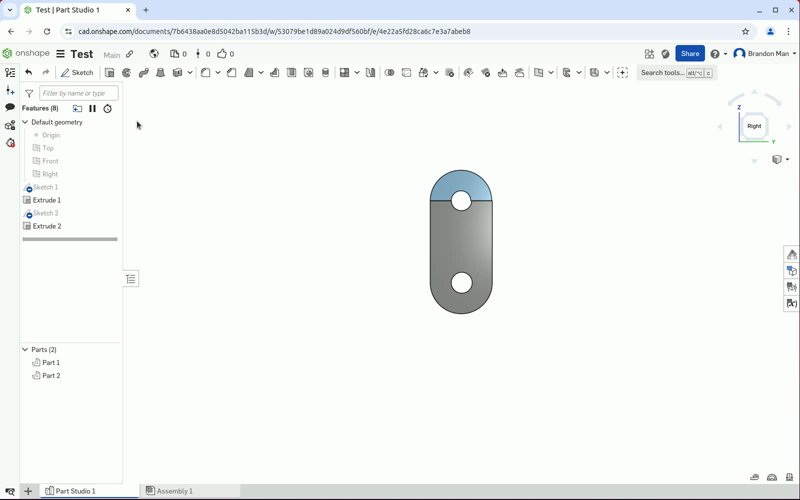
key(shift+h)
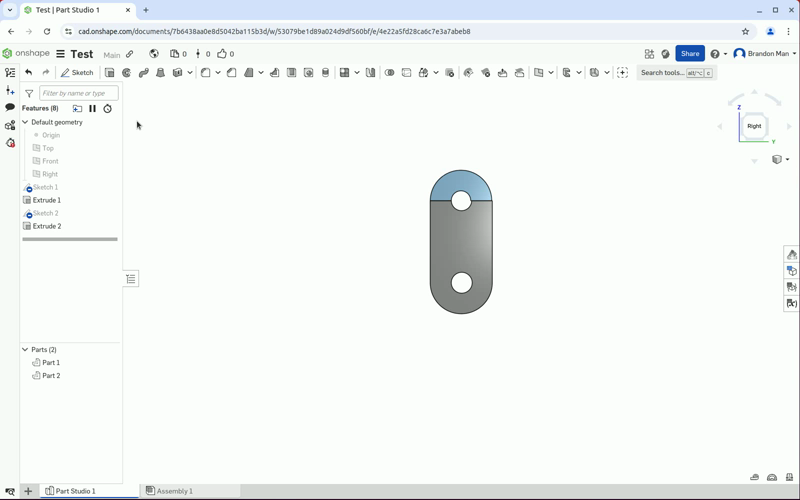
key(shift+h)
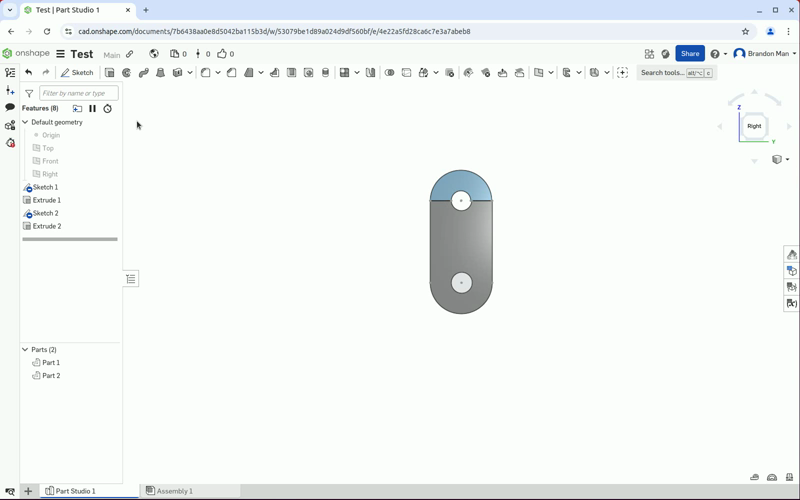
key(shift+7)
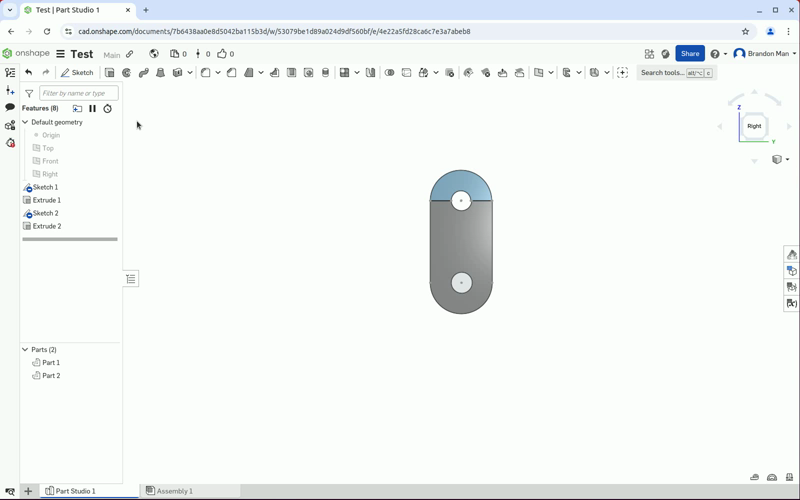
key(right, 2)
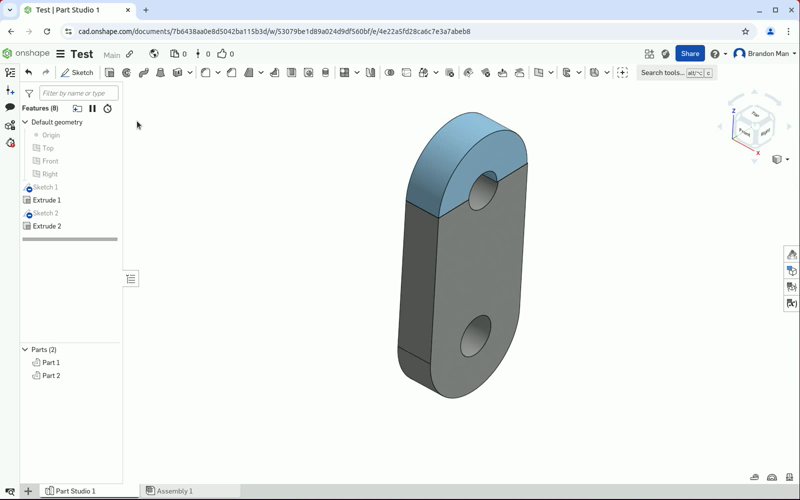
key(down, 2)
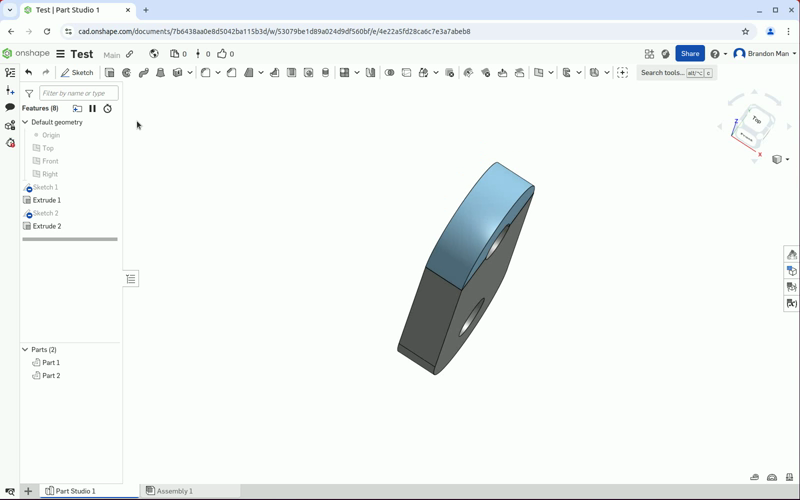
key(up, 2)
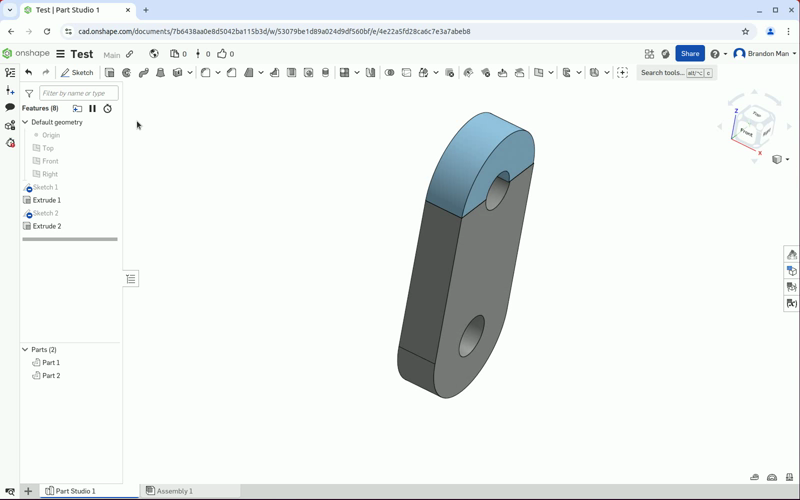
key(left, 2)
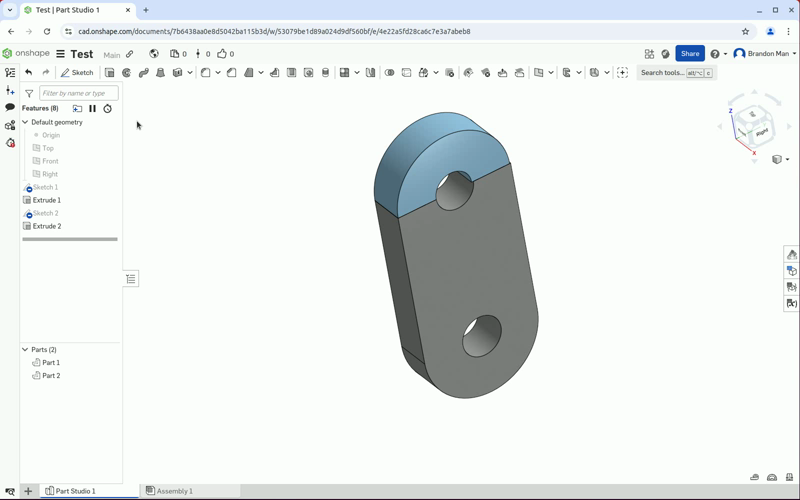
mouse_move(73, 189)
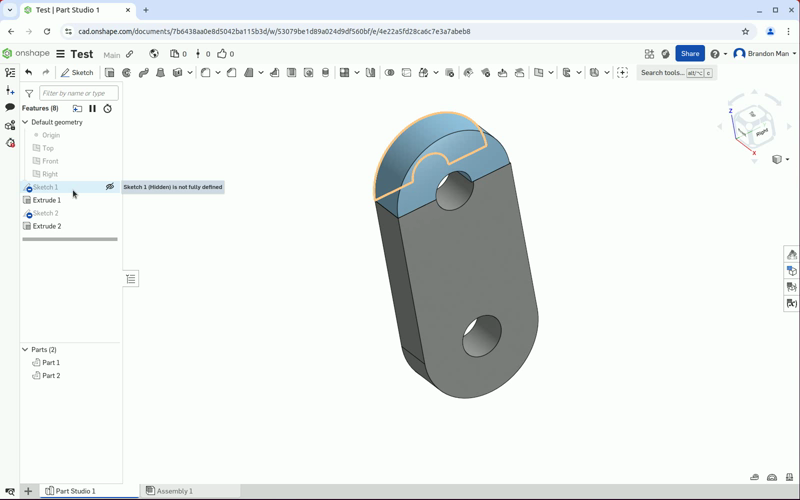
click(73, 189)